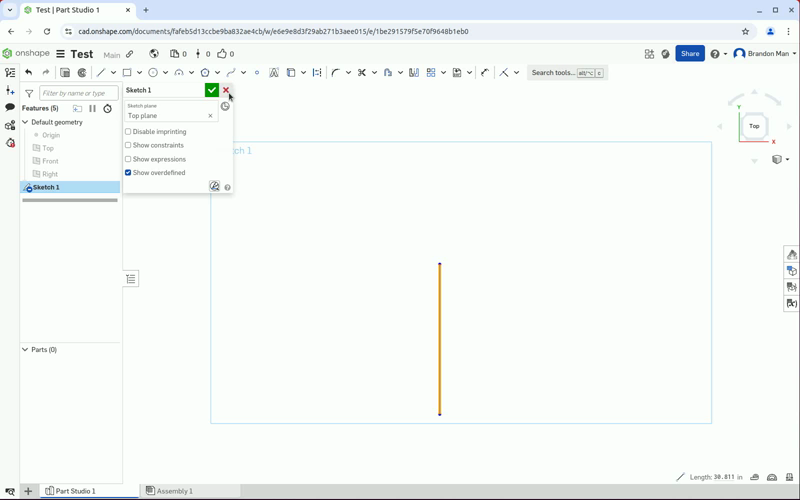
key(shift+h)
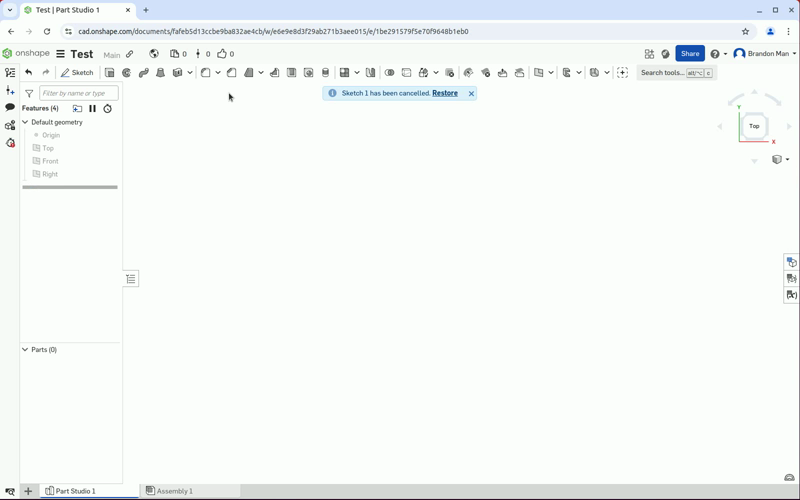
mouse_move(73, 352)
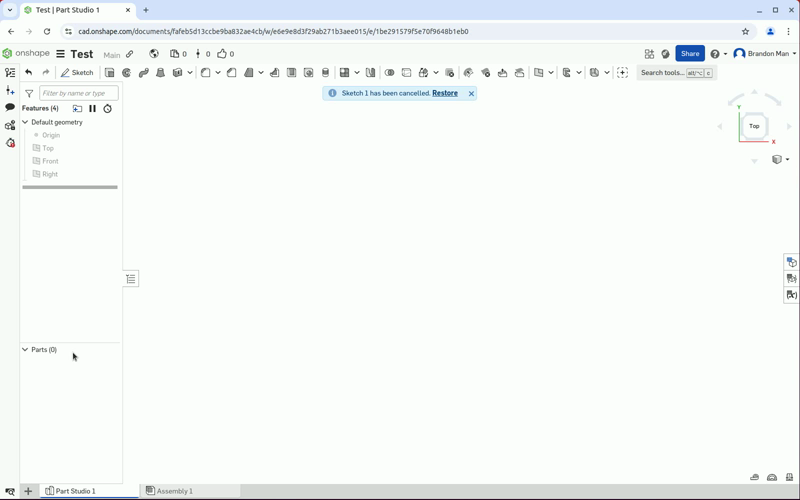
key(y)
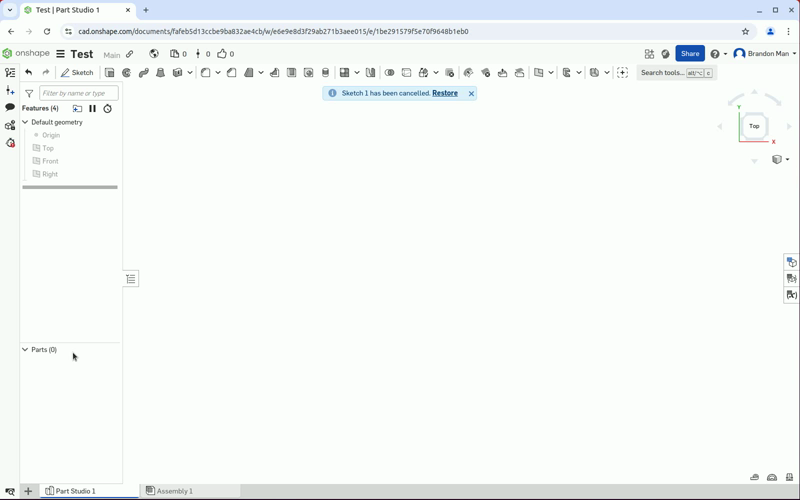
key(shift+p)
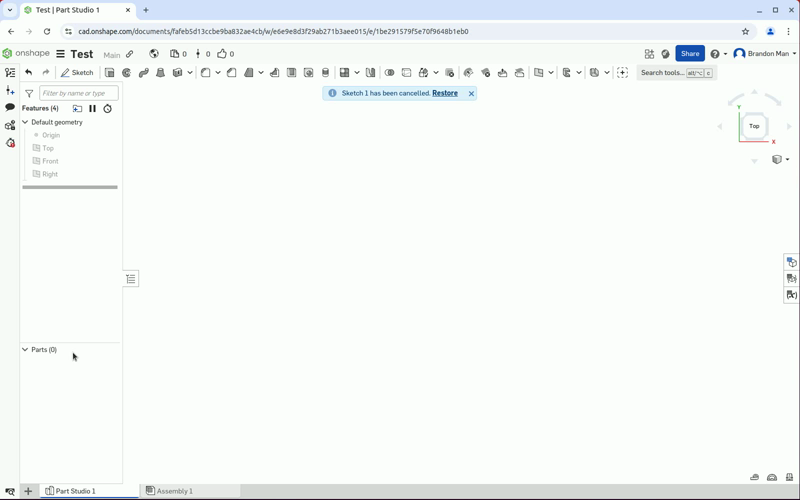
key(space)
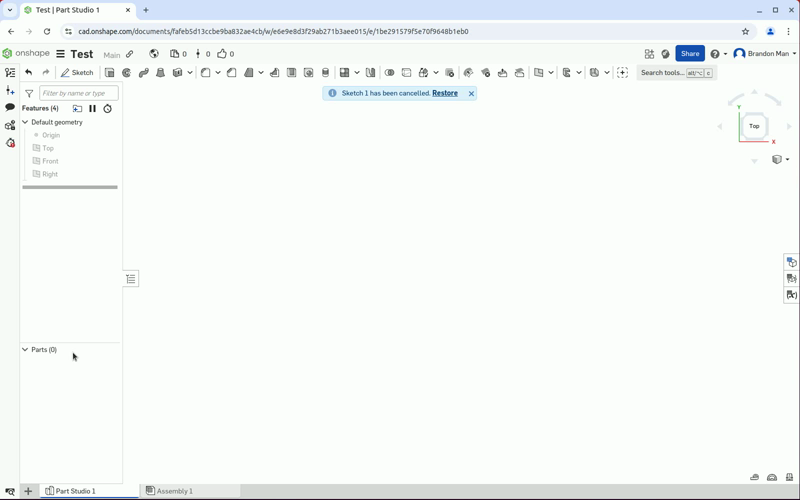
key_down(shift)
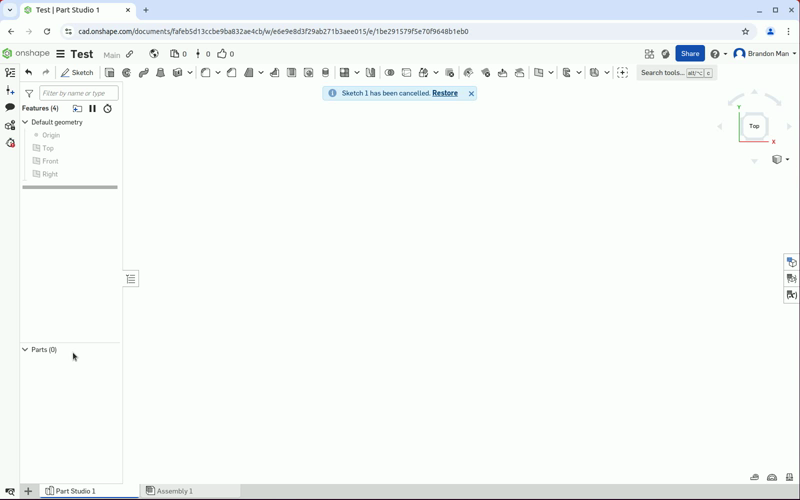
key(up)
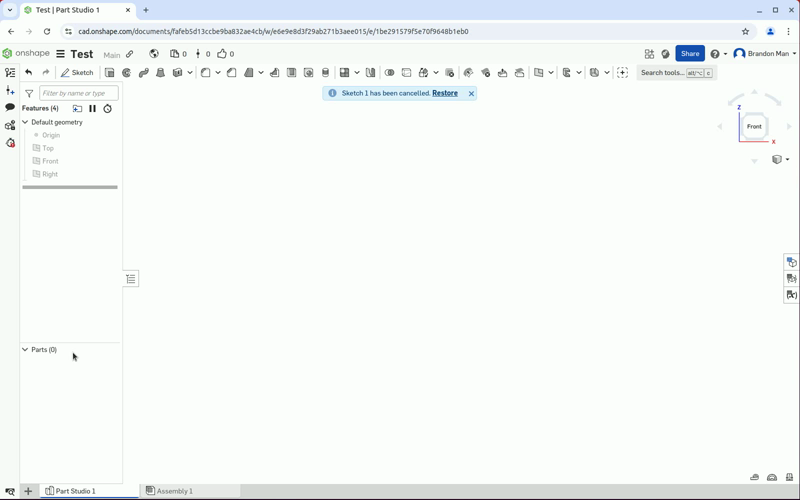
key_up(shift)
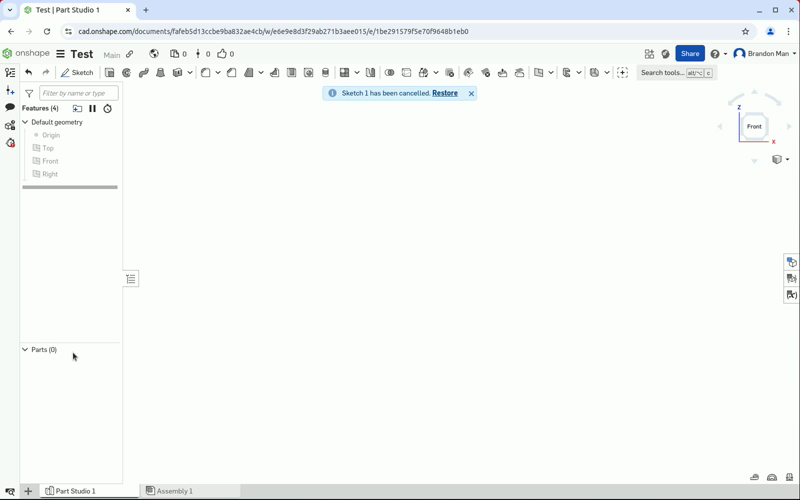
mouse_move(73, 352)
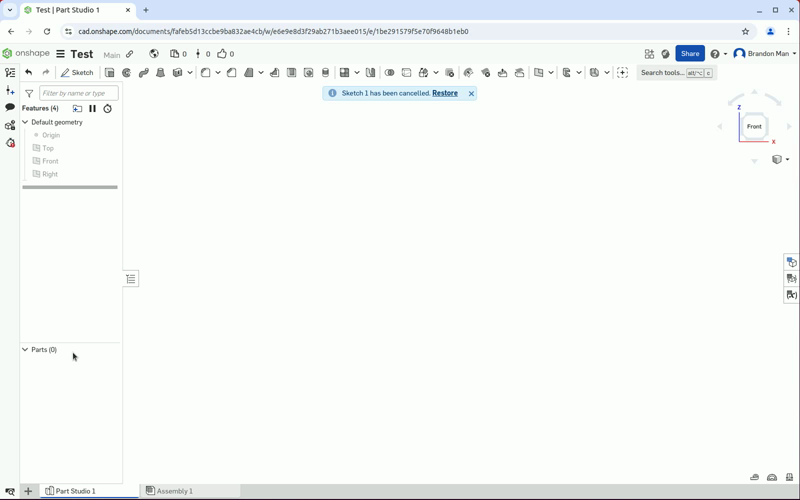
key(shift+y)
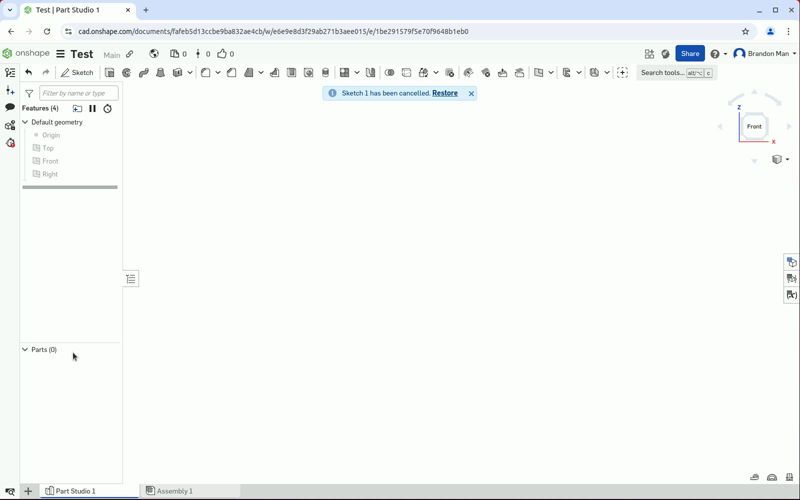
key(shift+s)
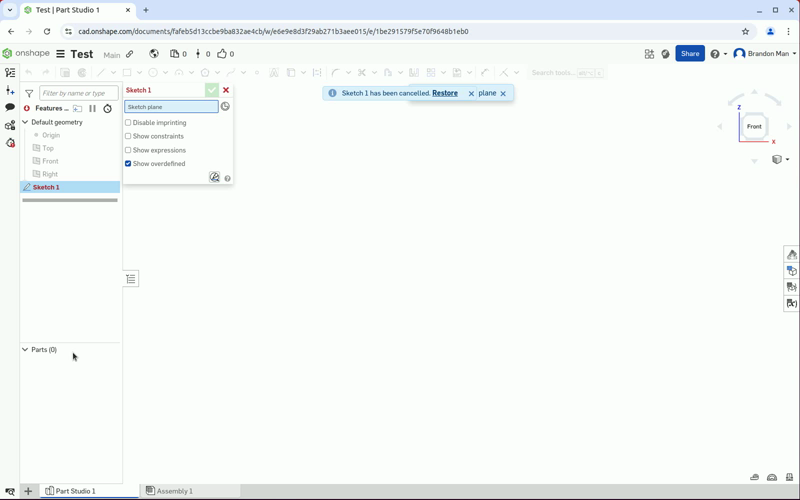
mouse_move(73, 163)
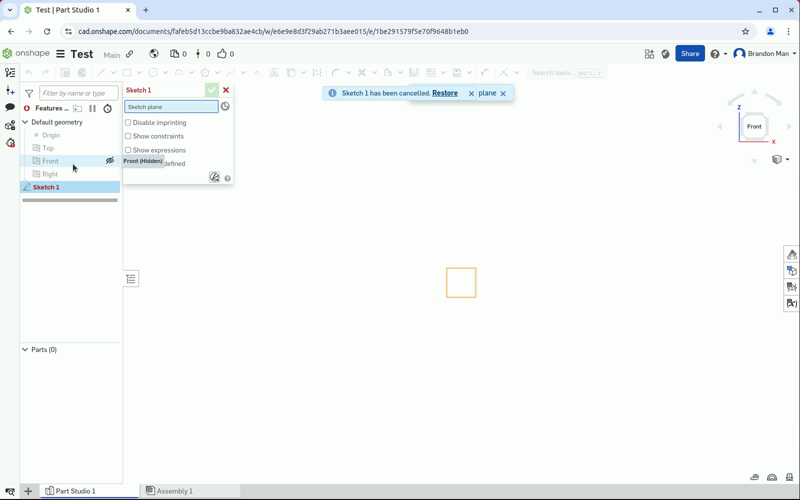
click(73, 163)
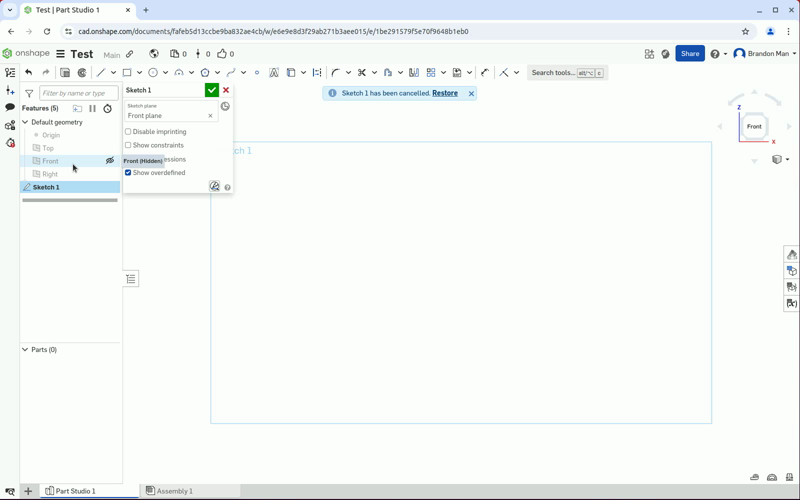
mouse_move(73, 352)
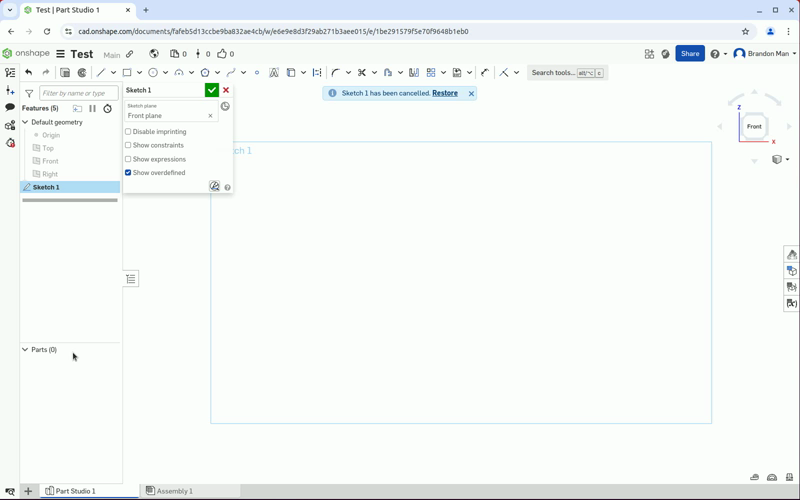
key(y)
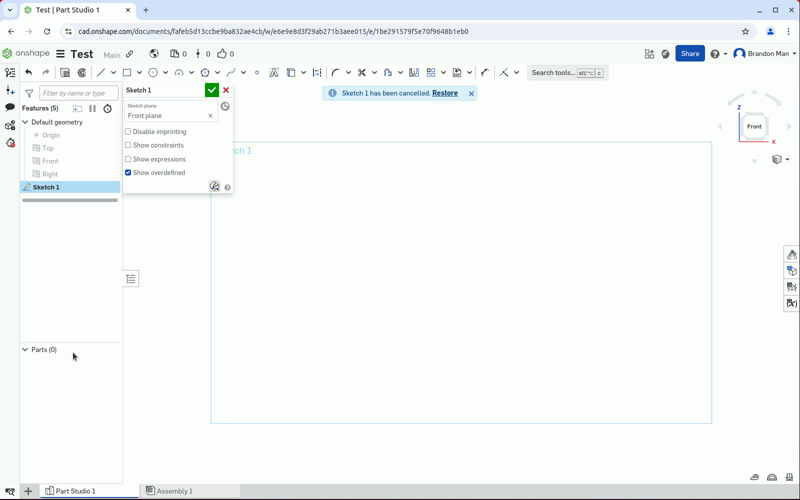
key(c)
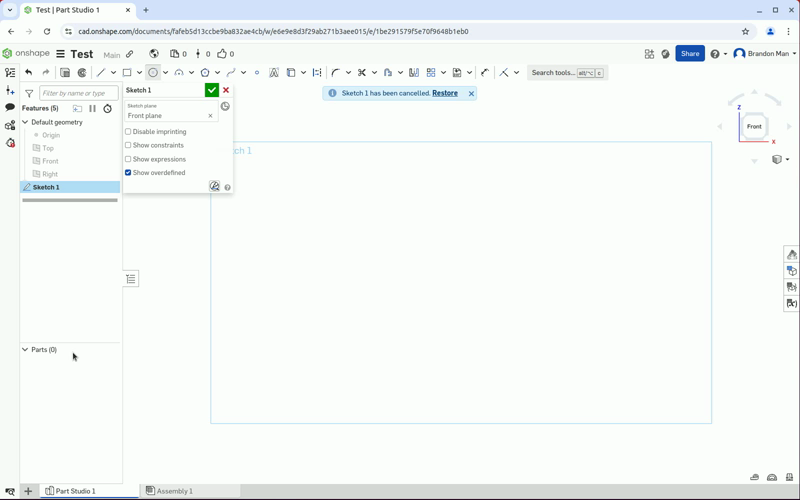
key_down(shift)
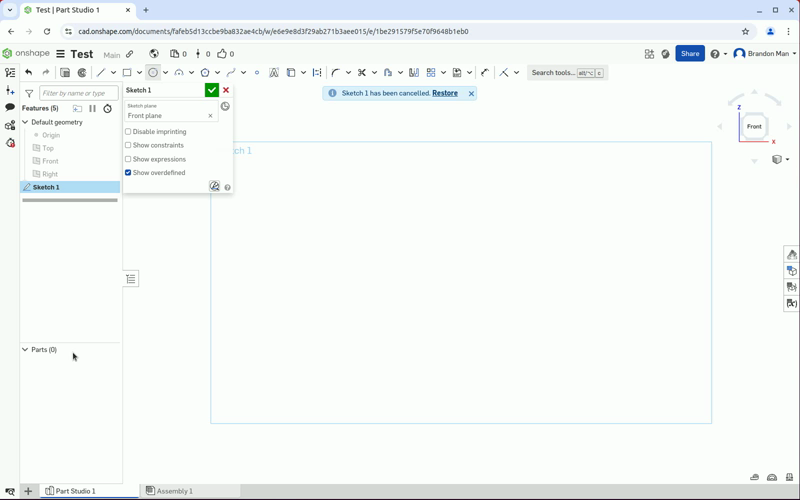
mouse_move(461, 282)
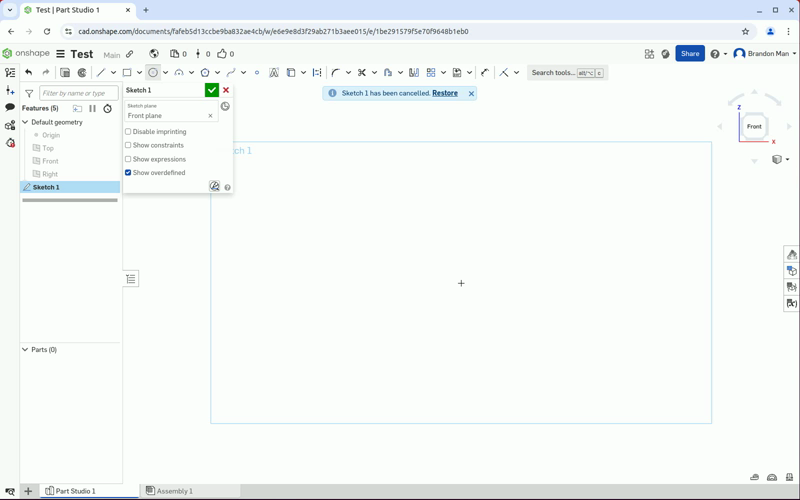
click(461, 282)
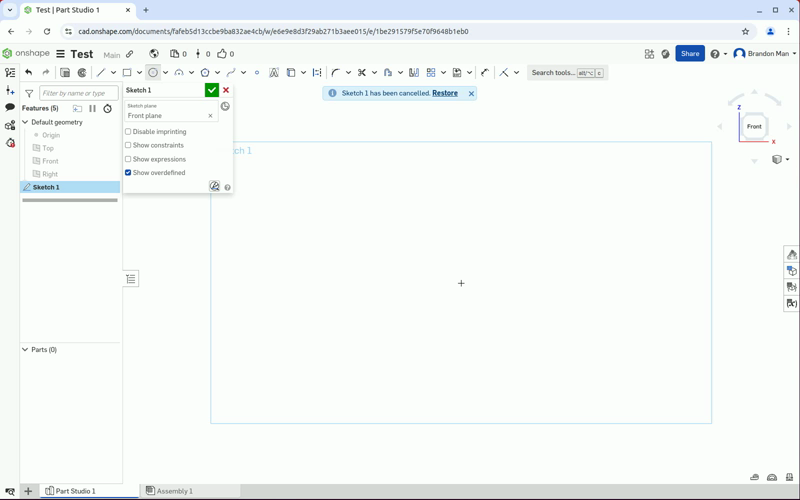
key_up(shift)
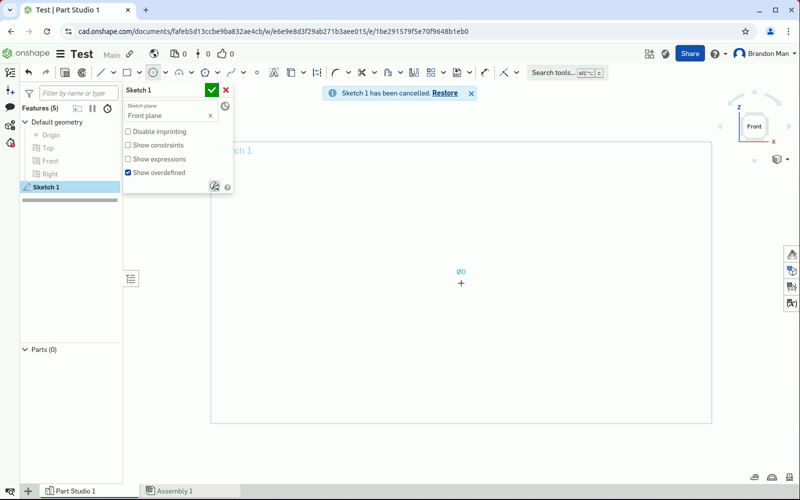
mouse_move(540, 282)
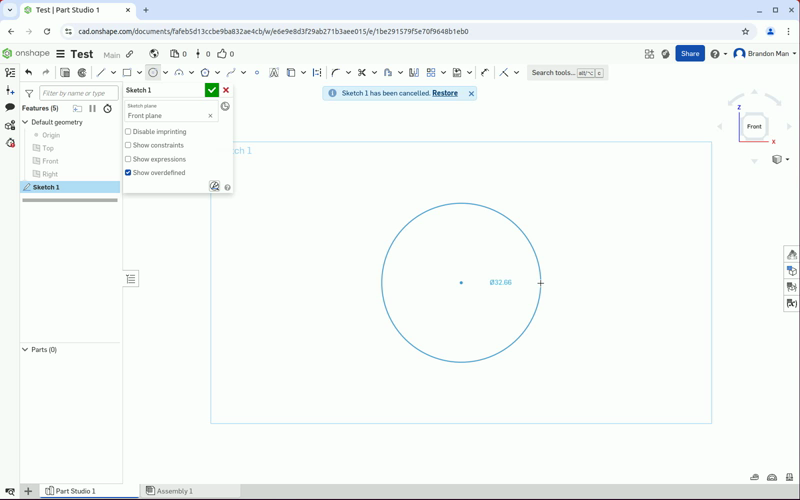
click(540, 282)
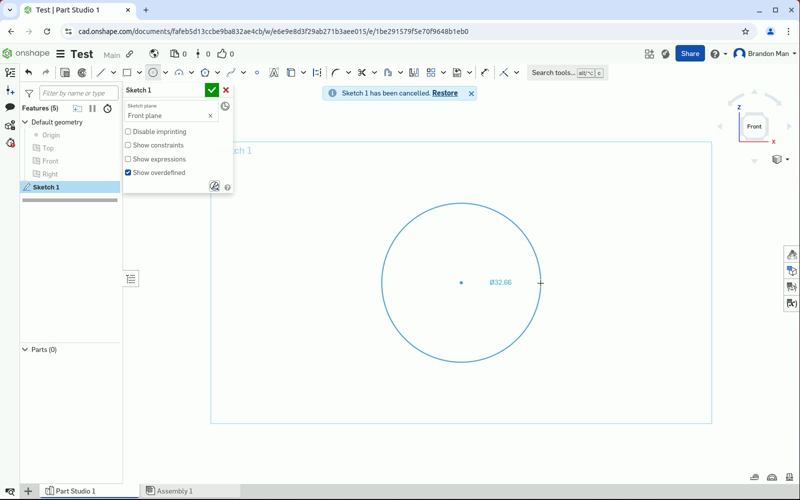
key(esc)
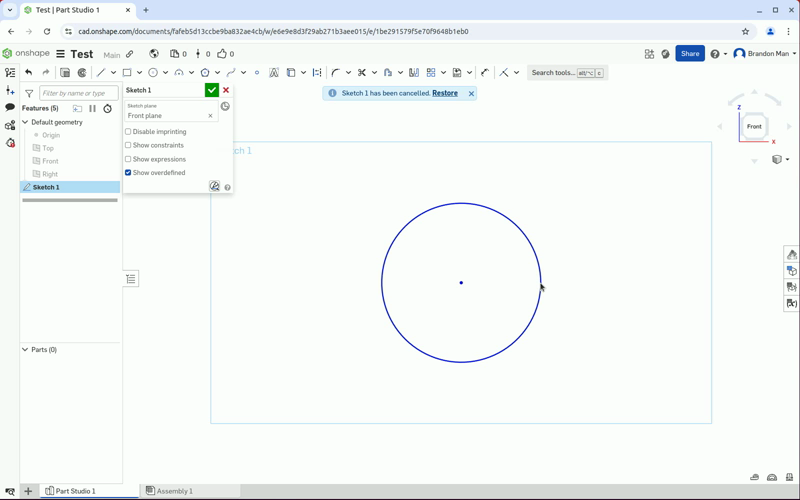
key(c)
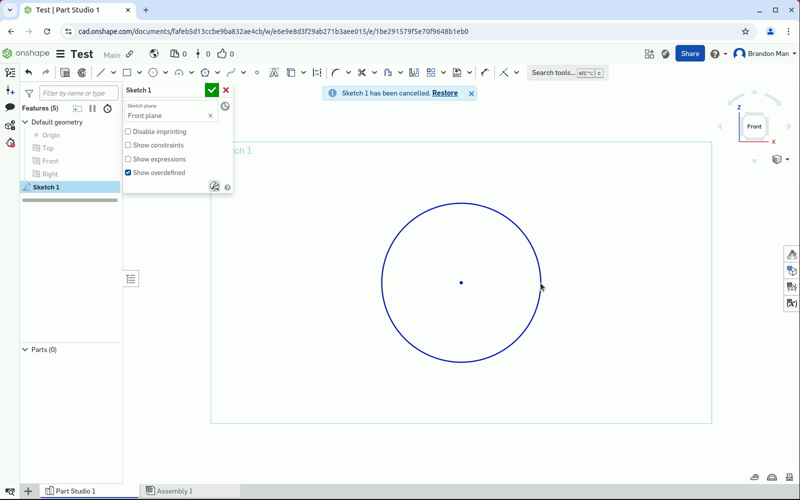
key_down(shift)
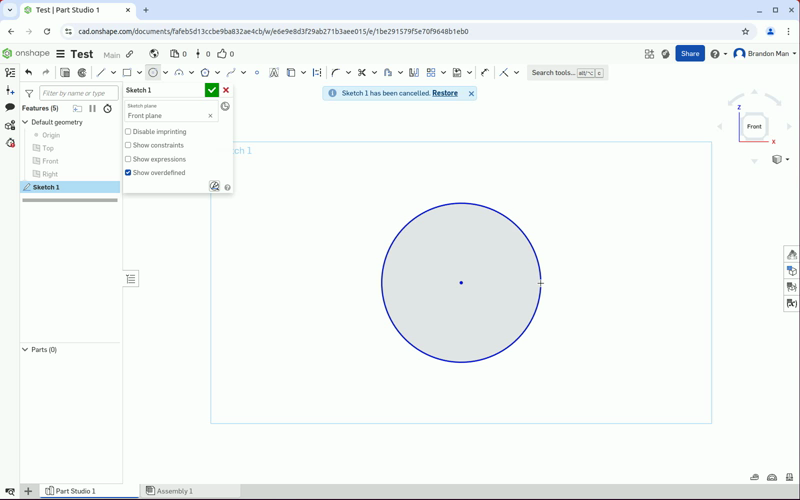
mouse_move(400, 264)
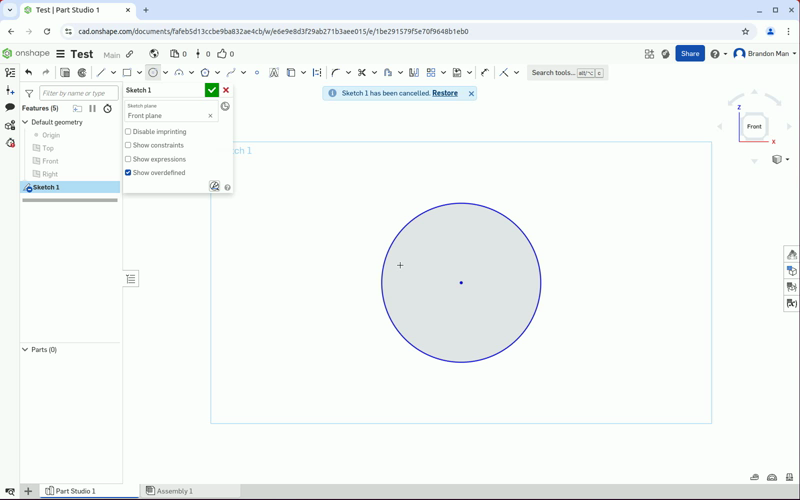
click(400, 264)
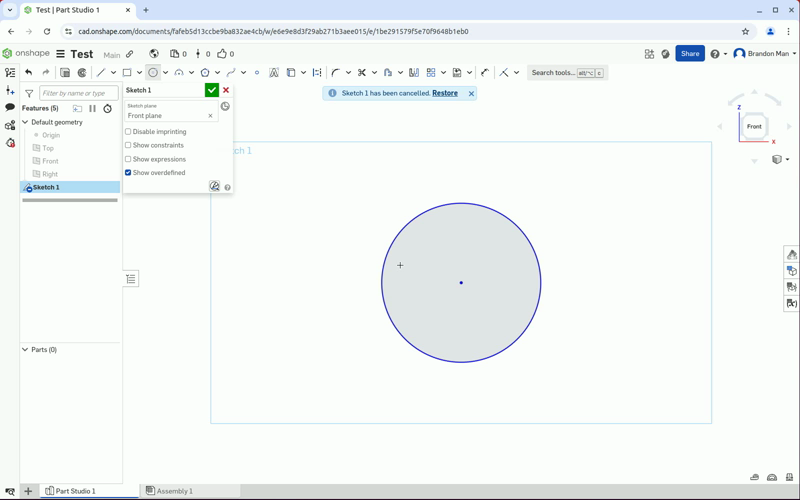
key_up(shift)
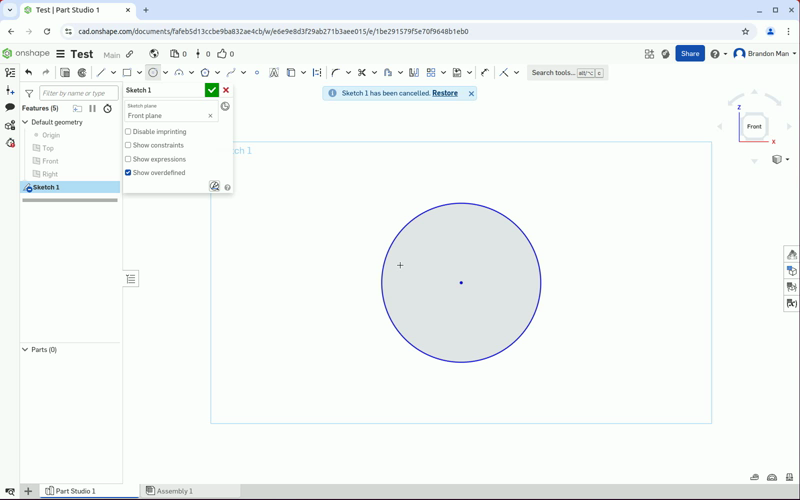
mouse_move(413, 264)
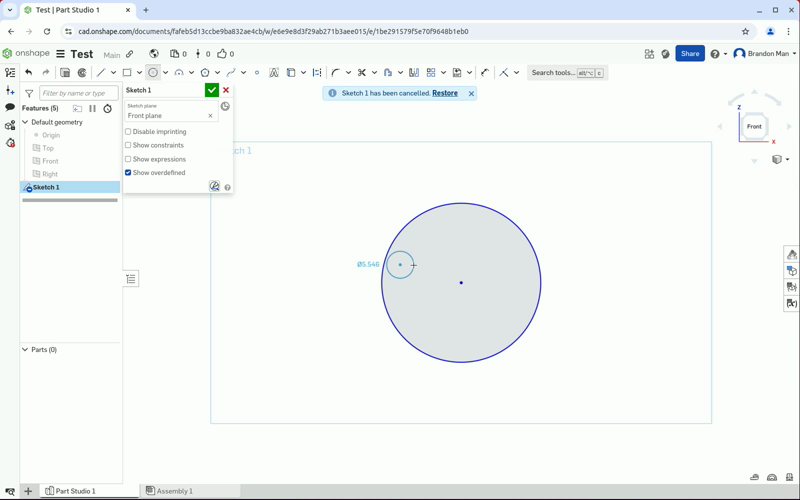
click(413, 264)
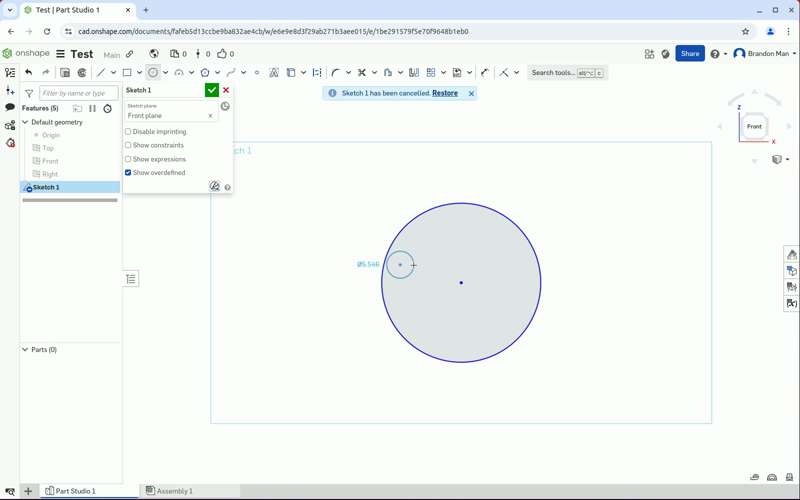
key(esc)
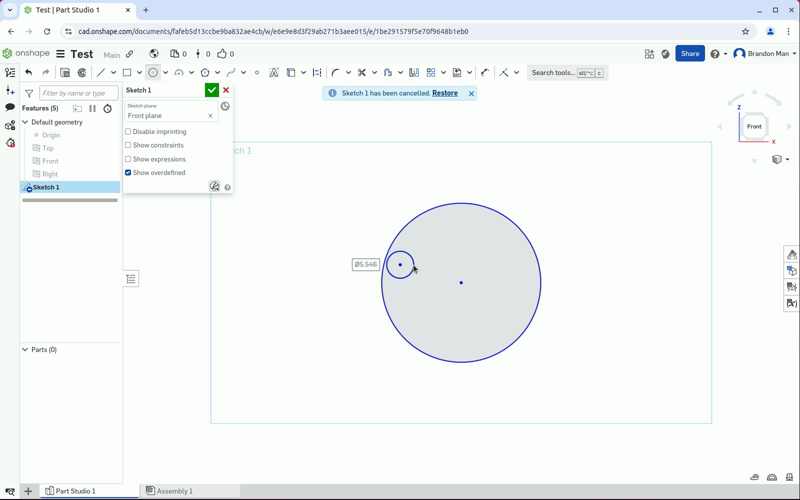
key(c)
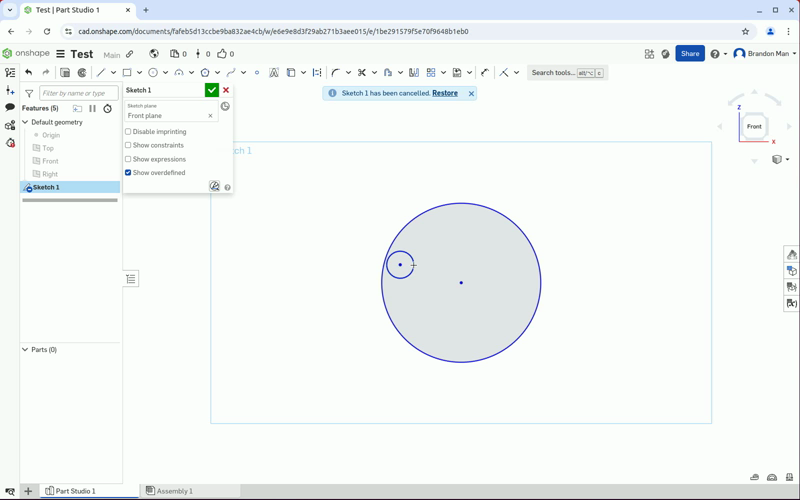
key_down(shift)
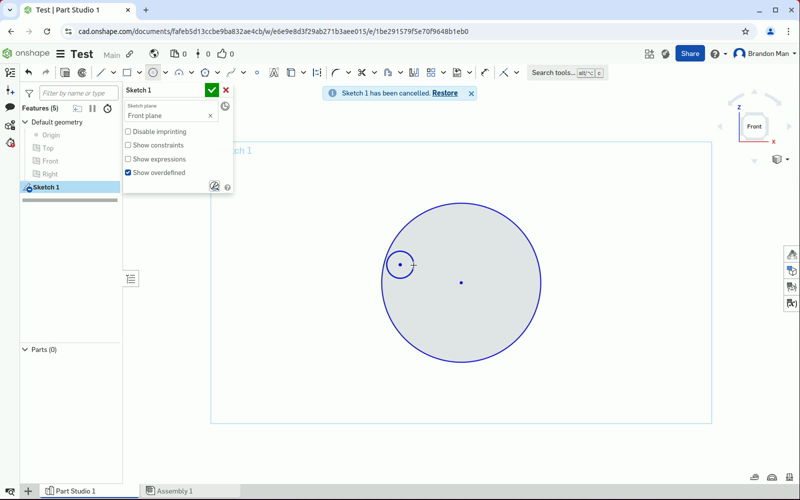
mouse_move(461, 282)
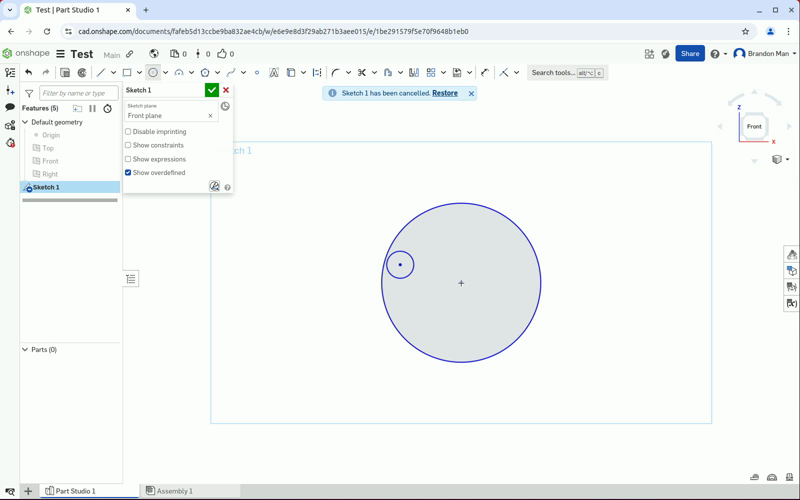
click(461, 282)
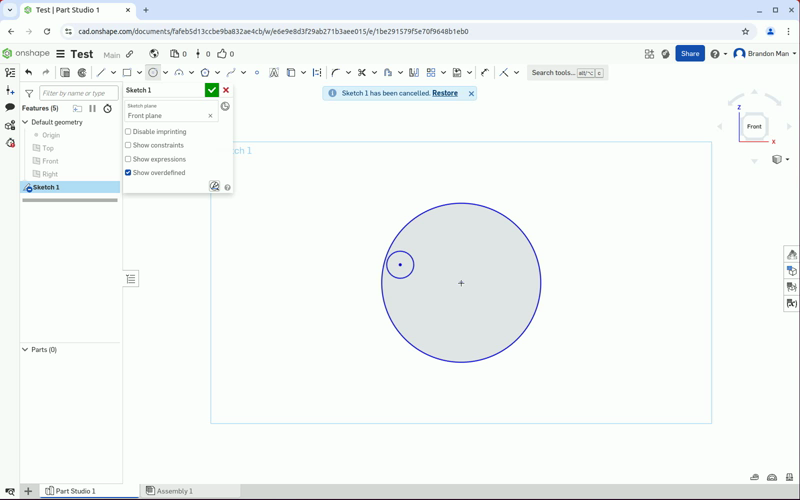
key_up(shift)
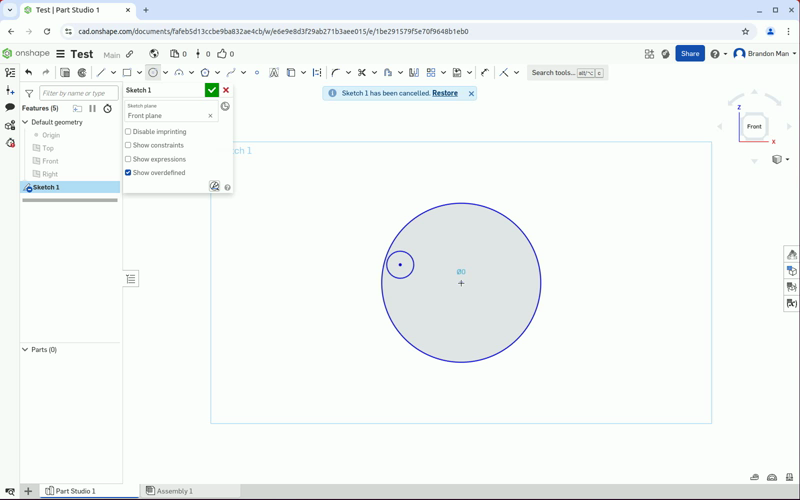
mouse_move(505, 282)
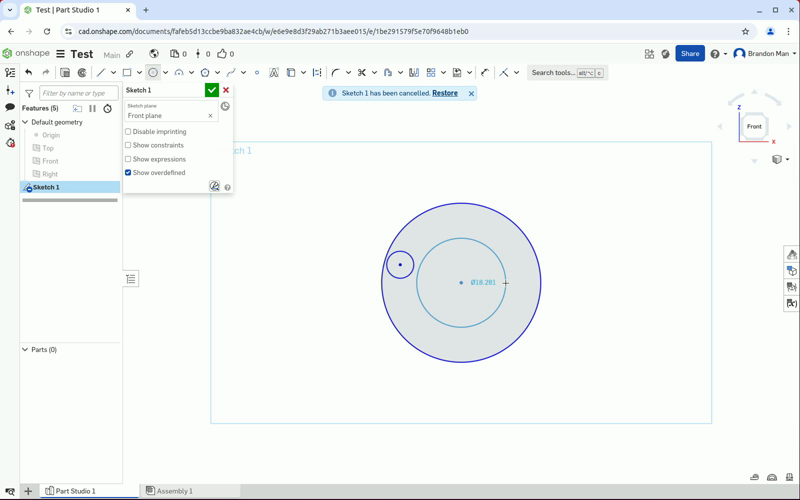
click(505, 282)
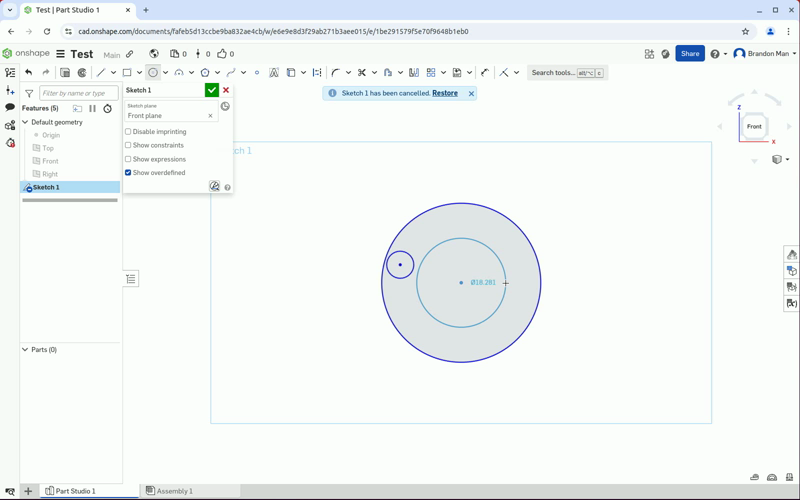
key(esc)
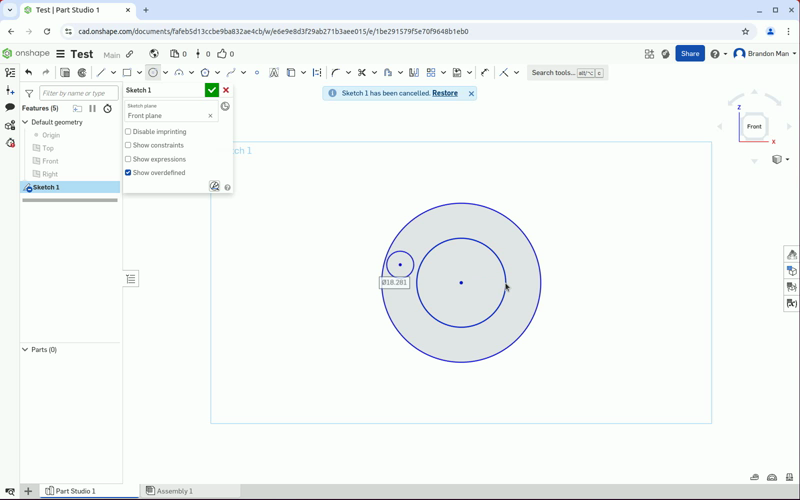
key(c)
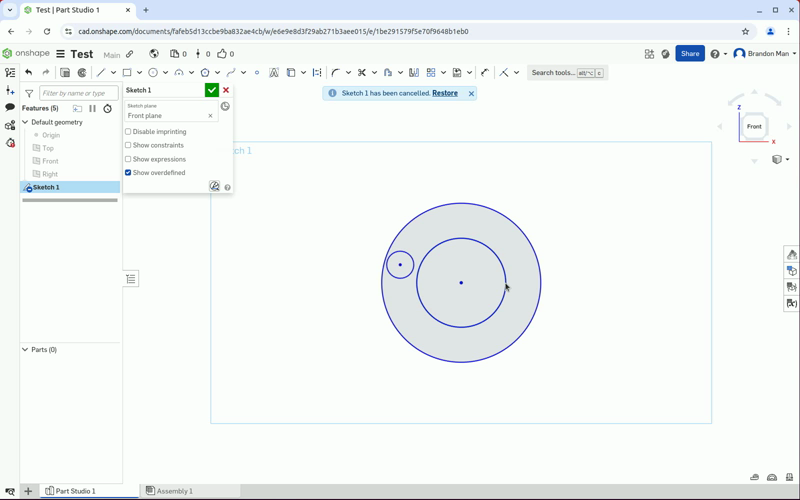
key_down(shift)
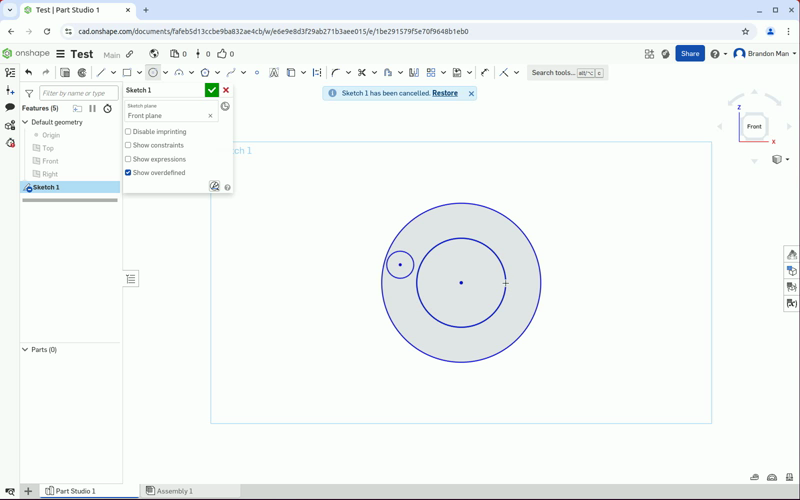
mouse_move(441, 342)
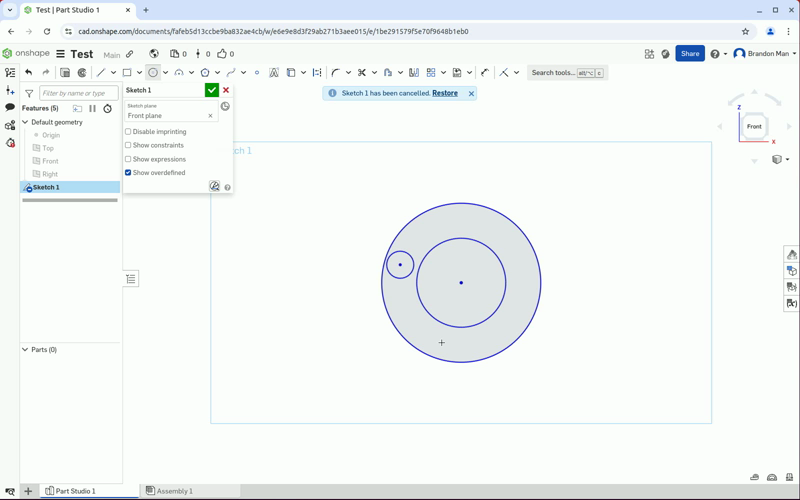
click(441, 342)
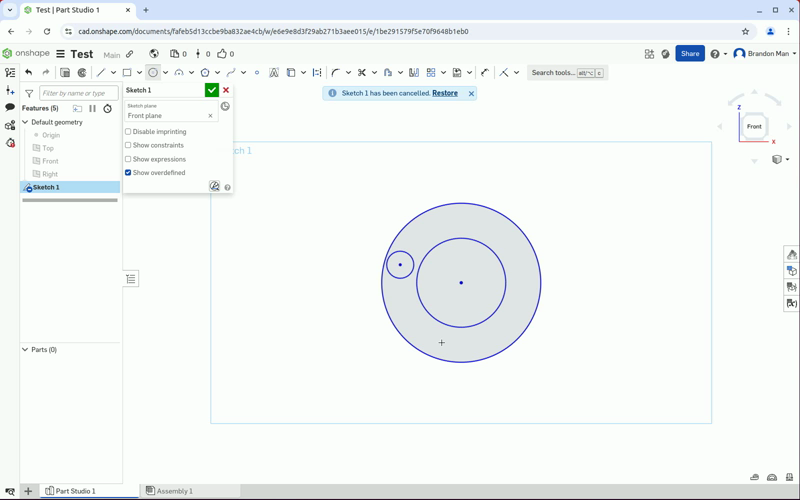
key_up(shift)
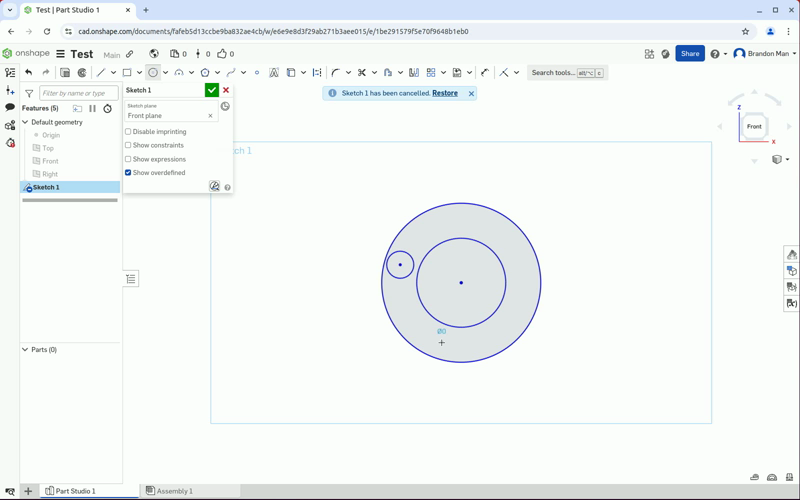
mouse_move(454, 342)
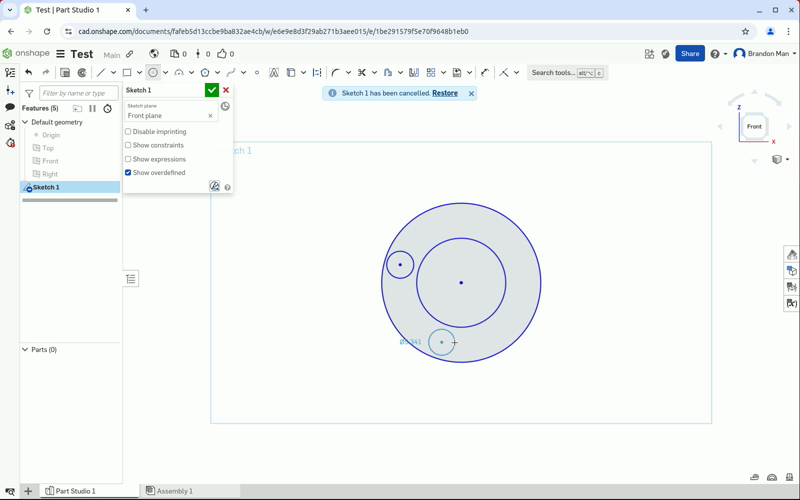
click(454, 342)
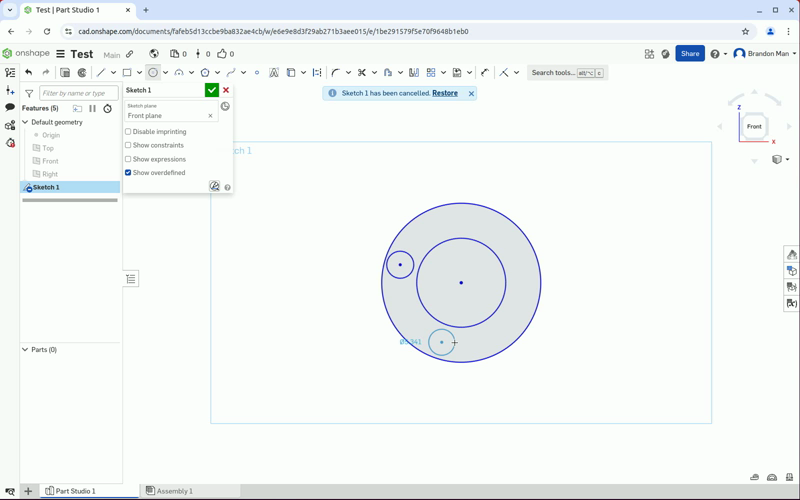
key(esc)
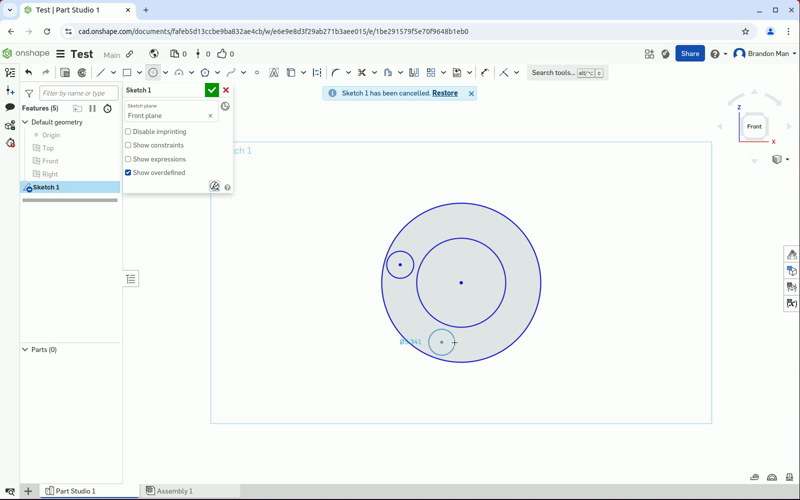
key(c)
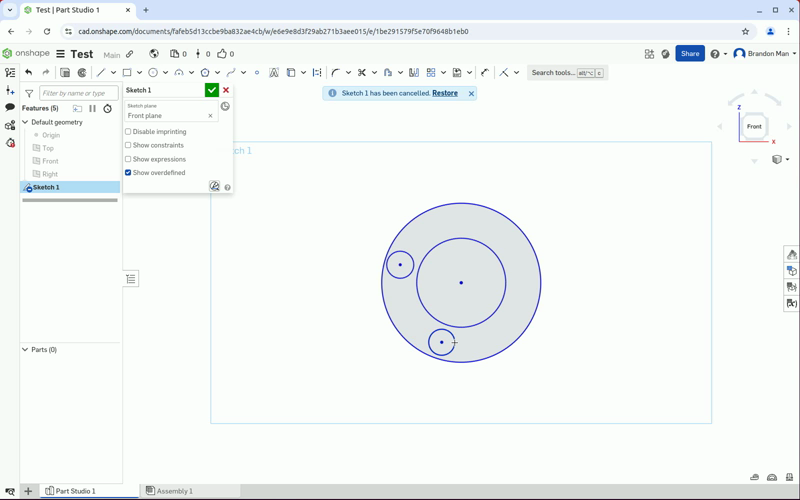
key_down(shift)
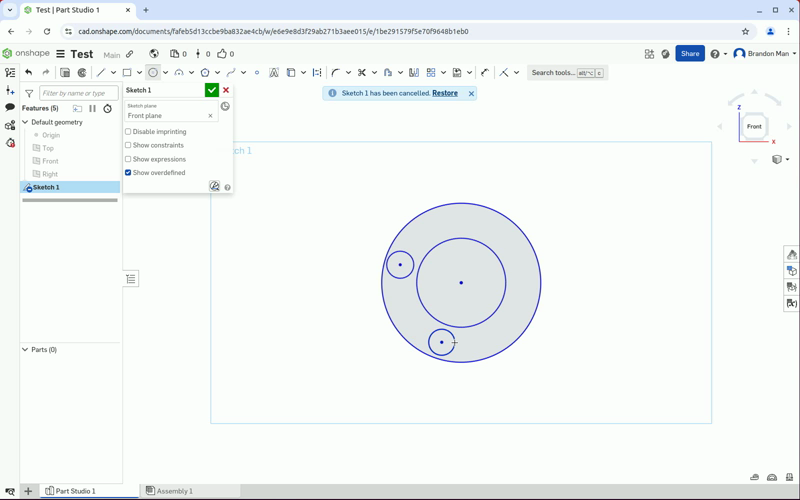
mouse_move(479, 223)
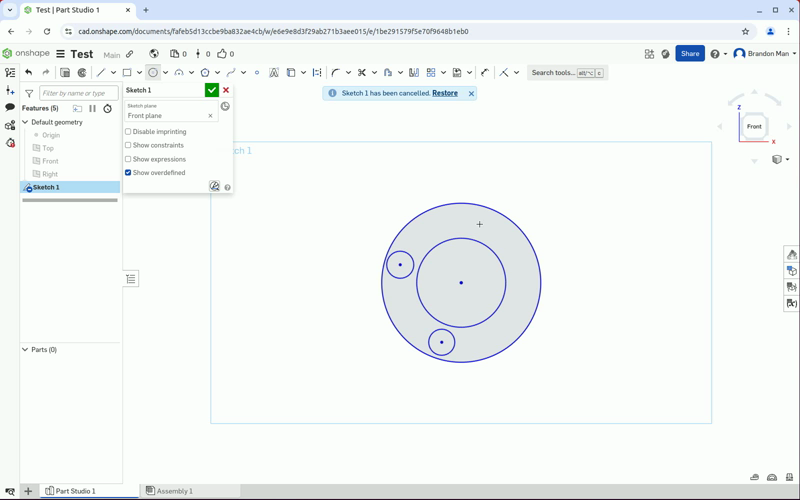
click(479, 223)
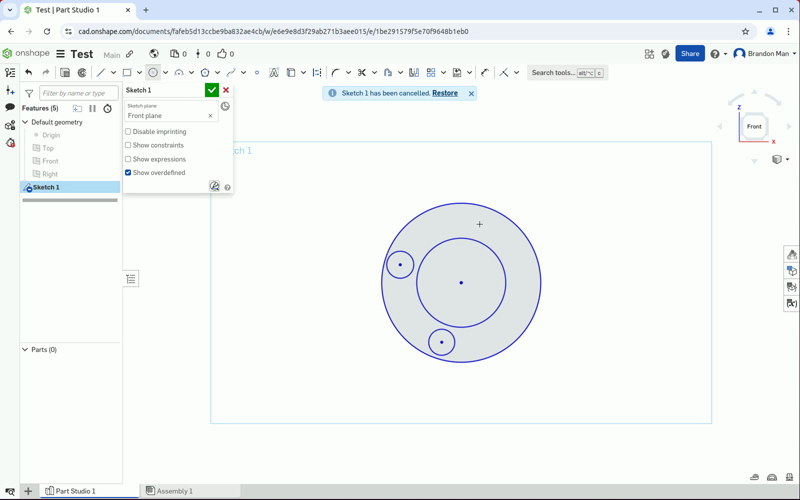
key_up(shift)
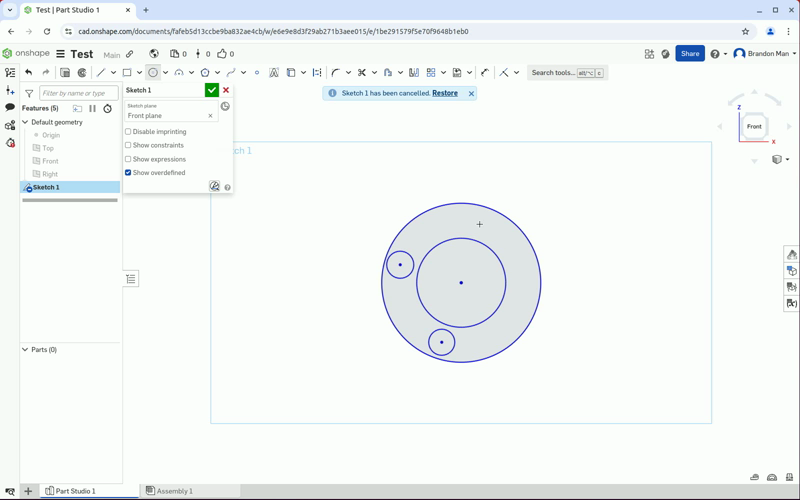
mouse_move(492, 223)
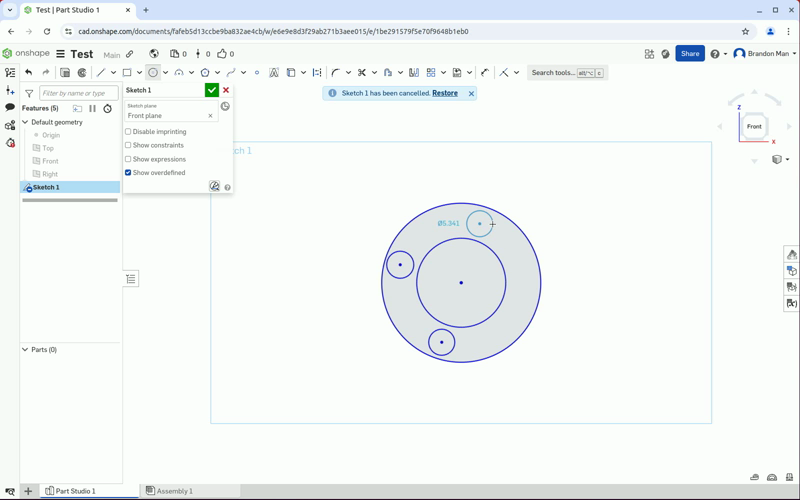
click(492, 223)
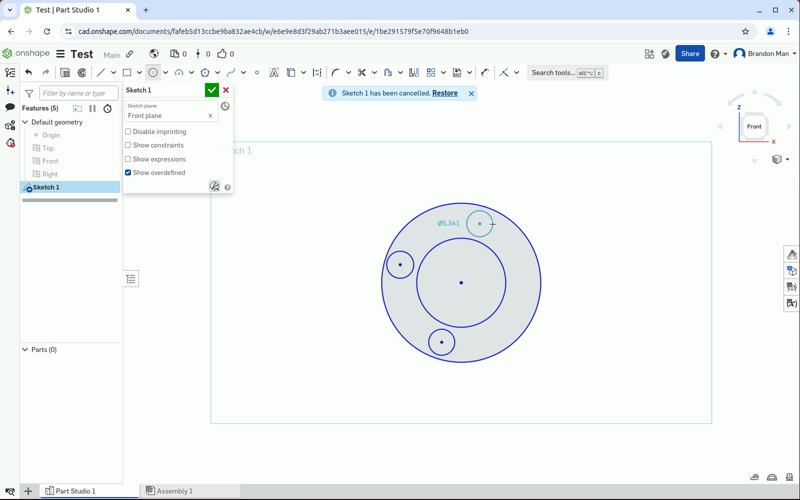
key(esc)
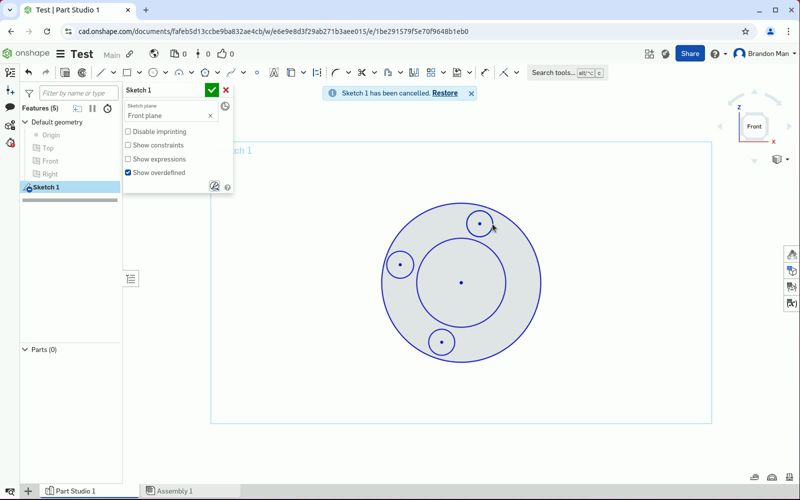
key(c)
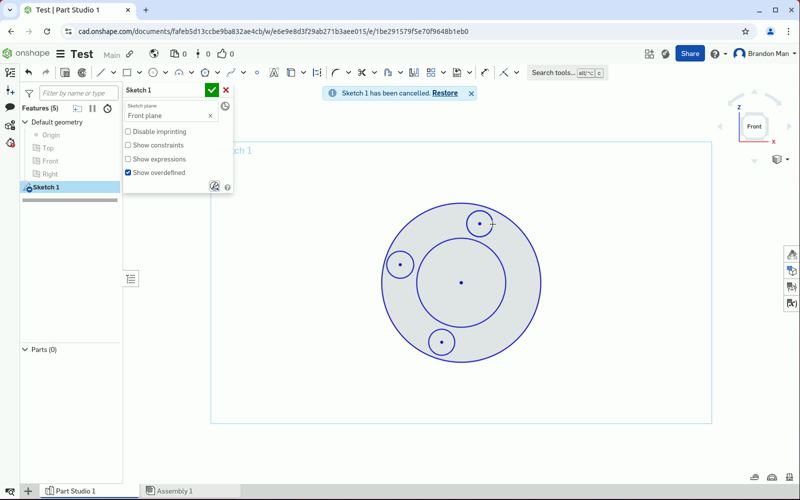
key_down(shift)
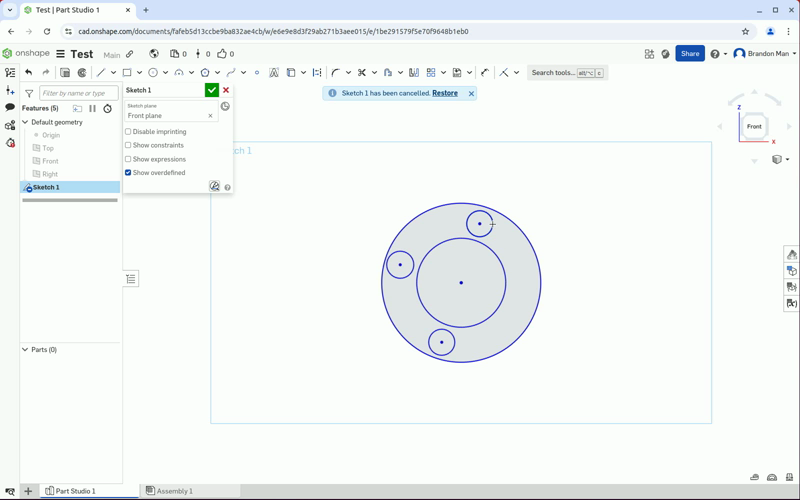
mouse_move(520, 300)
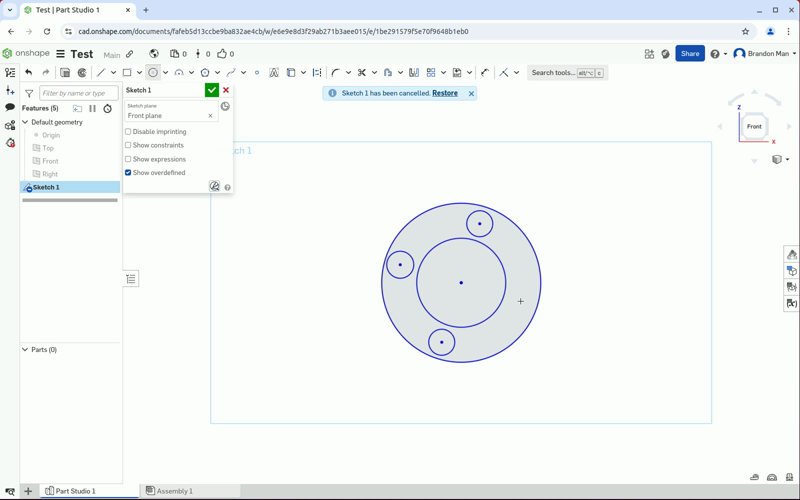
click(520, 300)
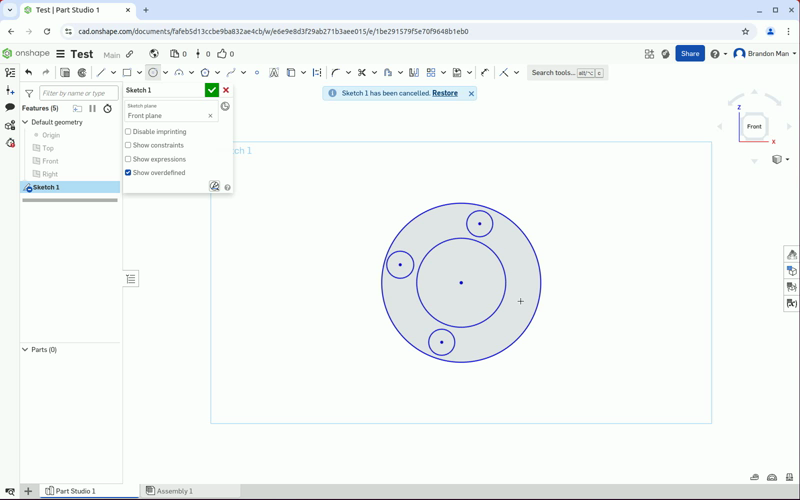
key_up(shift)
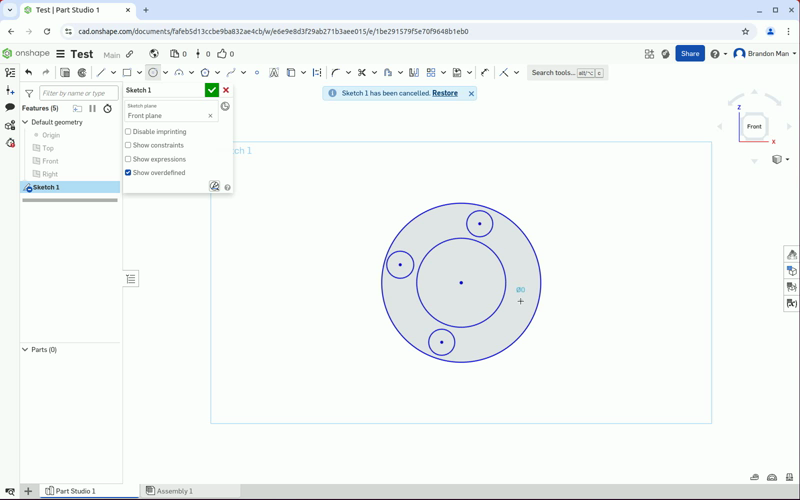
mouse_move(534, 300)
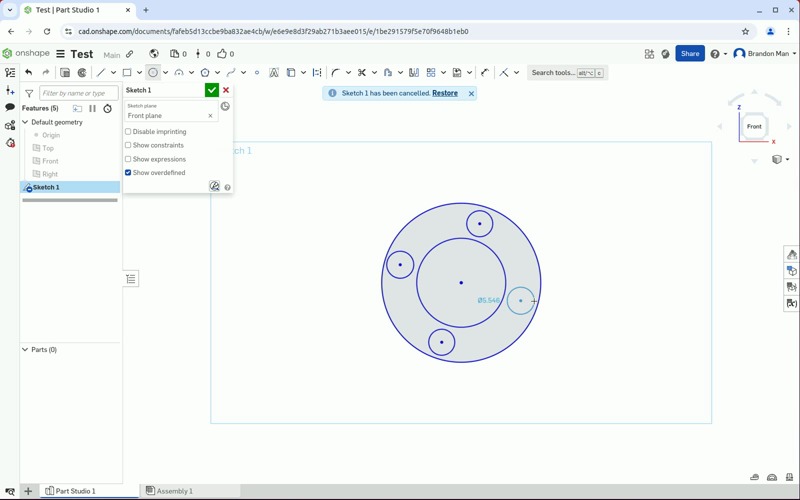
click(534, 300)
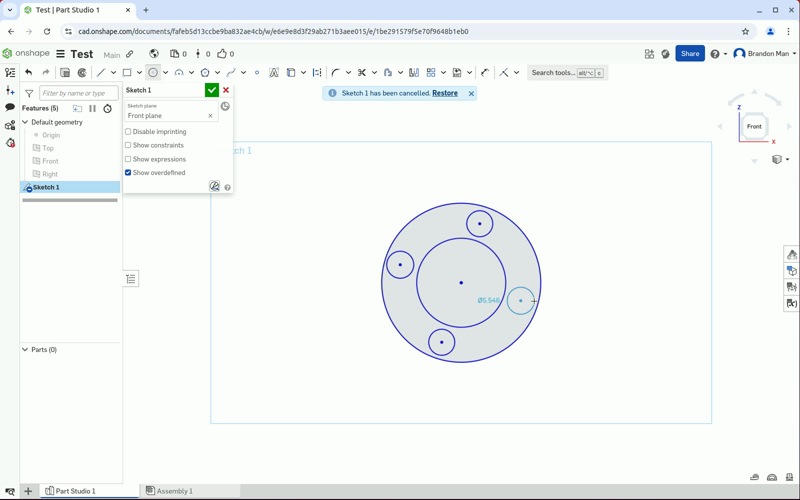
key(esc)
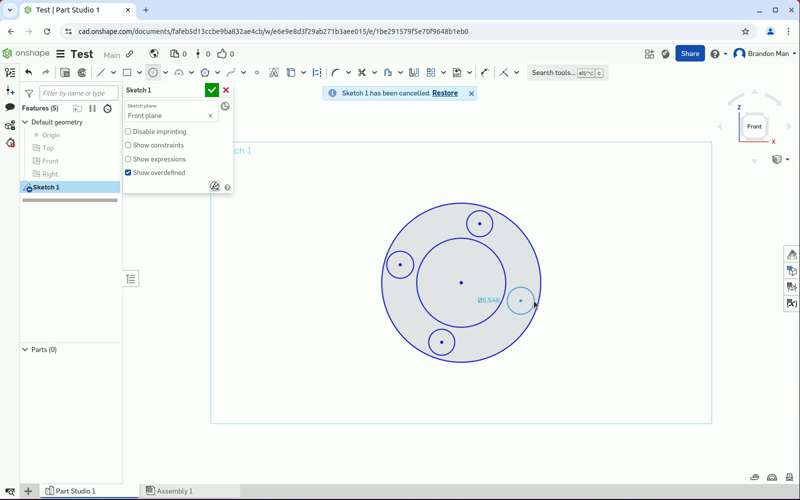
mouse_move(393, 290)
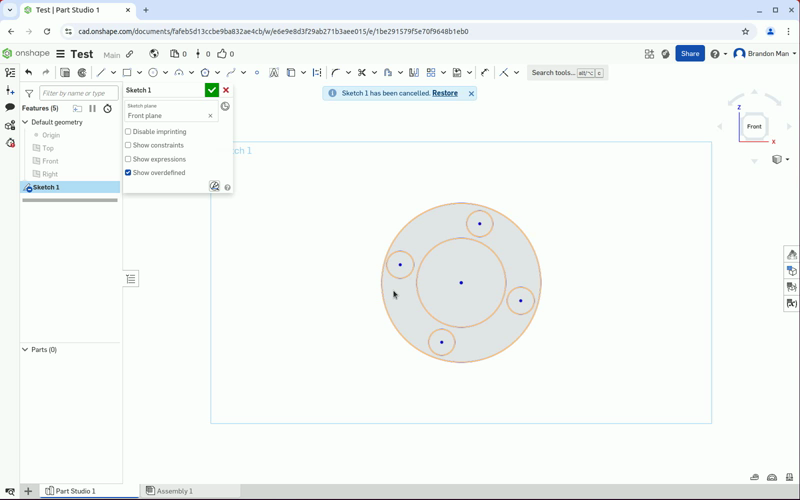
click(393, 290)
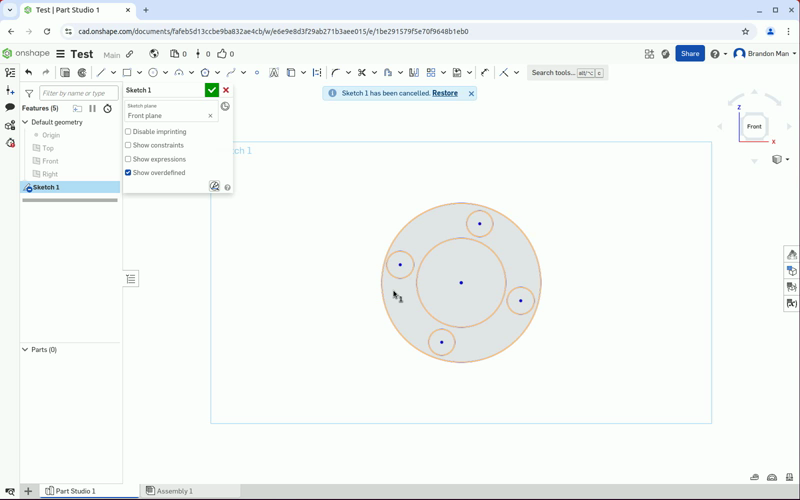
mouse_move(73, 352)
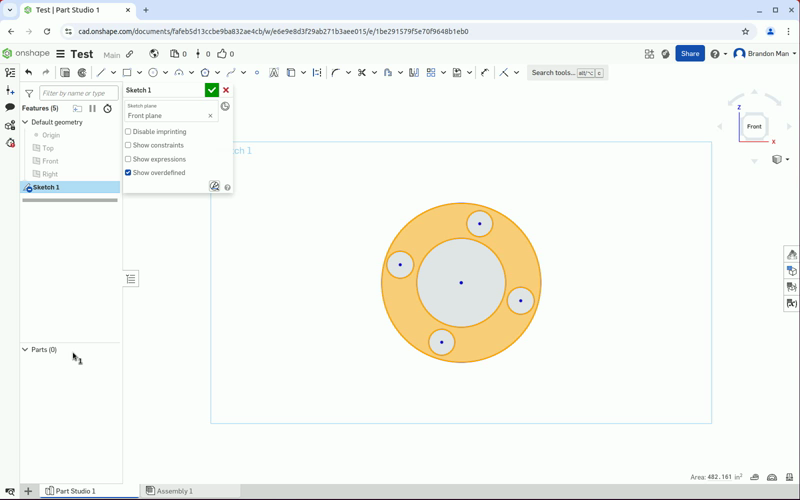
key(shift+y)
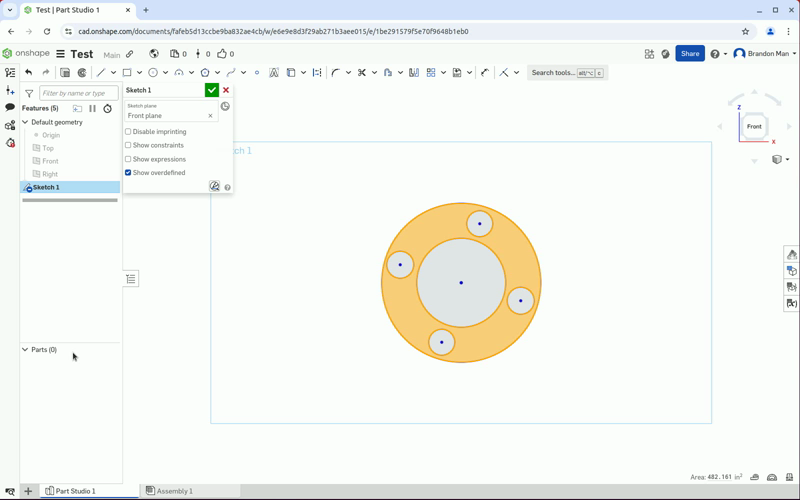
key(shift+e)
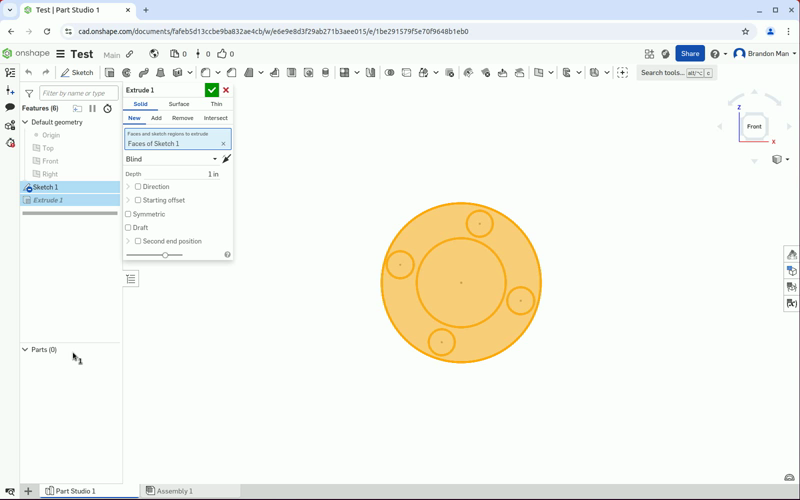
mouse_move(143, 106)
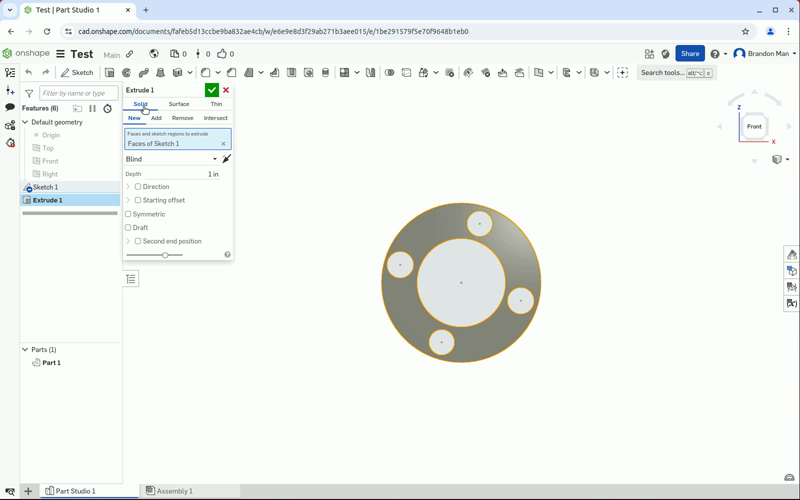
click(143, 106)
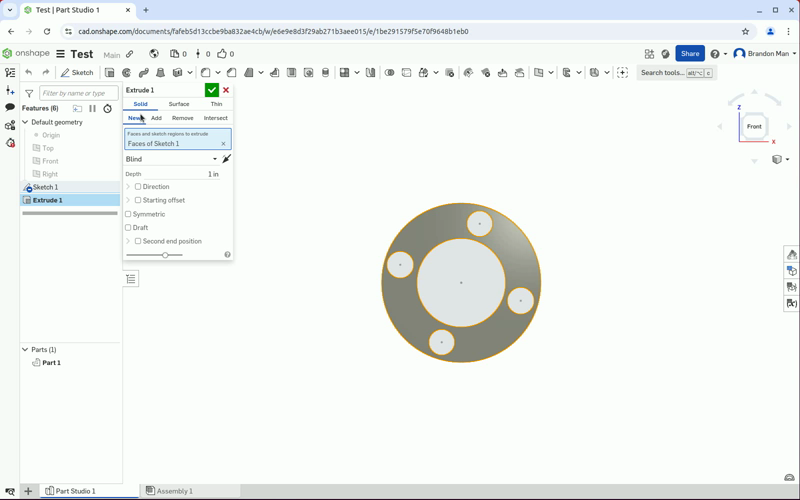
mouse_move(137, 120)
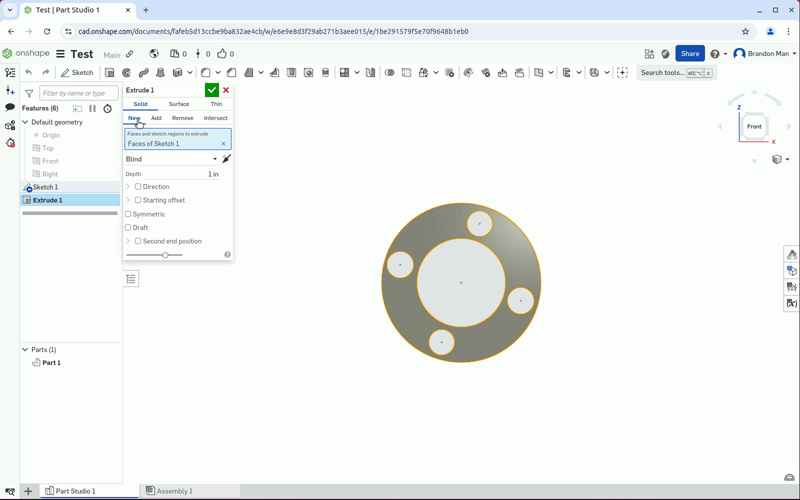
click(137, 120)
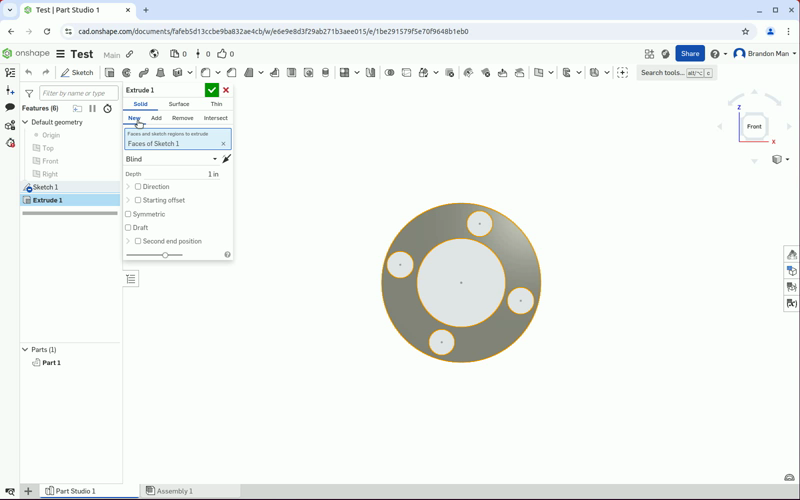
key(tab, 4)
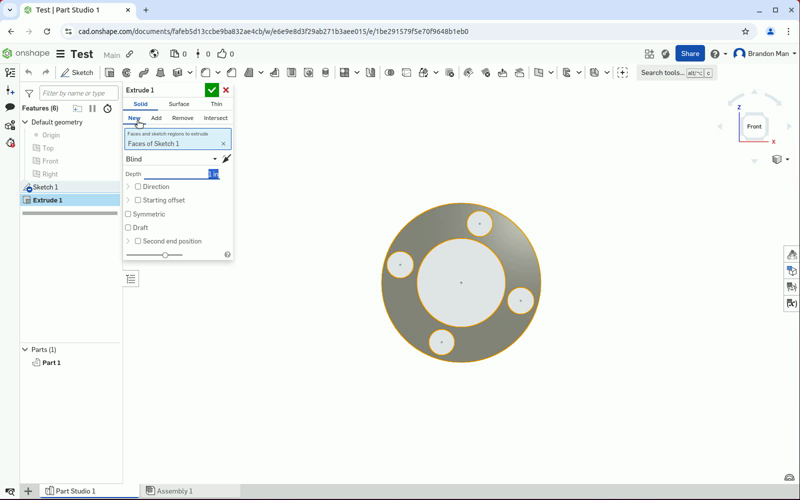
text(6.74)
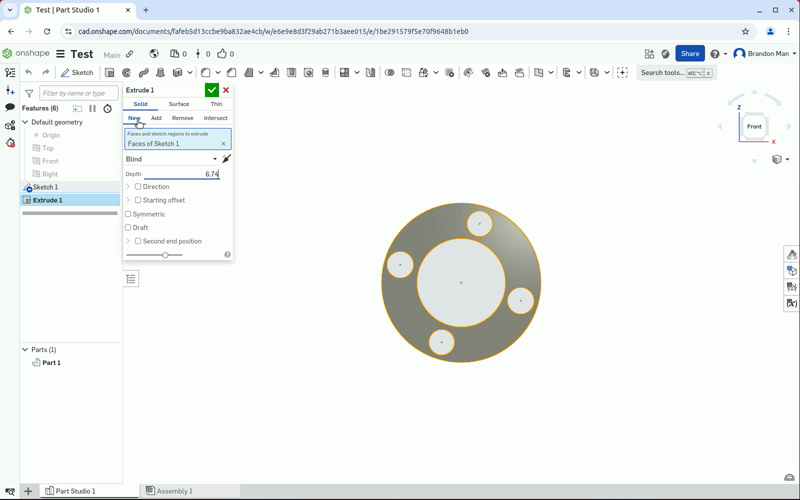
key(tab, 3)
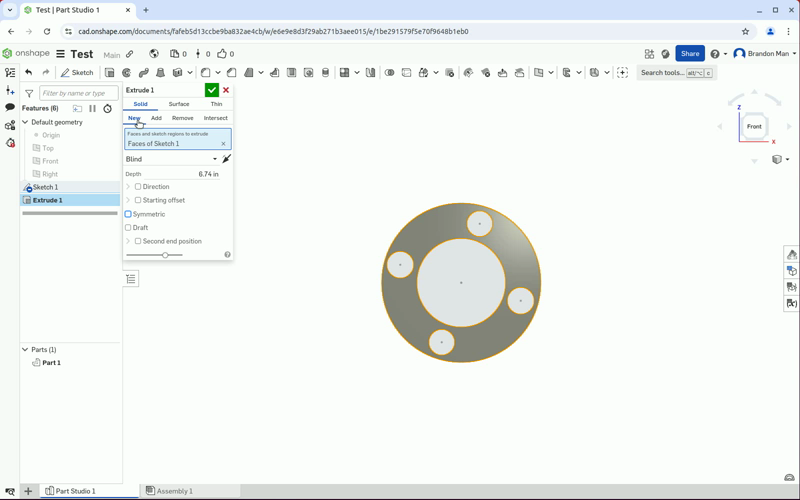
key(space)
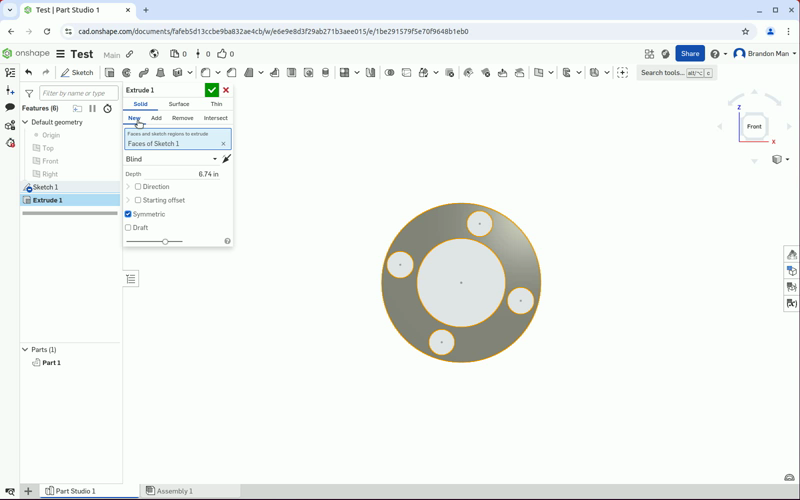
key(enter)
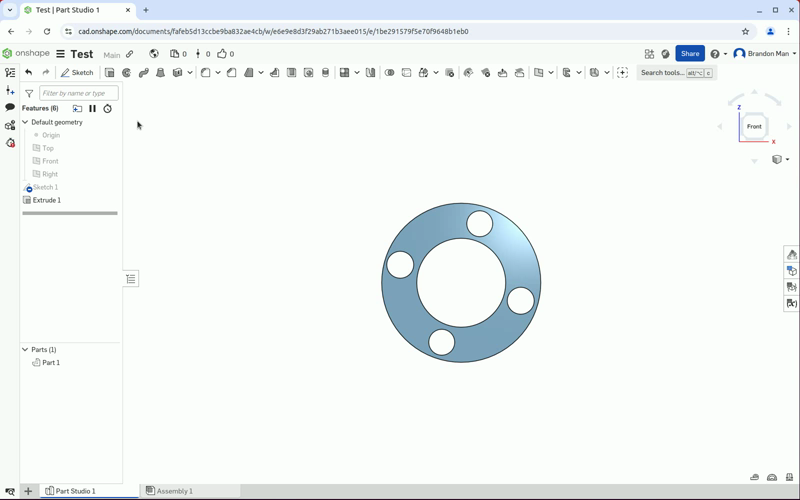
key(shift+h)
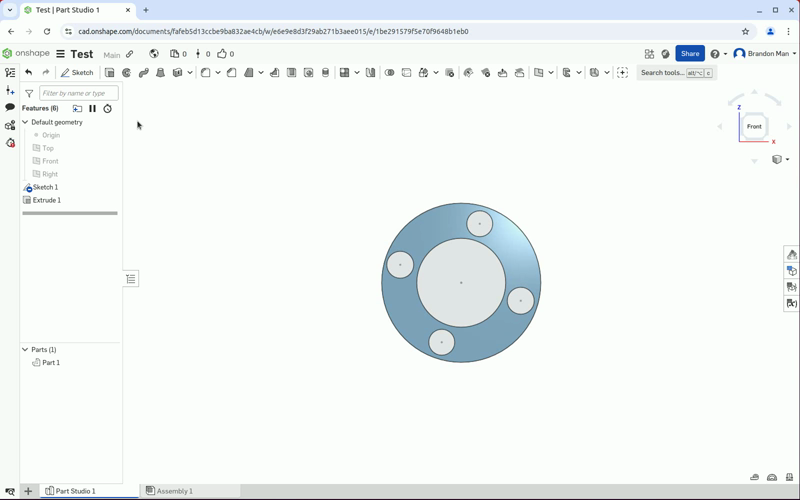
key(shift+h)
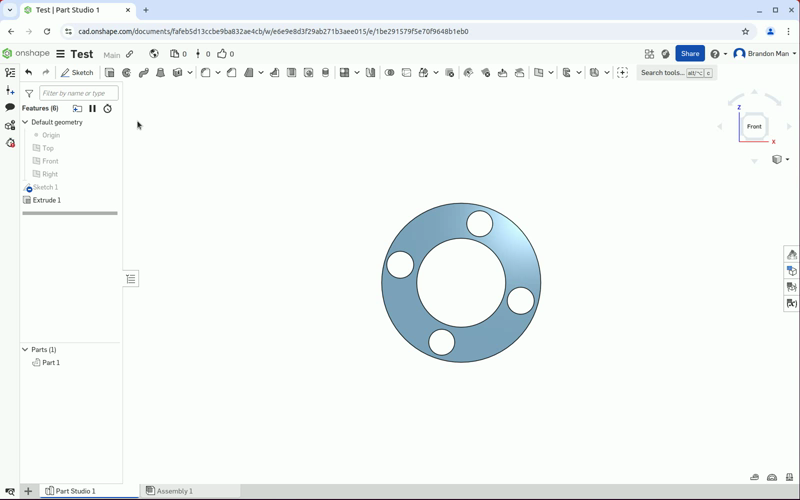
mouse_move(73, 189)
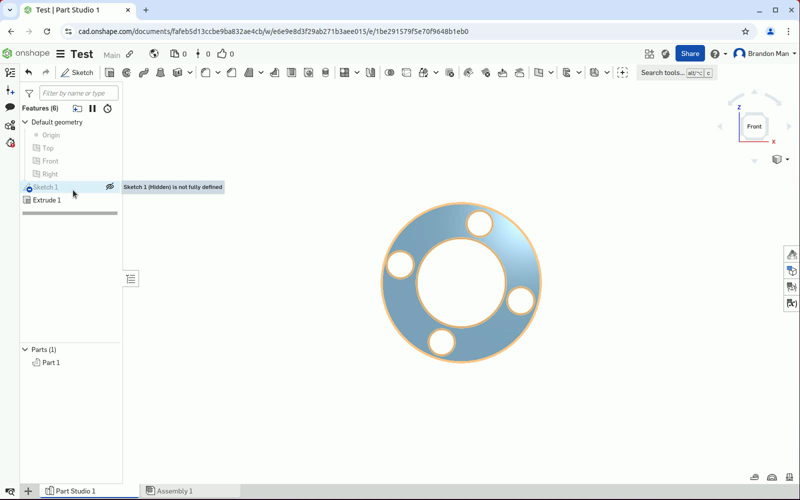
click(73, 189)
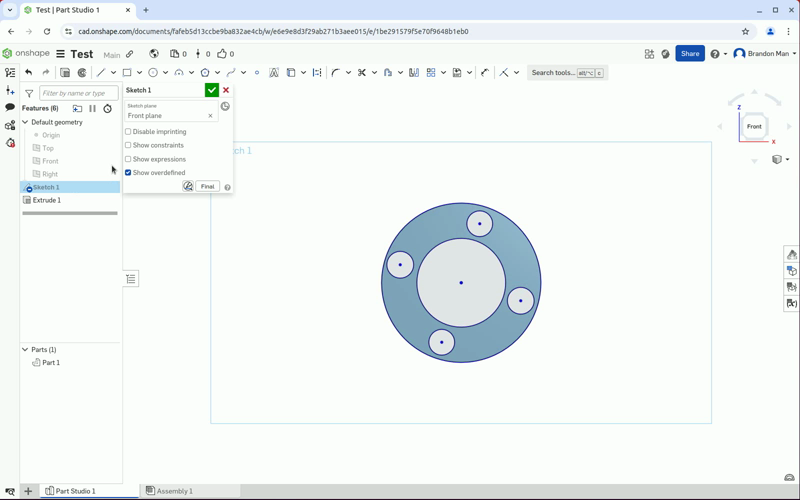
mouse_move(229, 92)
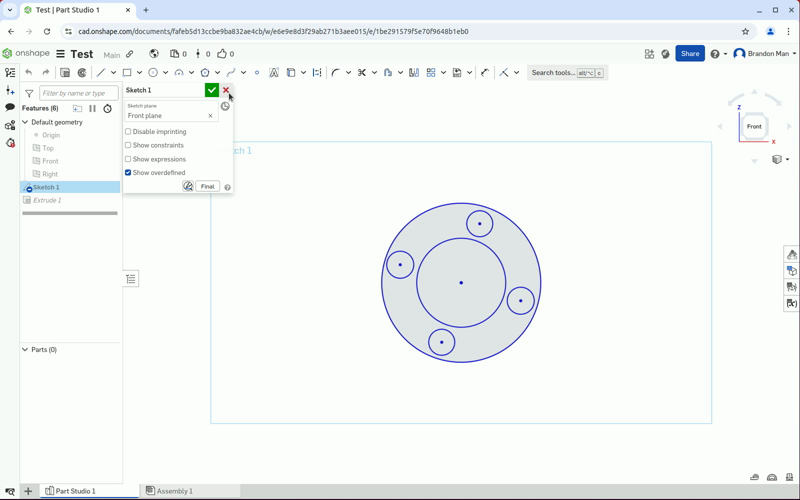
click(229, 92)
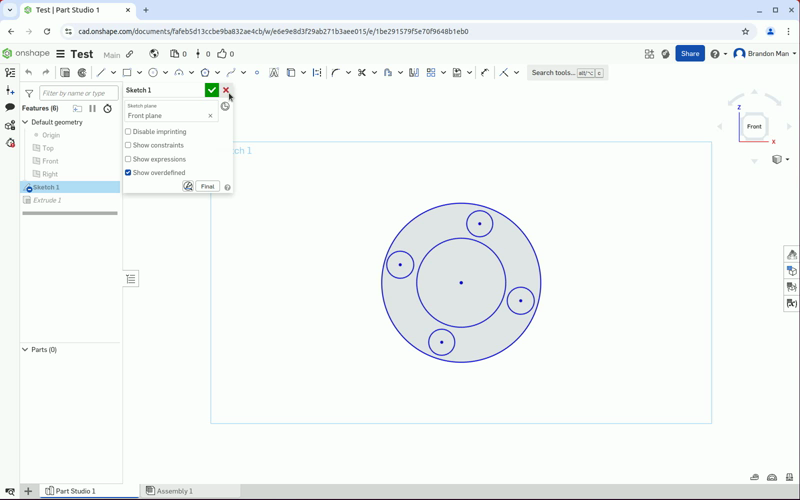
key(shift+s)
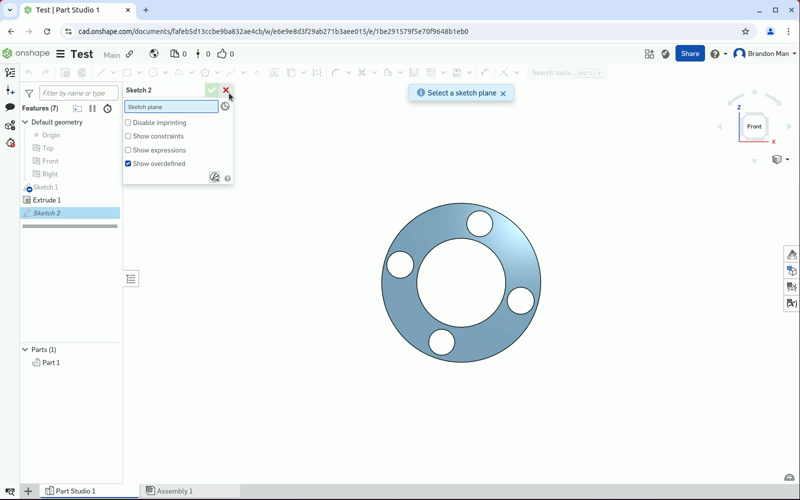
mouse_move(73, 163)
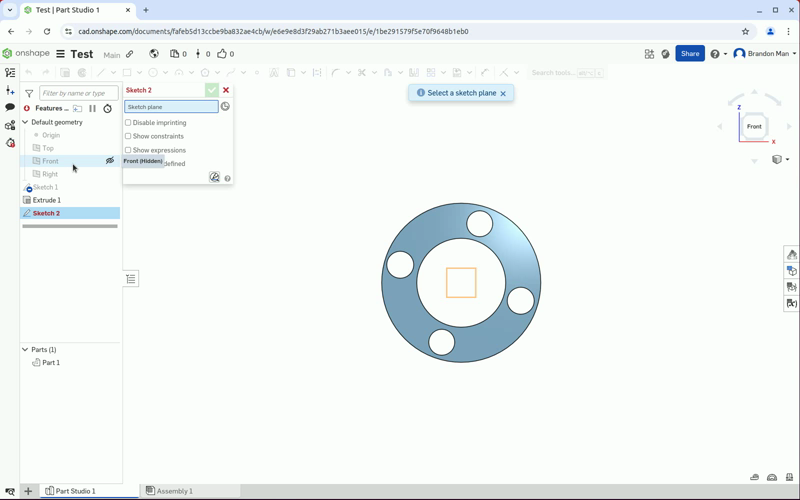
click(73, 163)
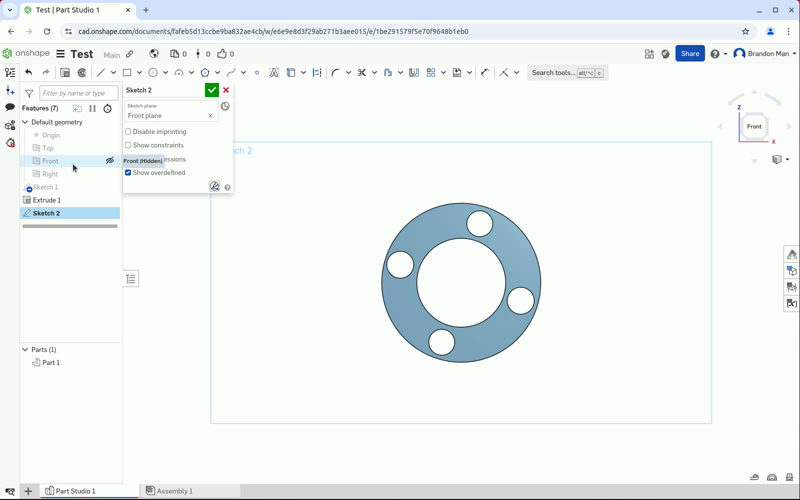
mouse_move(73, 352)
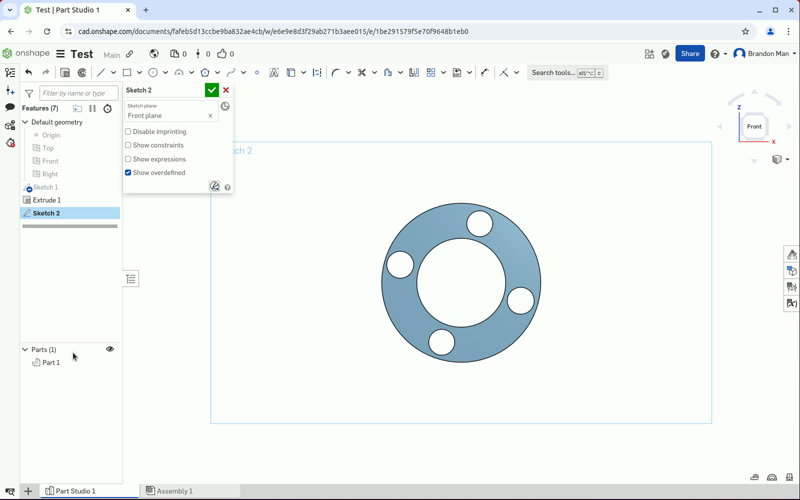
key(y)
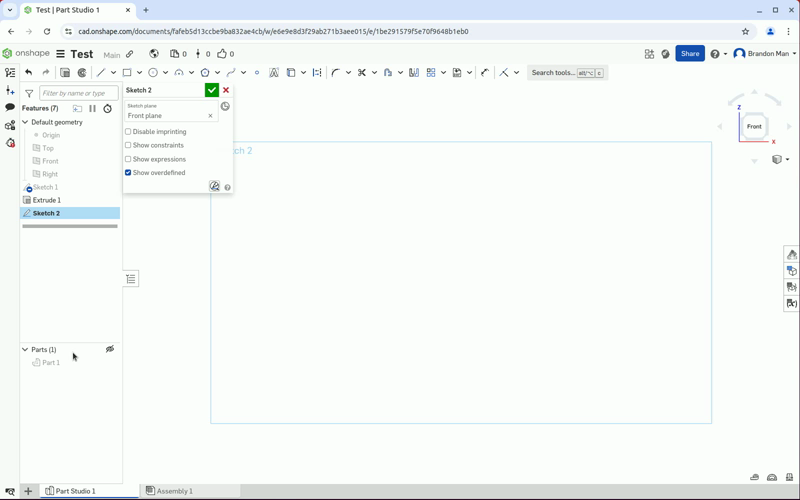
key(c)
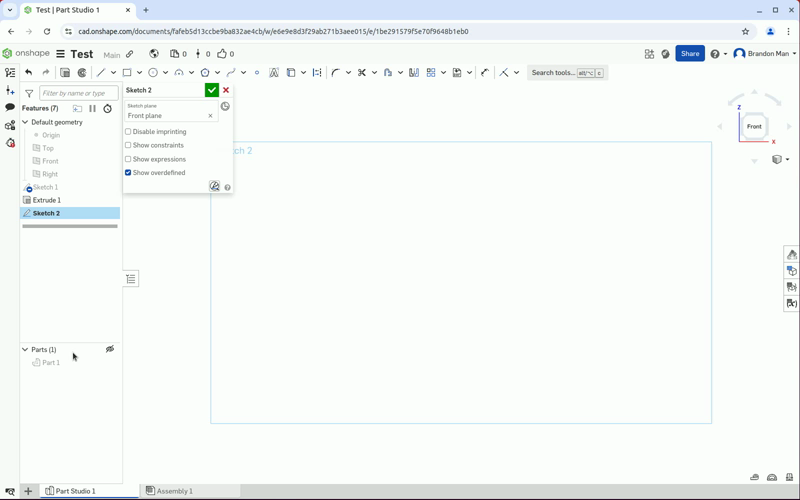
key_down(shift)
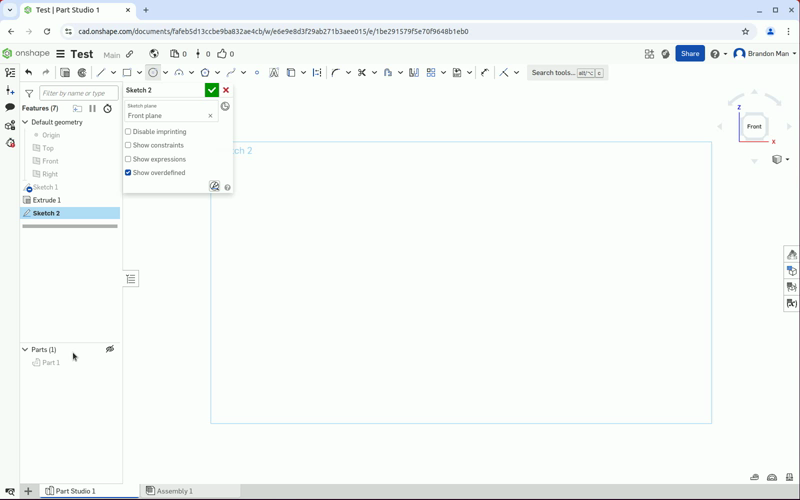
mouse_move(461, 282)
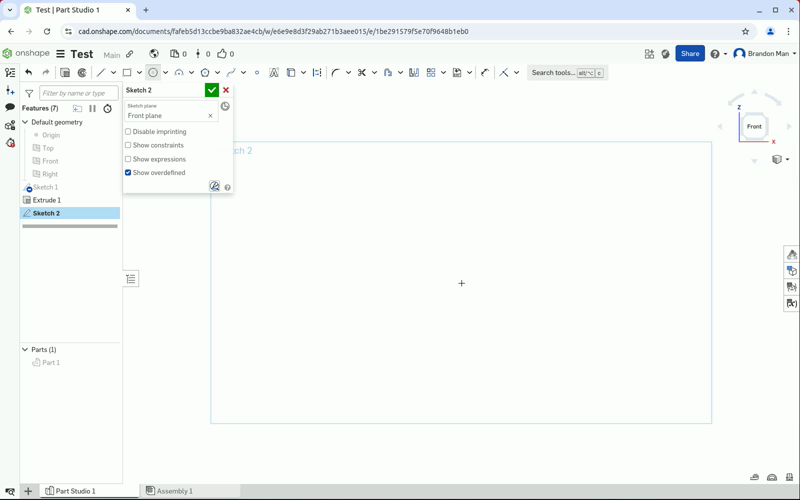
click(461, 282)
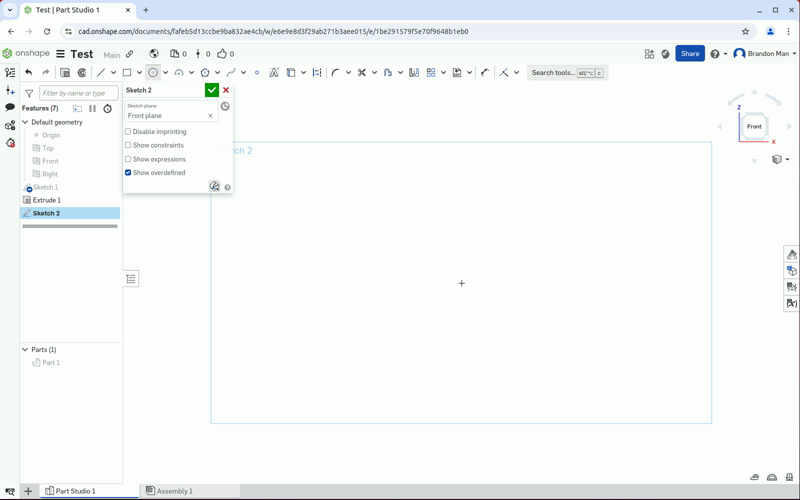
key_up(shift)
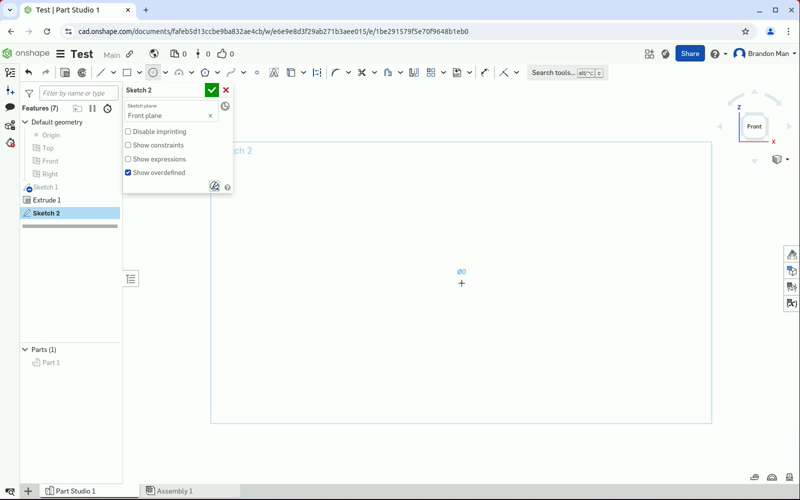
mouse_move(507, 282)
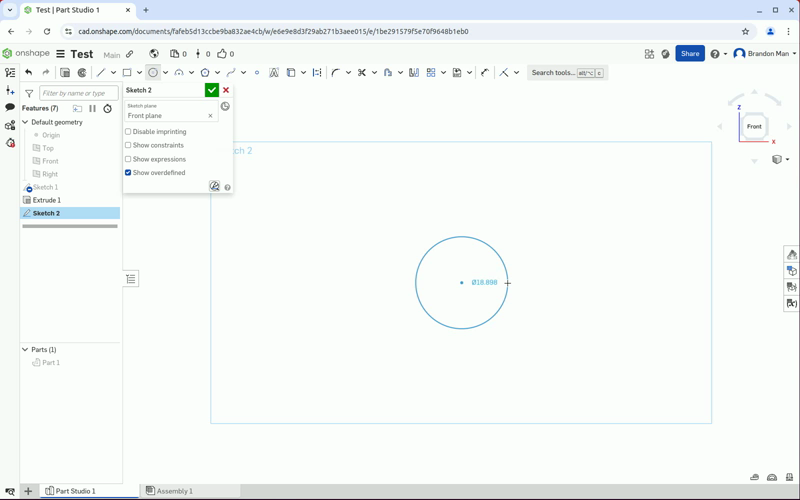
click(507, 282)
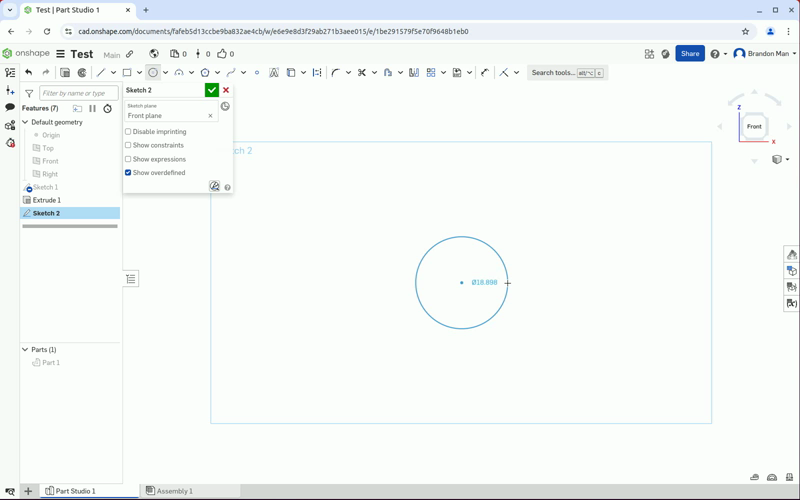
key(esc)
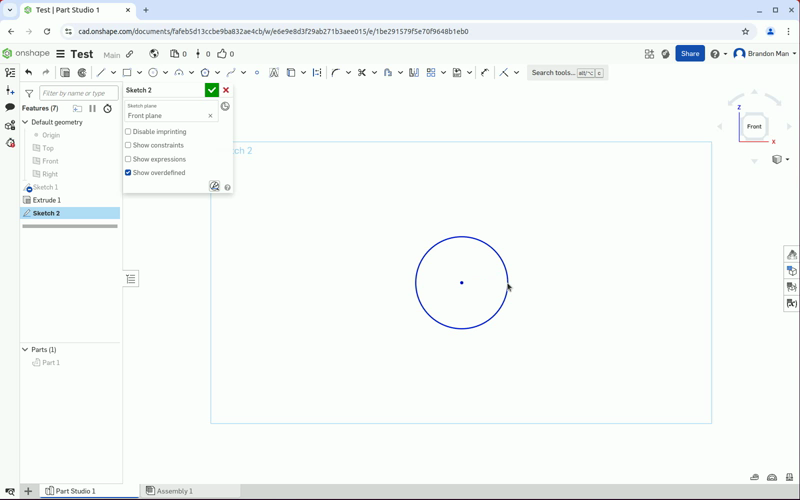
mouse_move(475, 287)
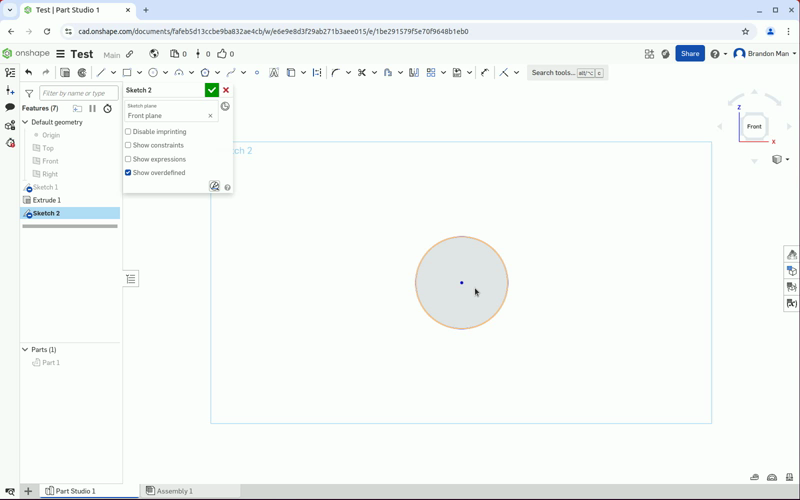
click(475, 287)
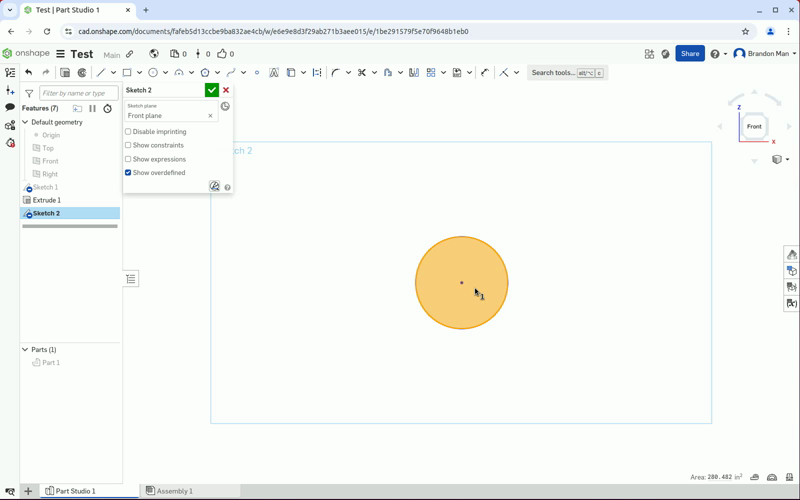
mouse_move(73, 352)
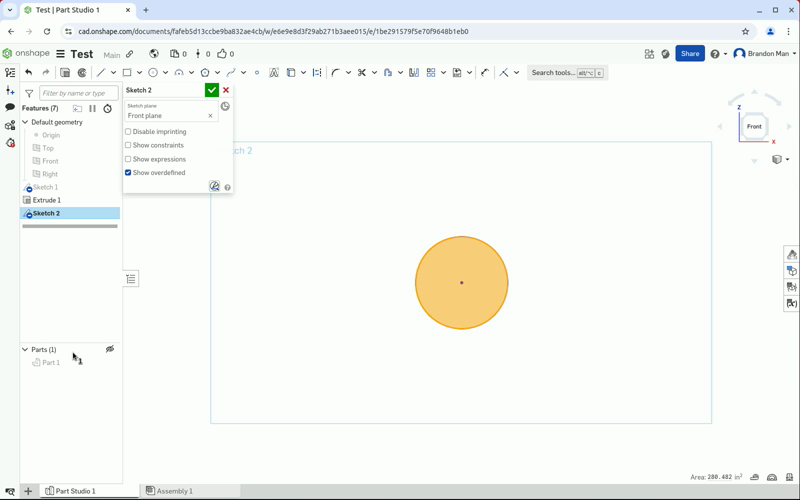
key(shift+y)
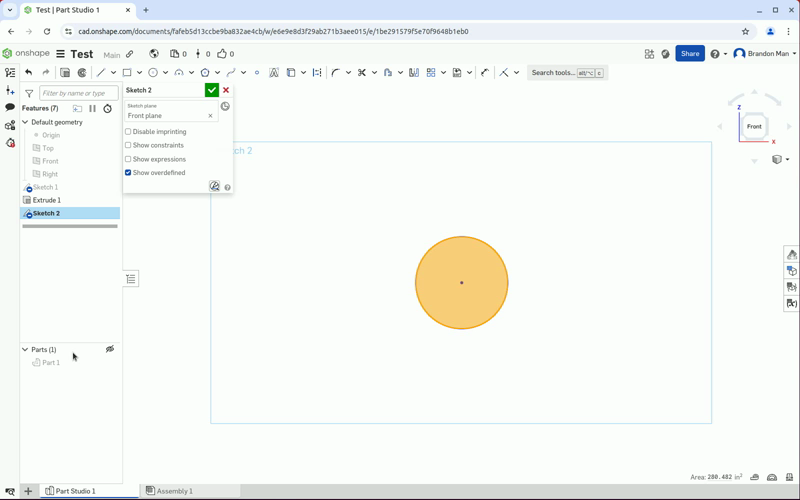
key(shift+e)
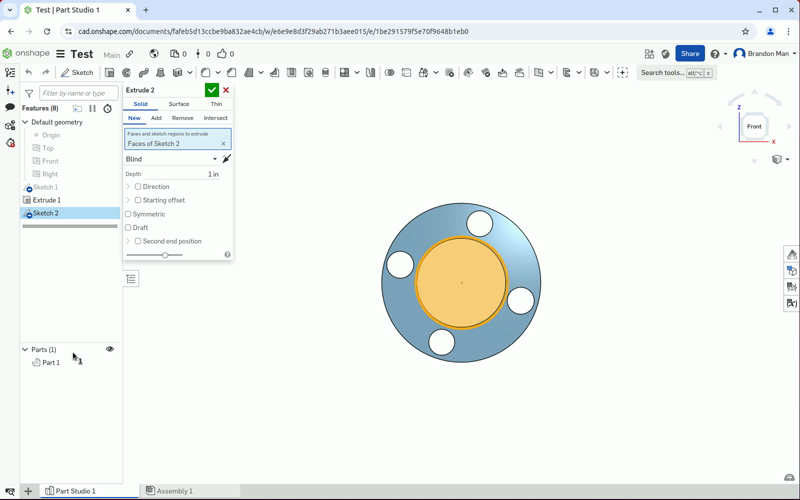
mouse_move(143, 106)
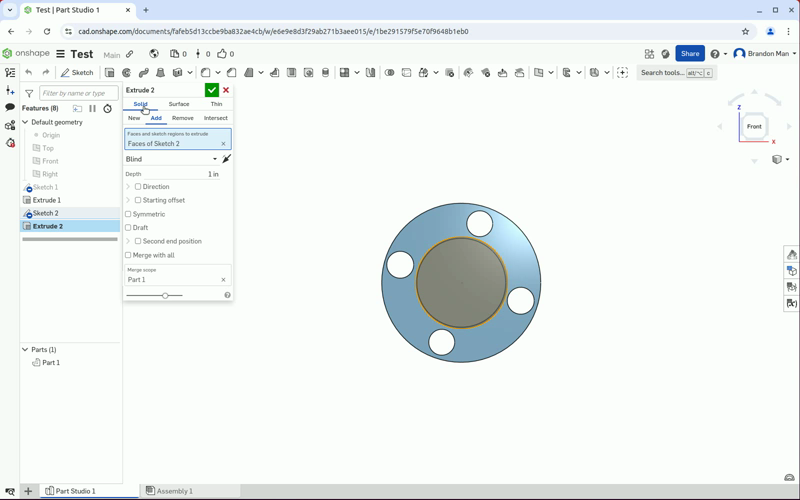
click(143, 106)
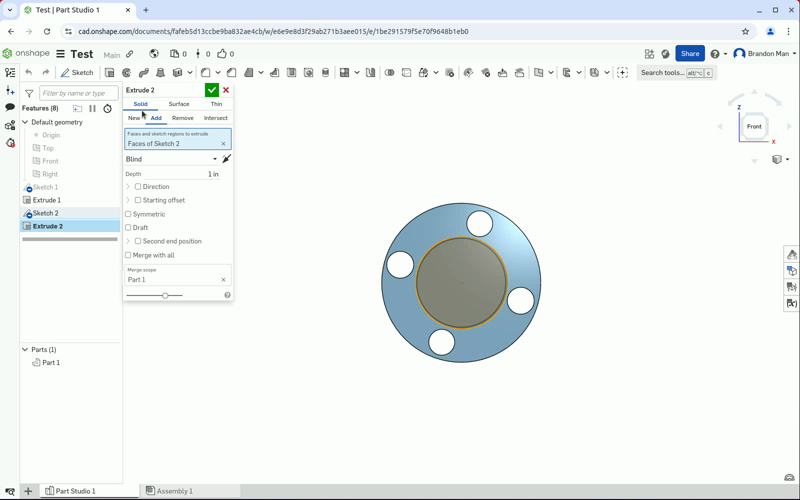
mouse_move(137, 120)
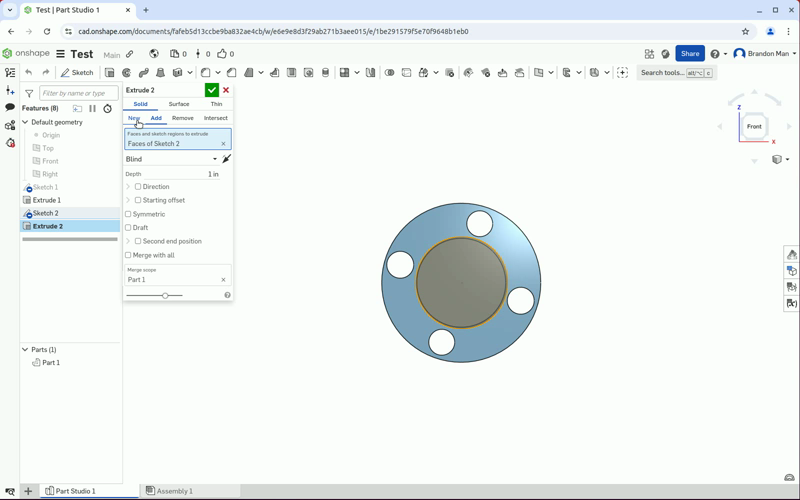
click(137, 120)
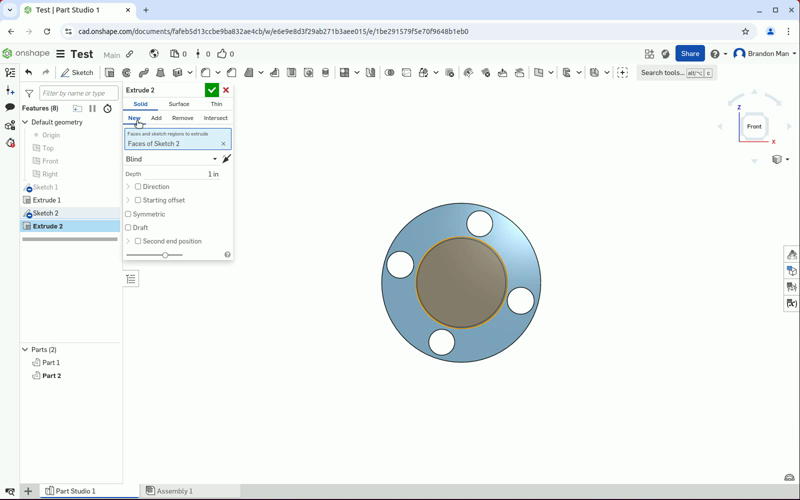
key(tab, 4)
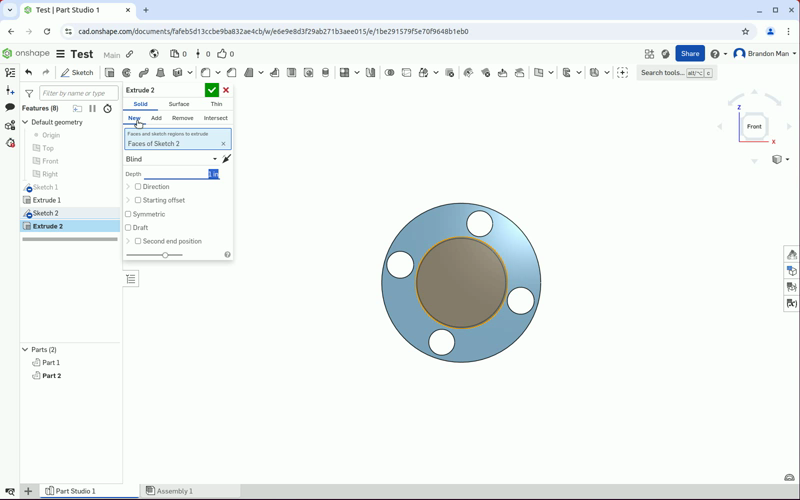
text(13.962)
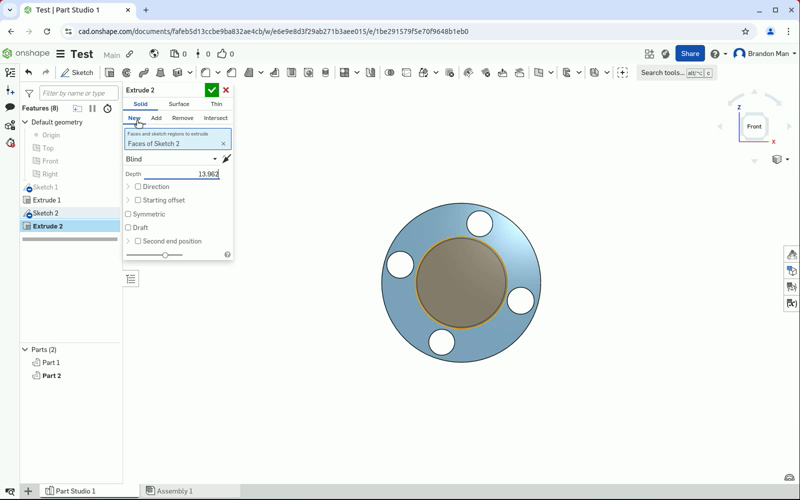
key(tab, 3)
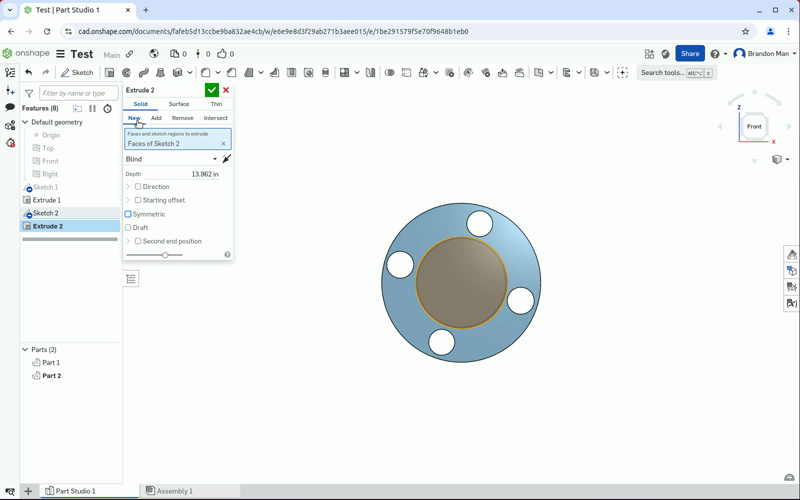
key(space)
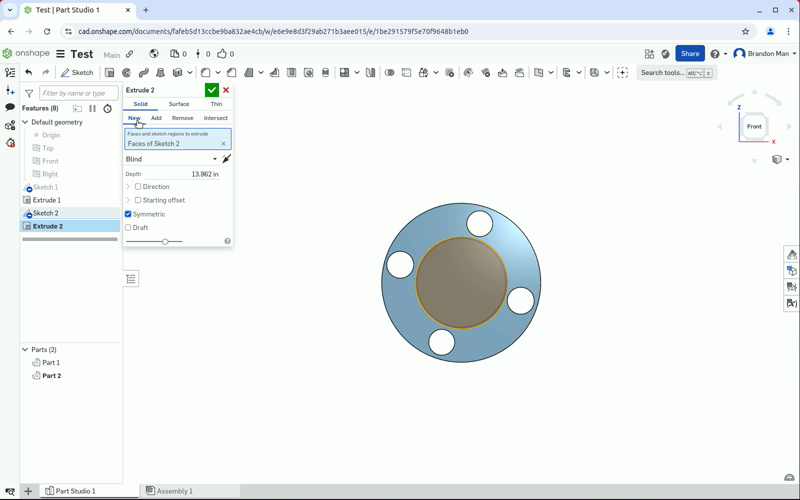
key(enter)
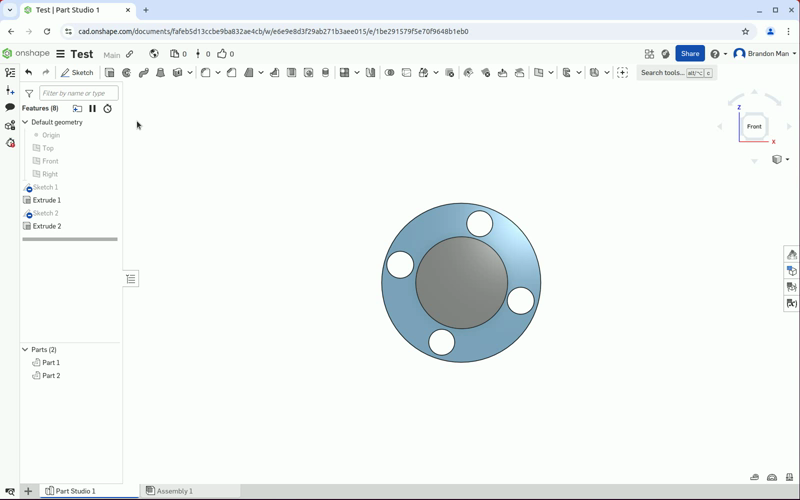
key(shift+h)
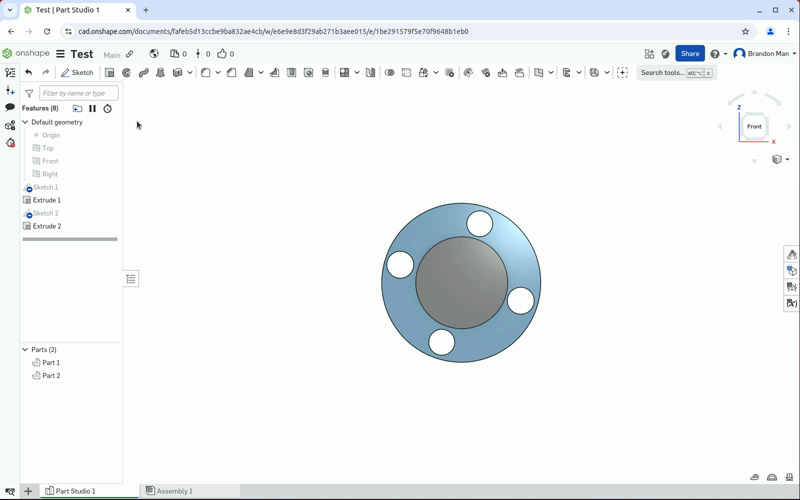
key(shift+h)
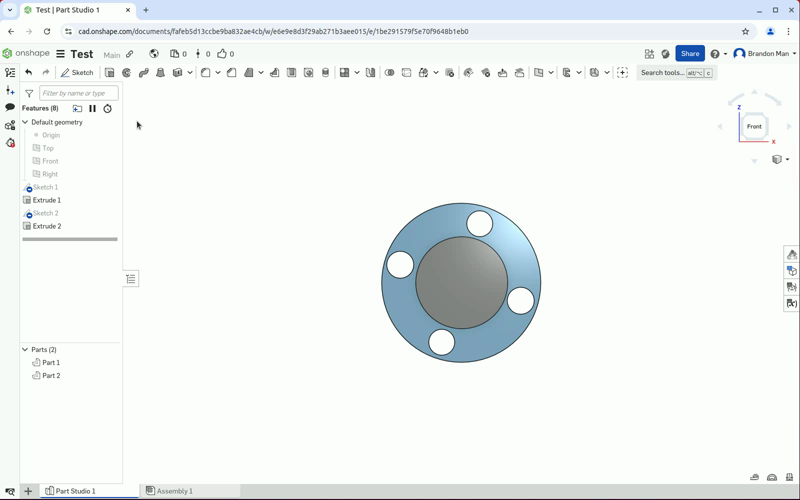
mouse_move(73, 189)
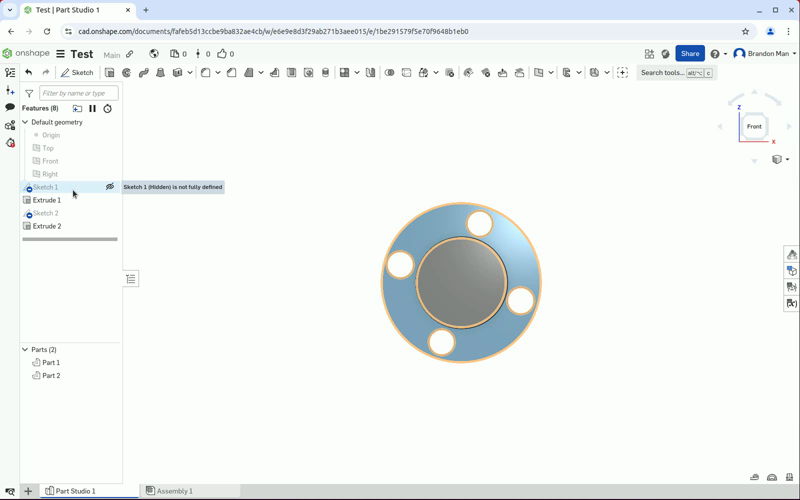
click(73, 189)
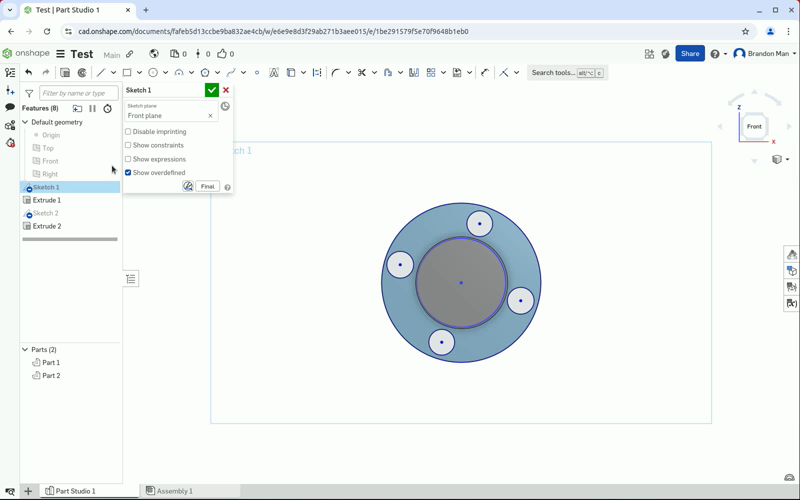
mouse_move(229, 92)
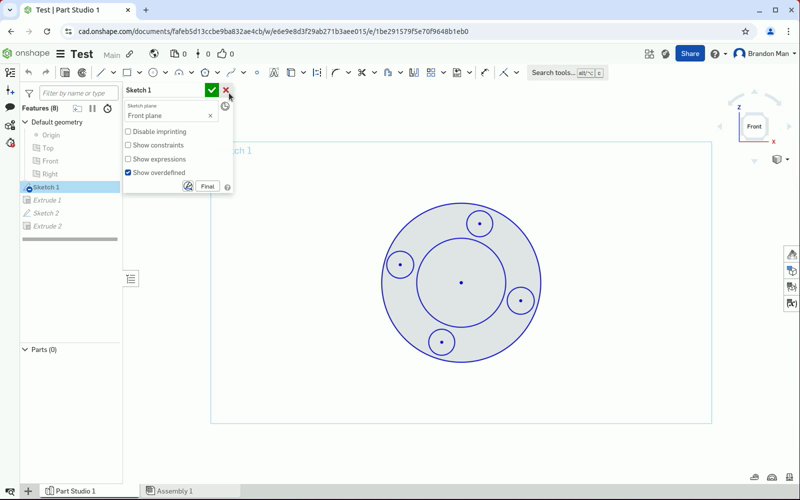
click(229, 92)
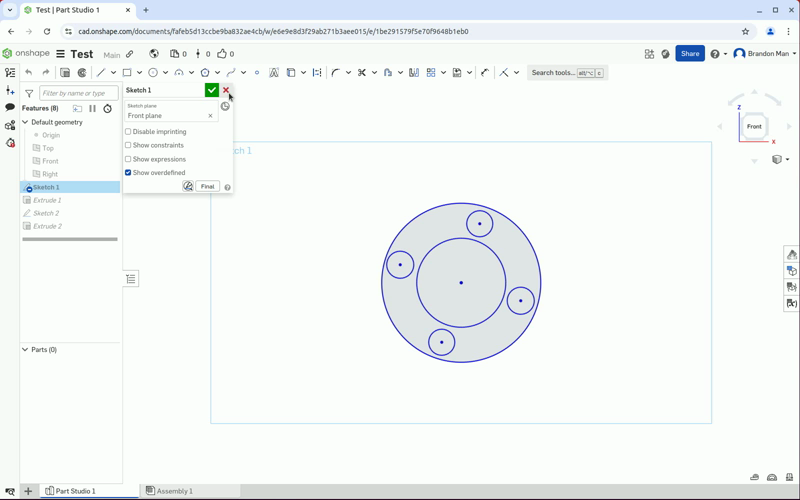
key(shift+s)
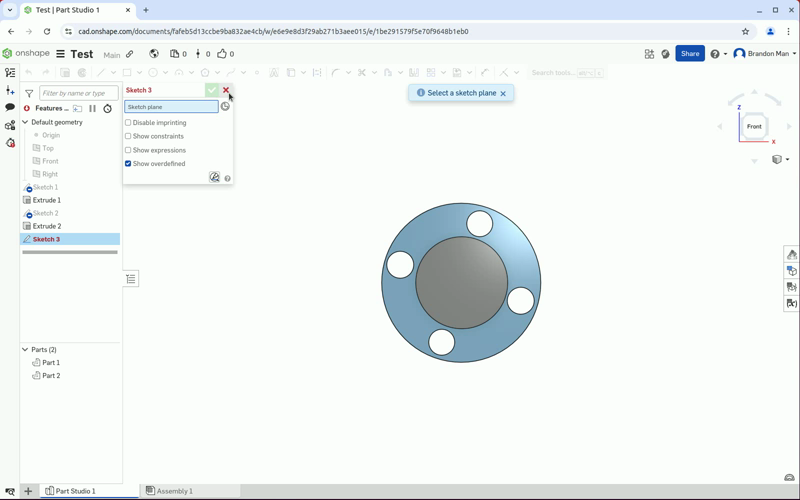
mouse_move(73, 163)
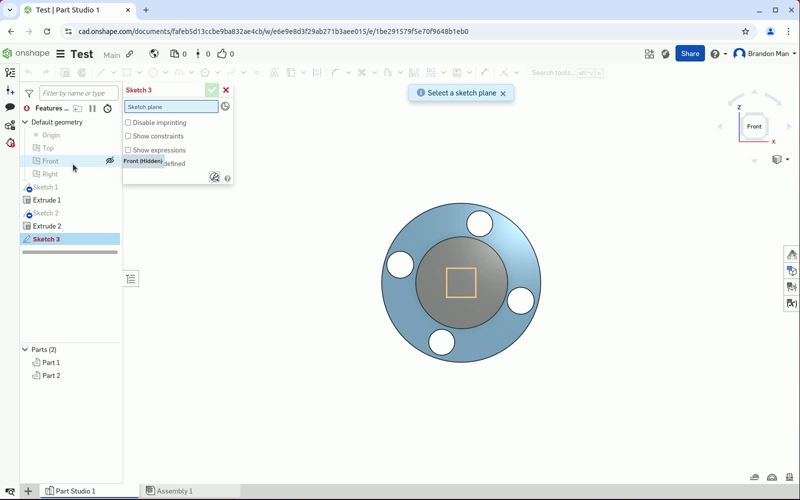
click(73, 163)
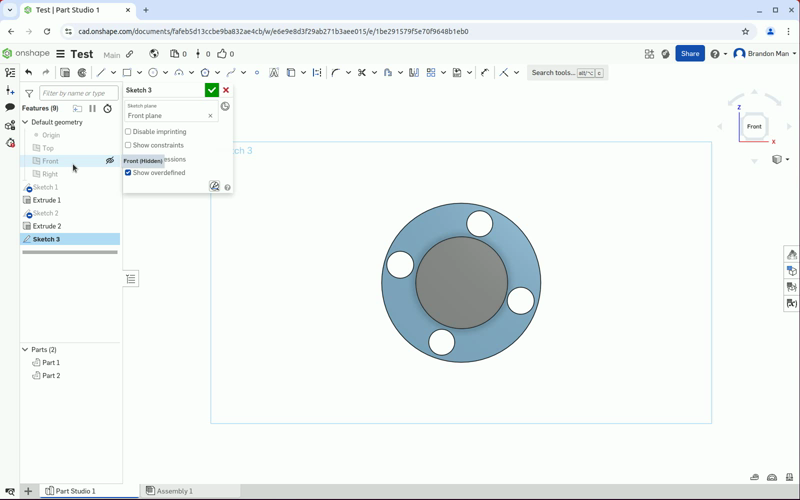
mouse_move(73, 352)
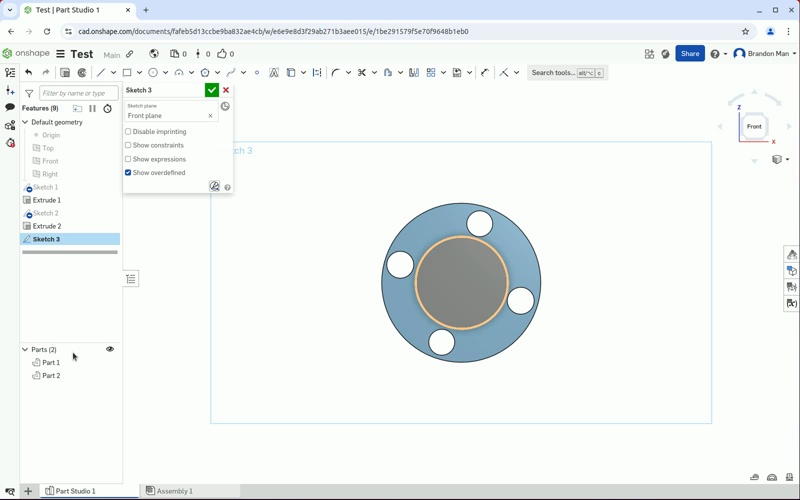
key(y)
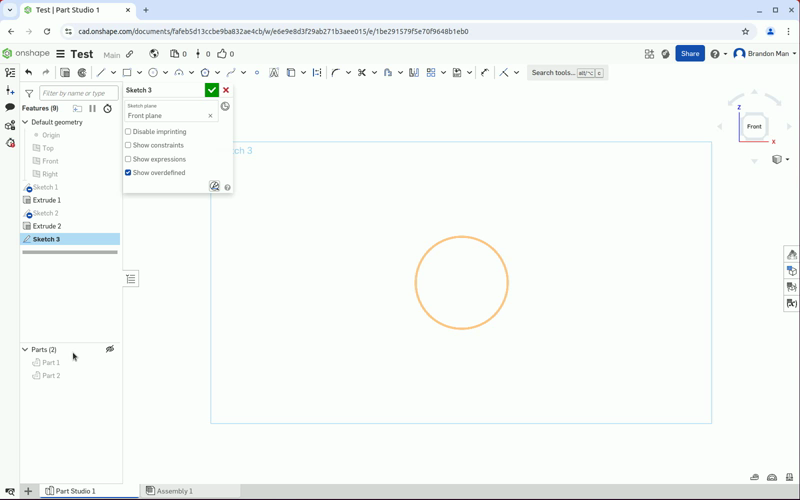
key(c)
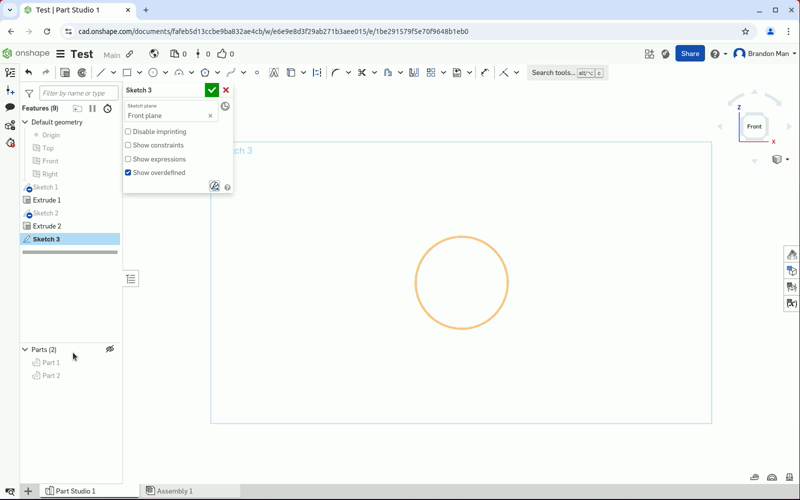
key_down(shift)
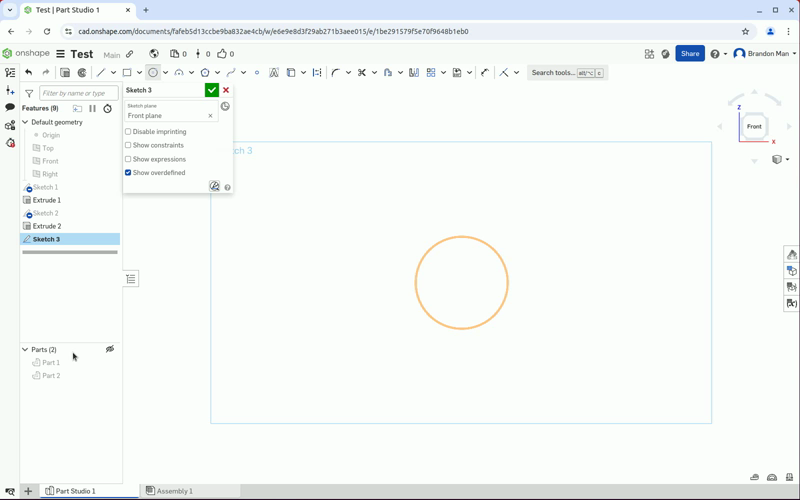
mouse_move(461, 282)
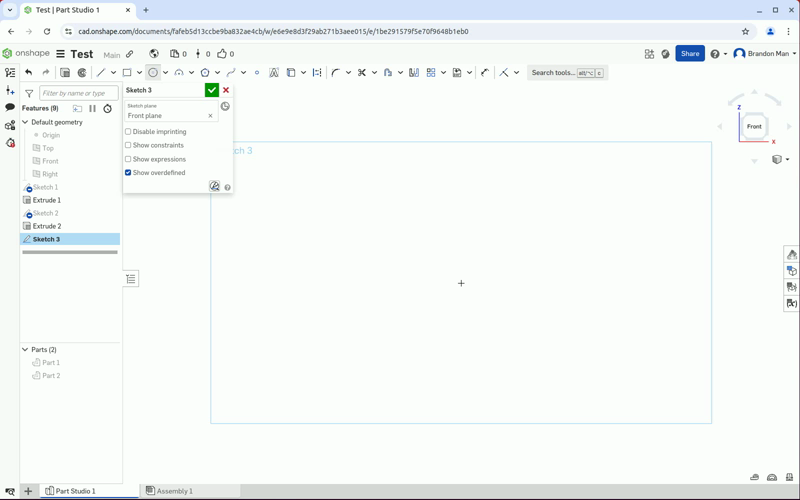
click(461, 282)
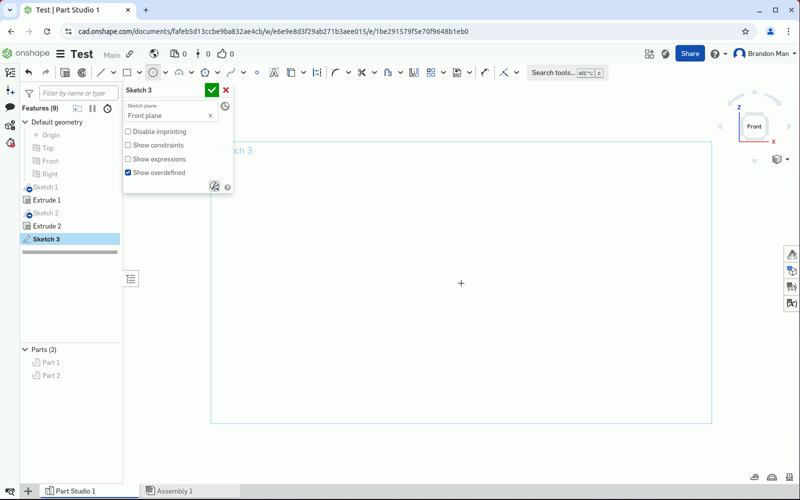
key_up(shift)
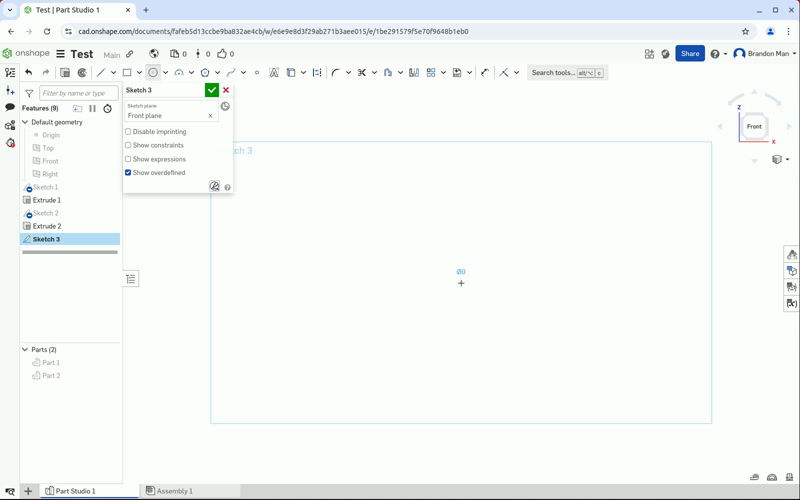
mouse_move(574, 282)
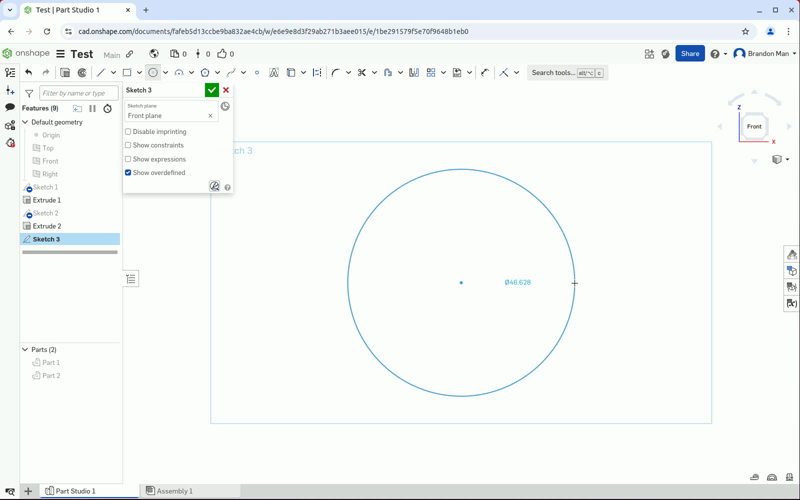
click(574, 282)
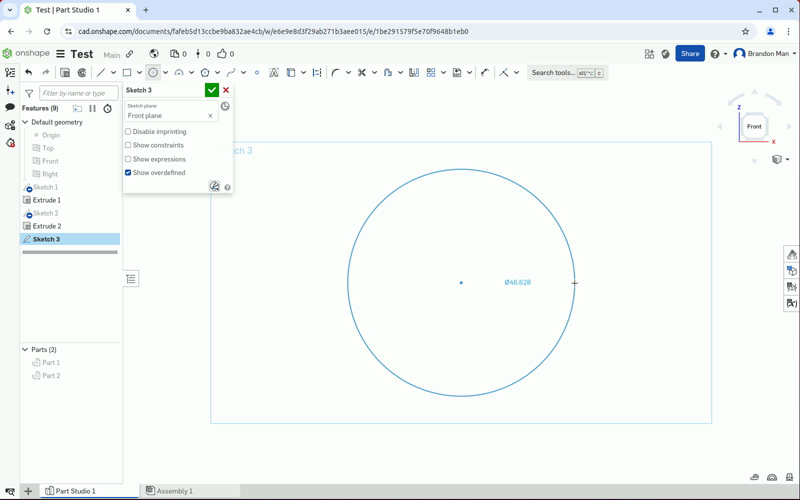
key(esc)
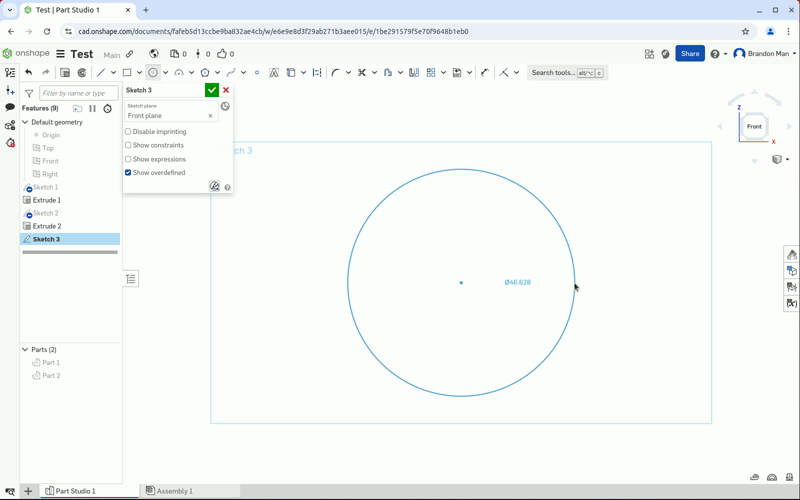
key(c)
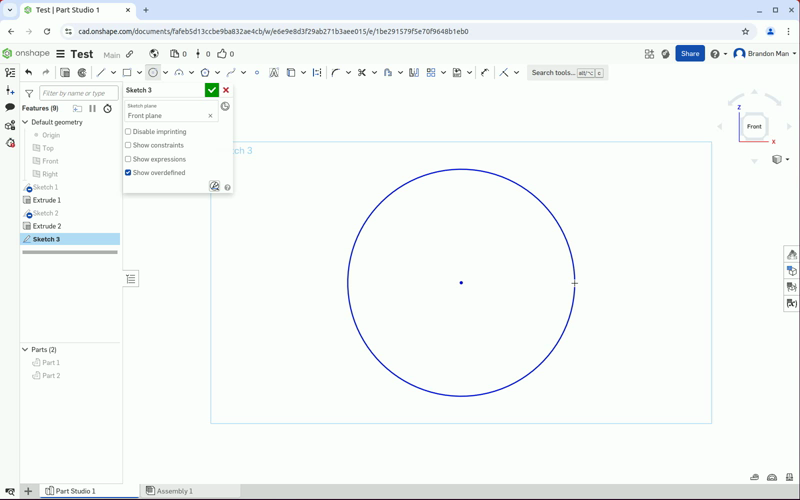
key_down(shift)
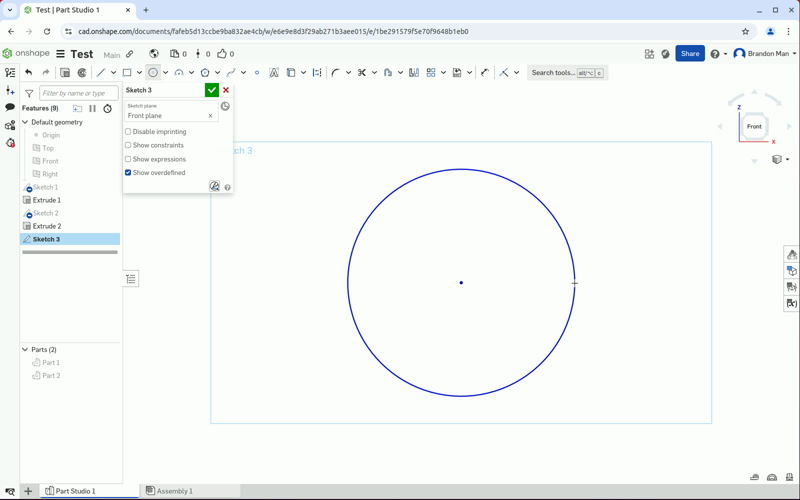
mouse_move(461, 282)
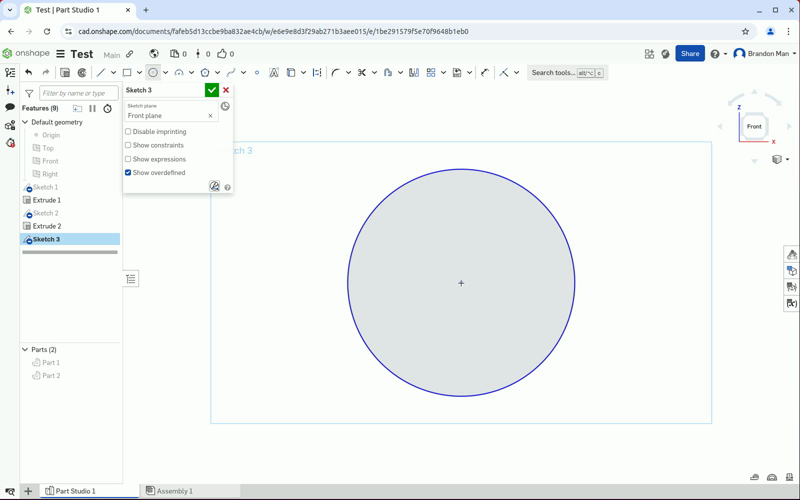
click(461, 282)
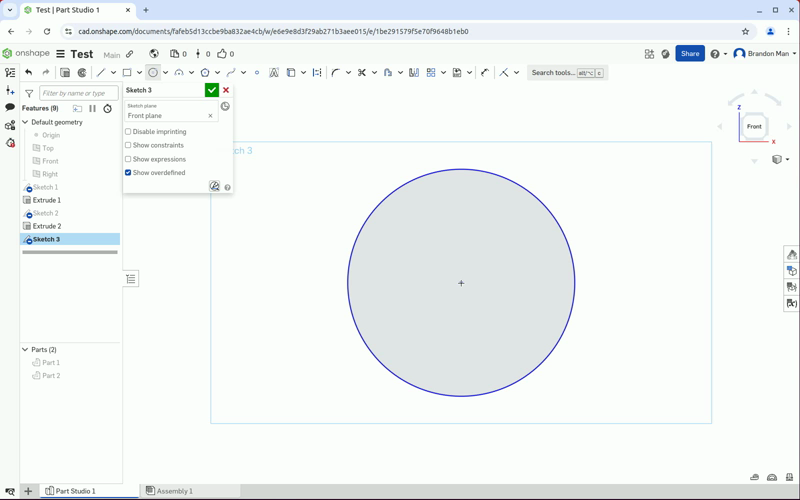
key_up(shift)
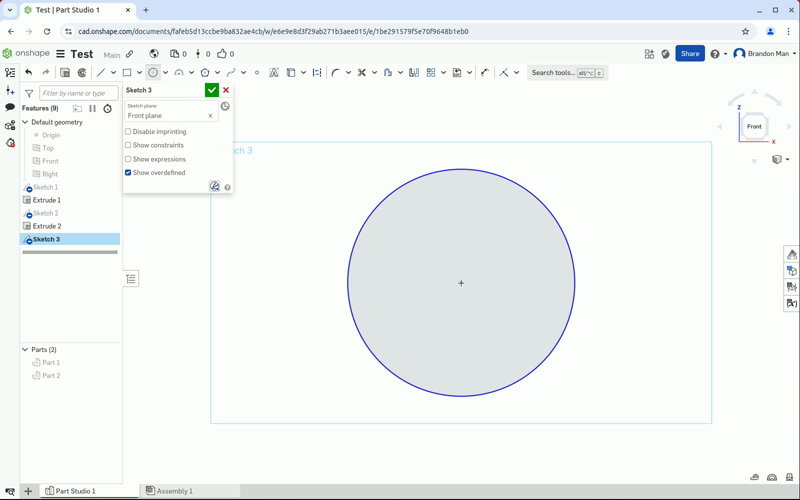
mouse_move(539, 282)
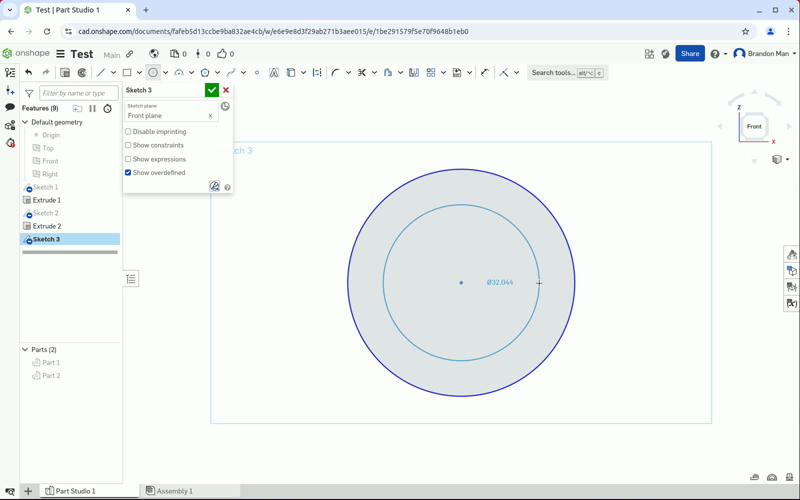
click(539, 282)
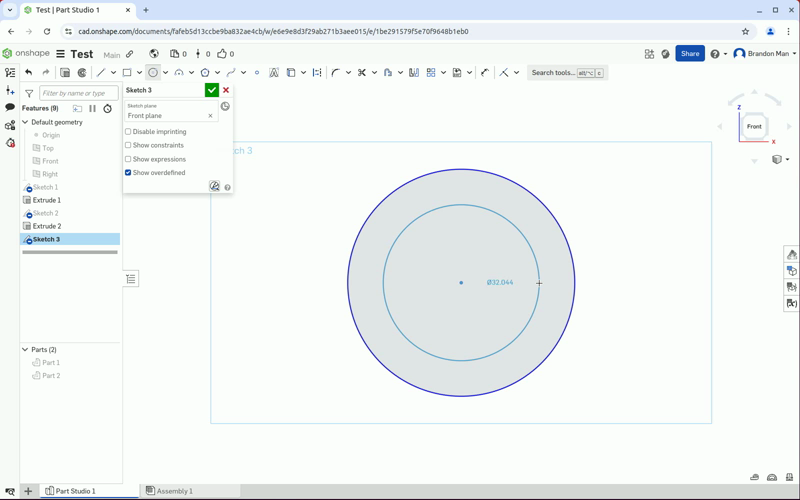
key(esc)
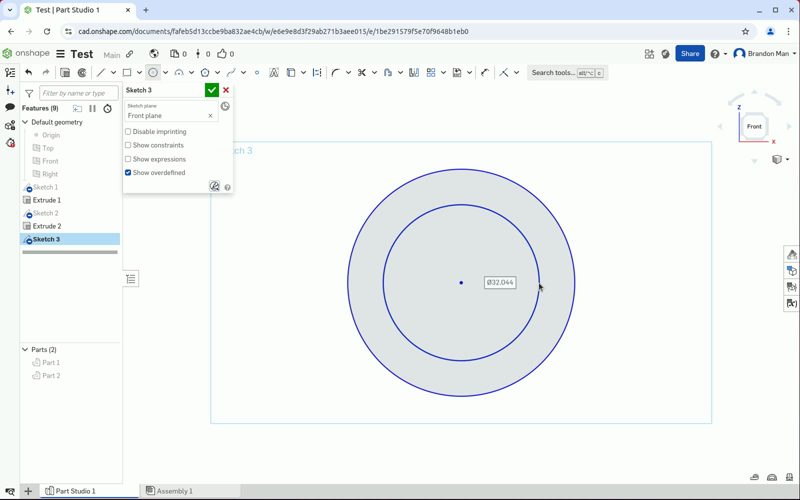
mouse_move(446, 374)
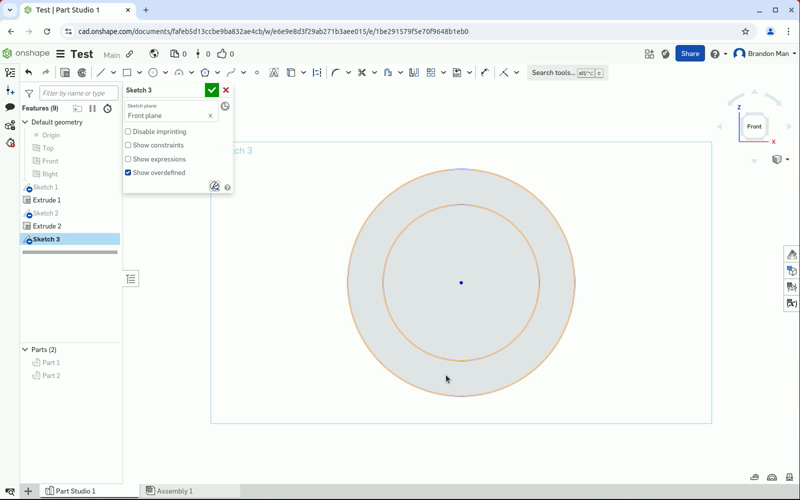
click(446, 374)
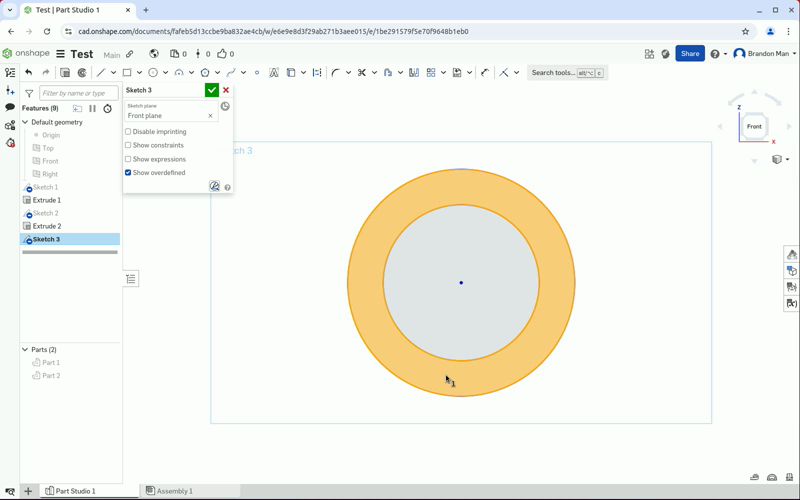
mouse_move(73, 352)
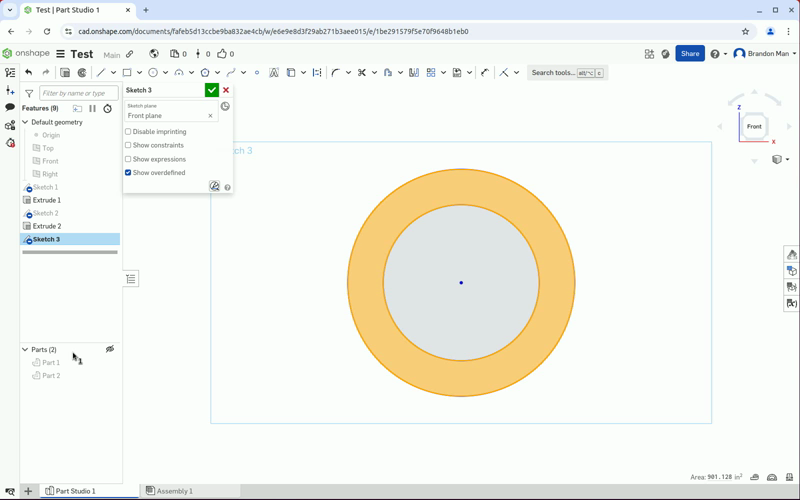
key(shift+y)
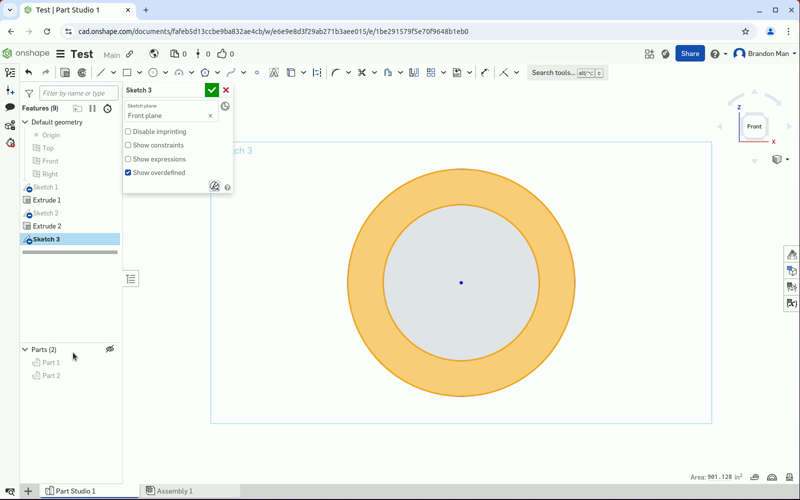
key(shift+e)
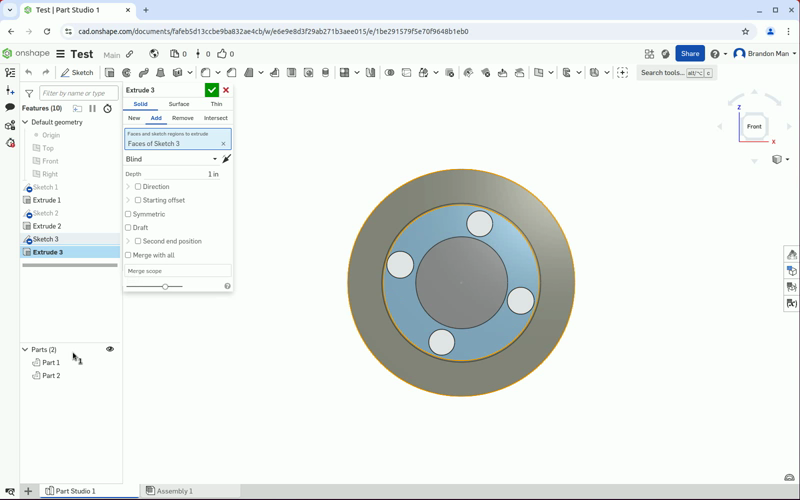
mouse_move(143, 106)
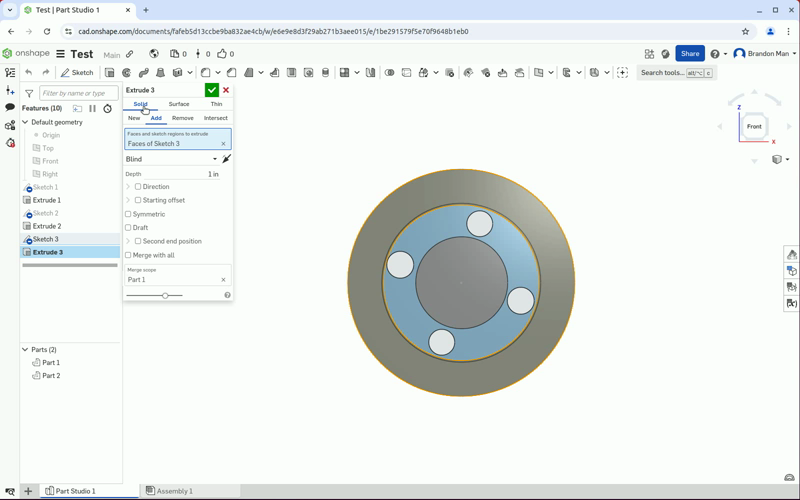
click(143, 106)
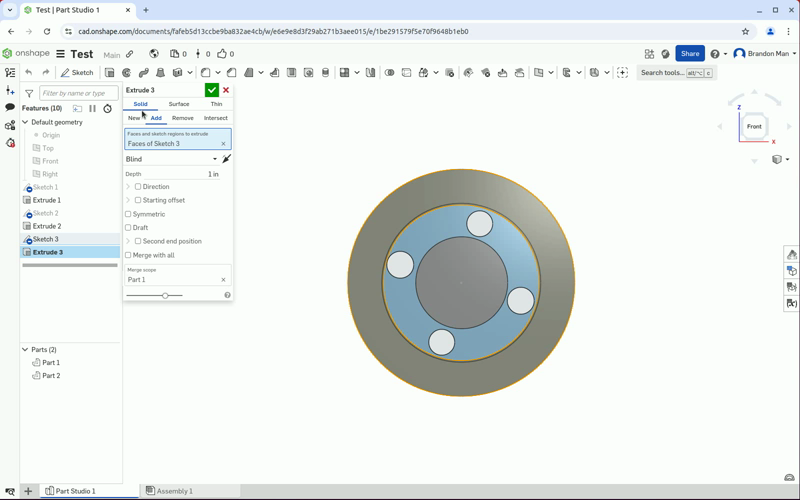
mouse_move(137, 120)
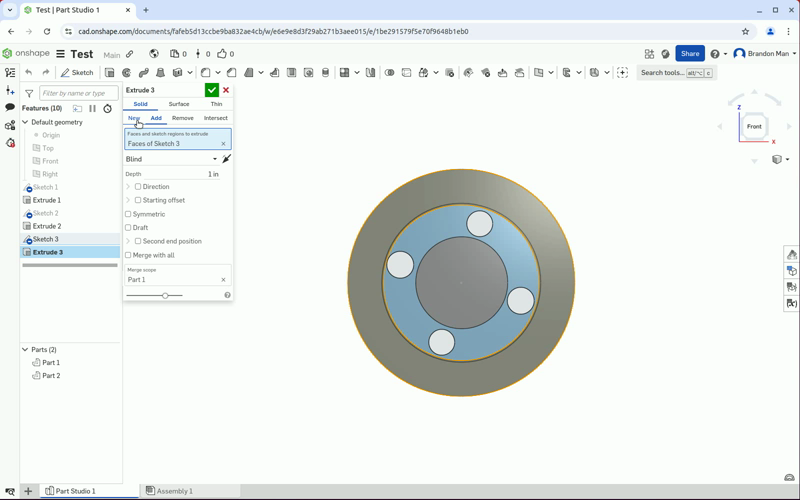
click(137, 120)
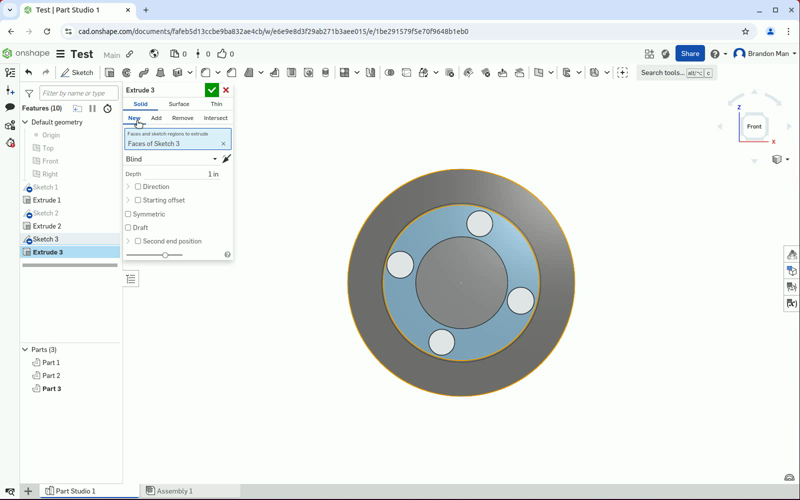
key(tab, 4)
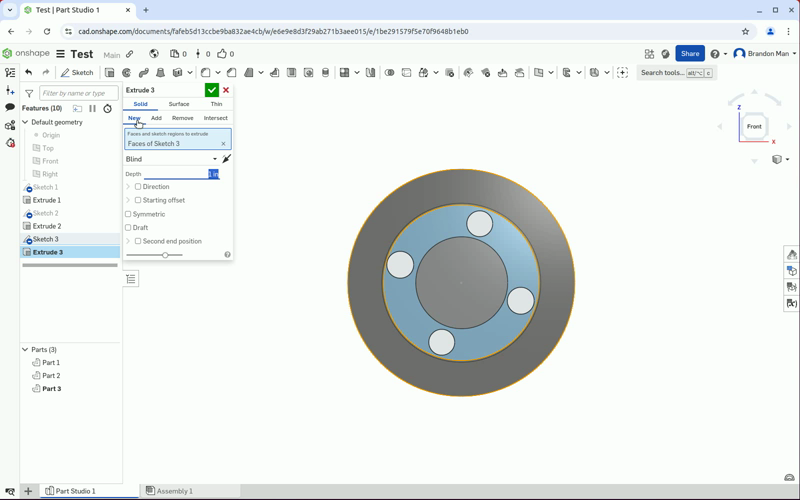
text(13.962)
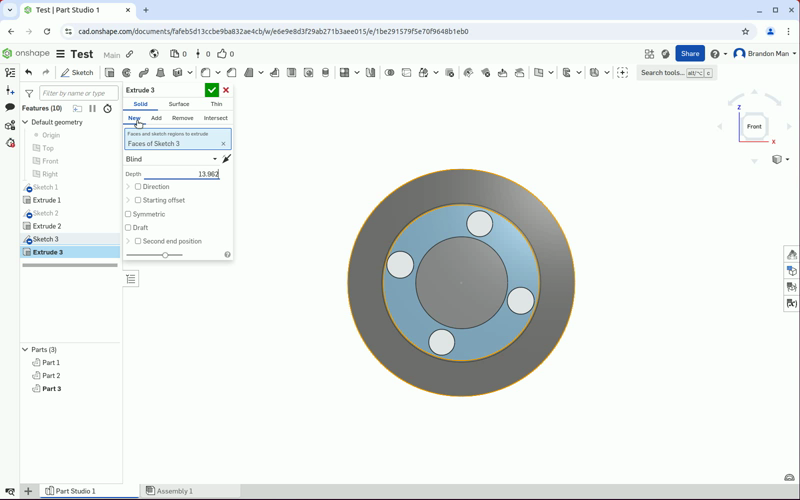
key(tab, 3)
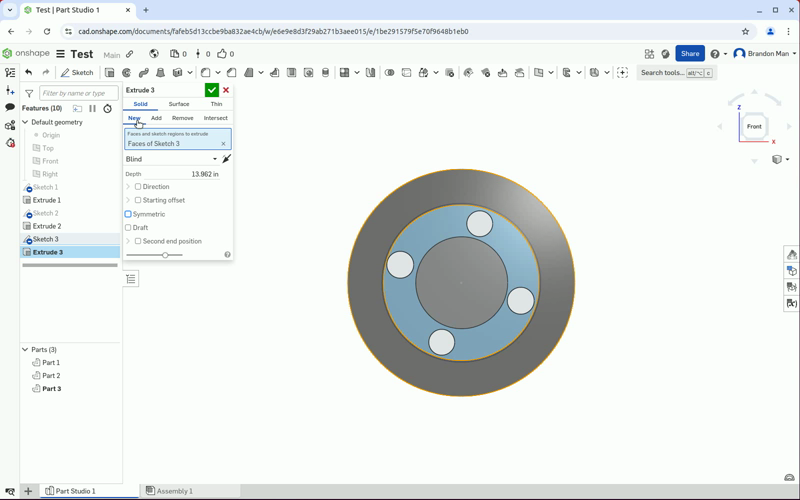
key(space)
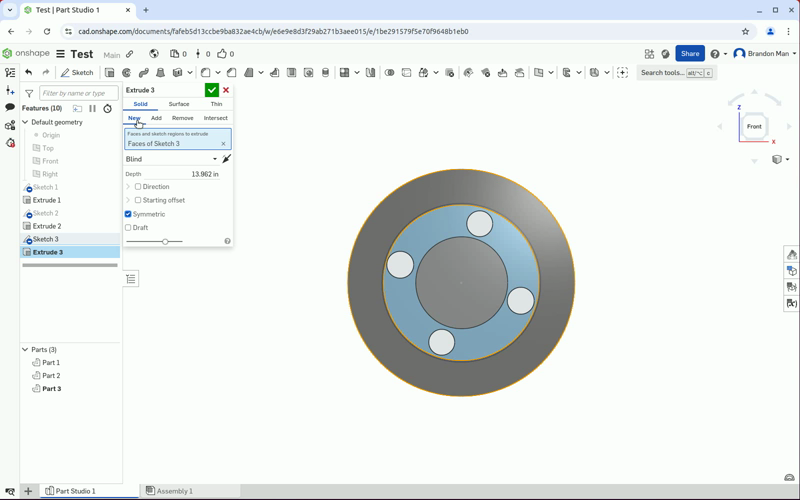
key(enter)
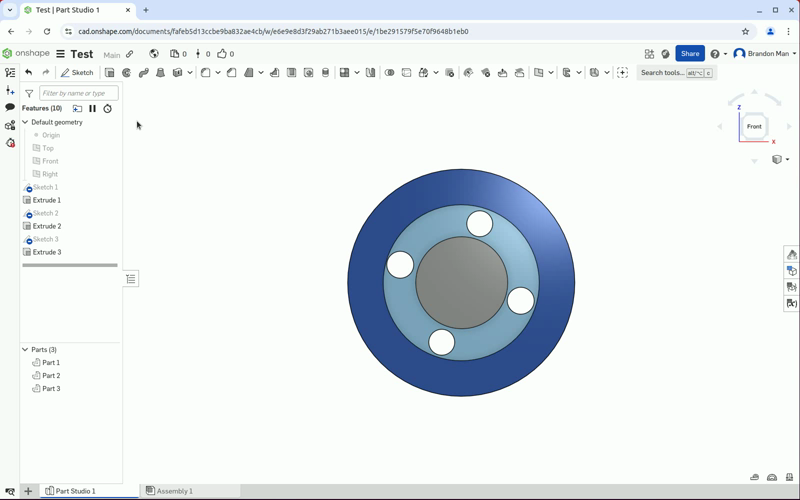
key(shift+h)
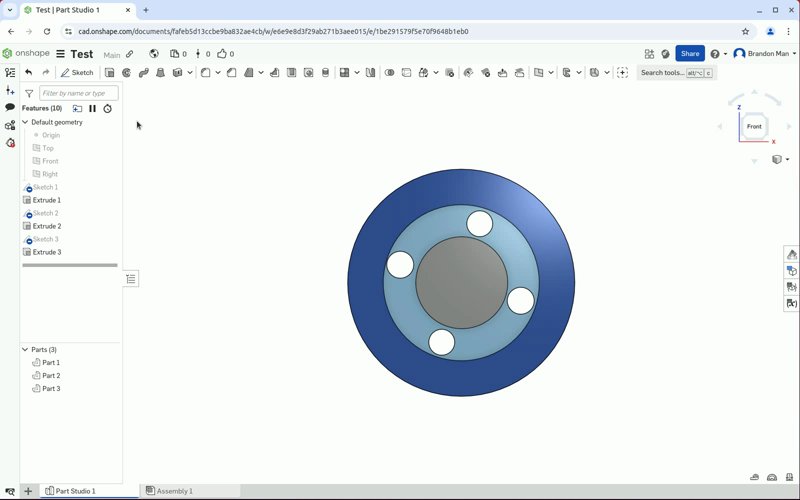
key(shift+h)
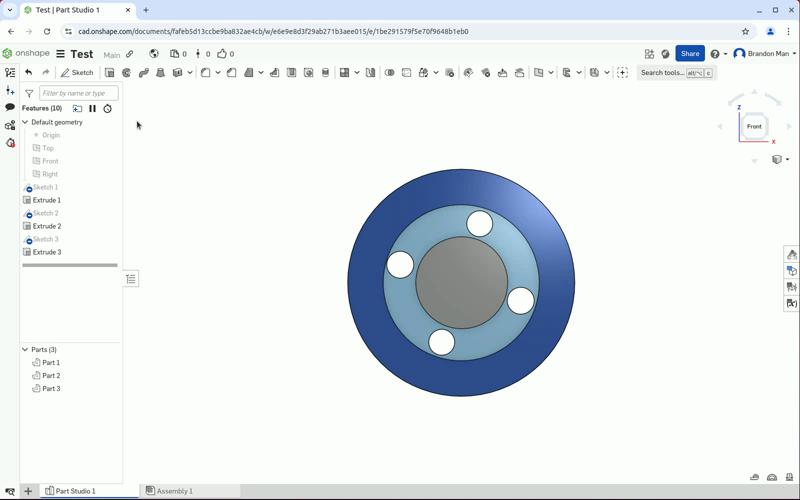
mouse_move(73, 189)
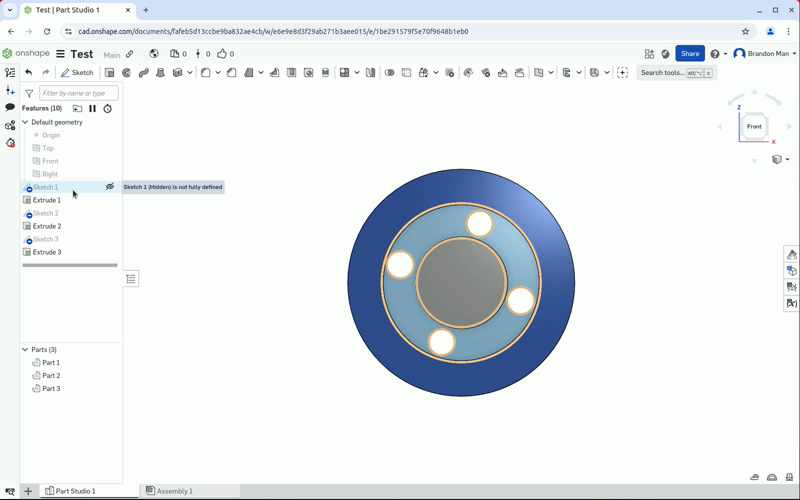
click(73, 189)
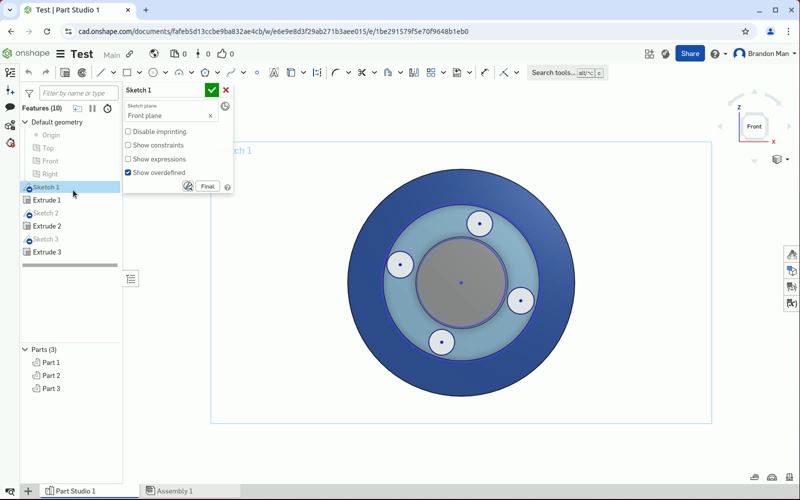
mouse_move(229, 92)
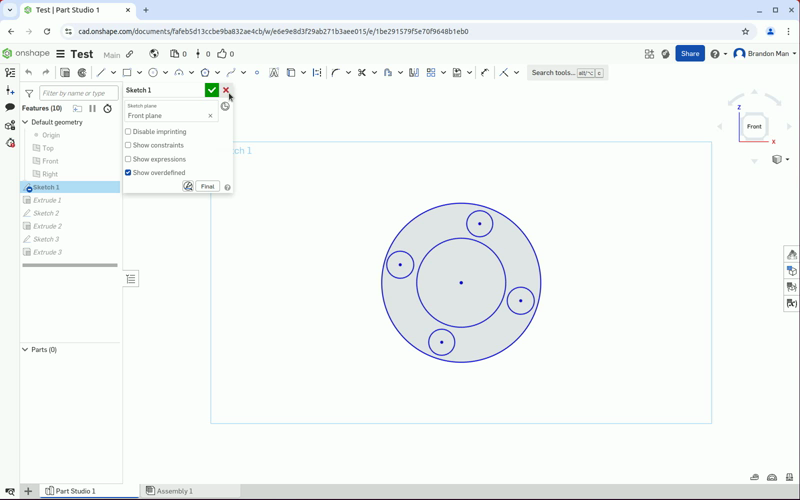
click(229, 92)
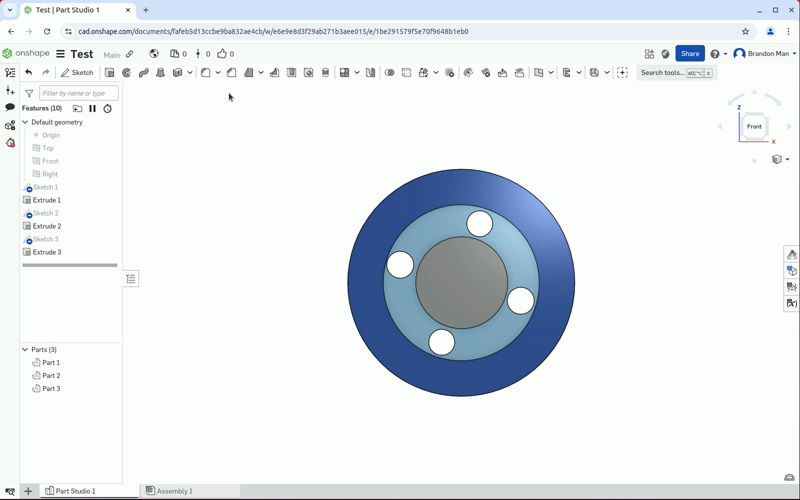
mouse_move(541, 75)
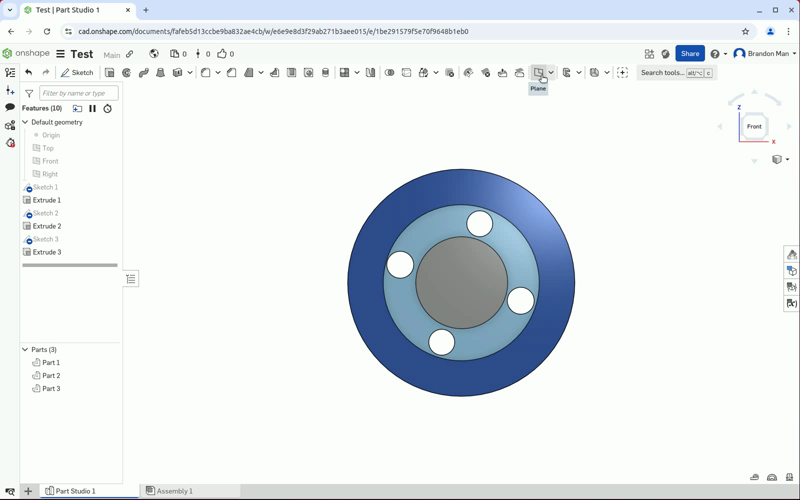
click(541, 75)
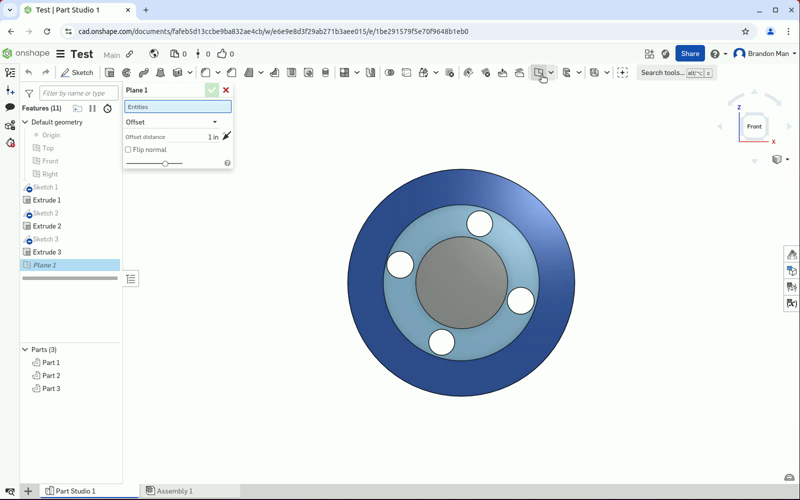
mouse_move(73, 163)
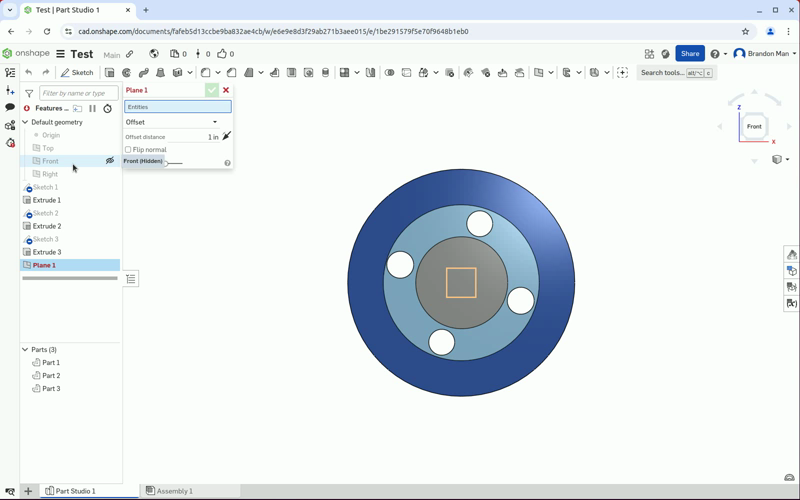
click(73, 163)
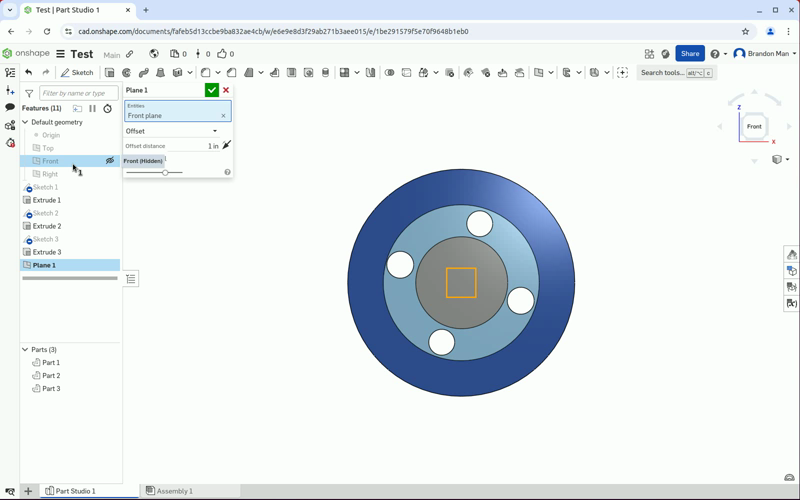
key(tab, 2)
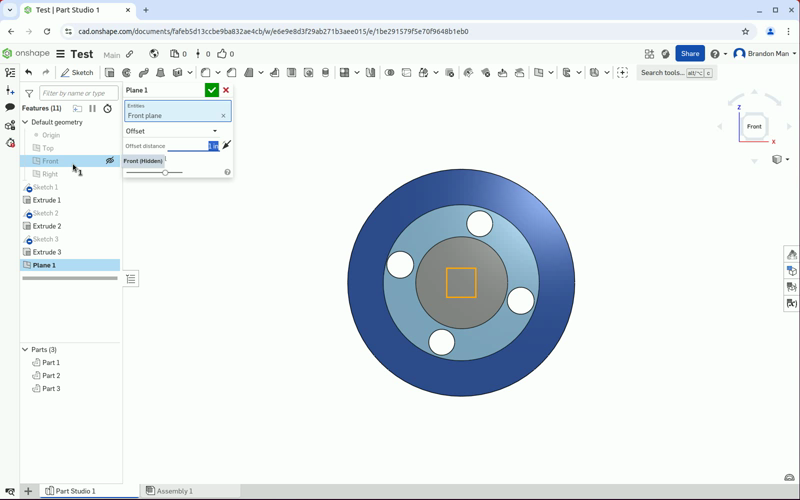
text(6.994)
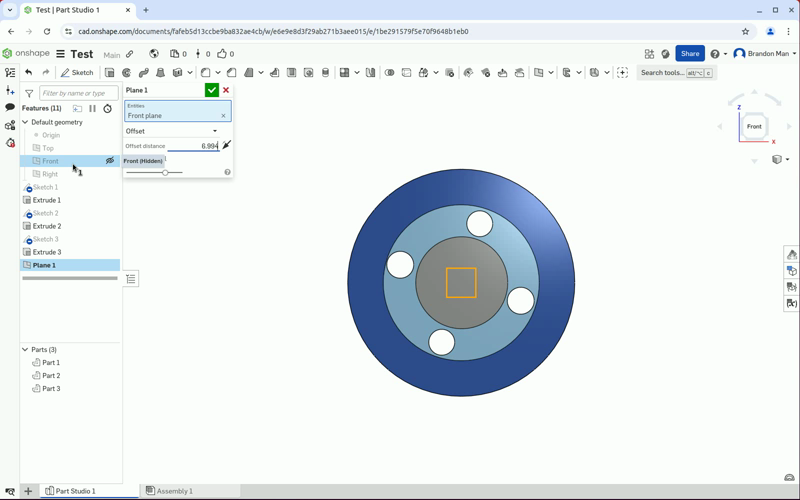
key(enter, 2)
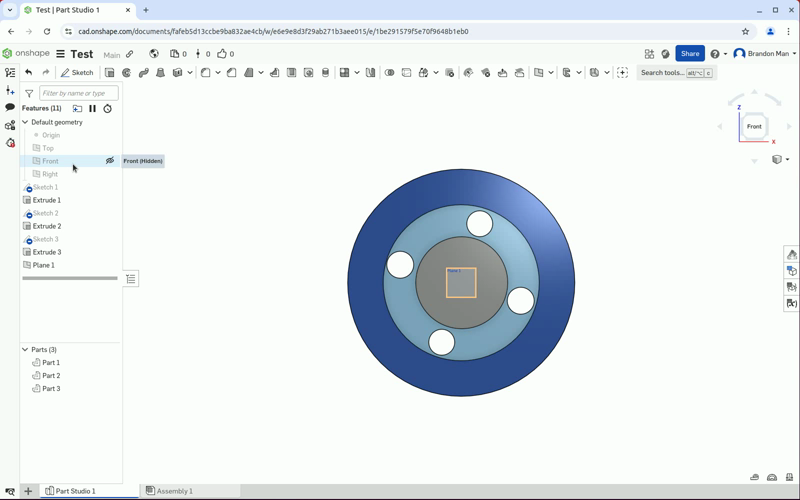
key(shift+s)
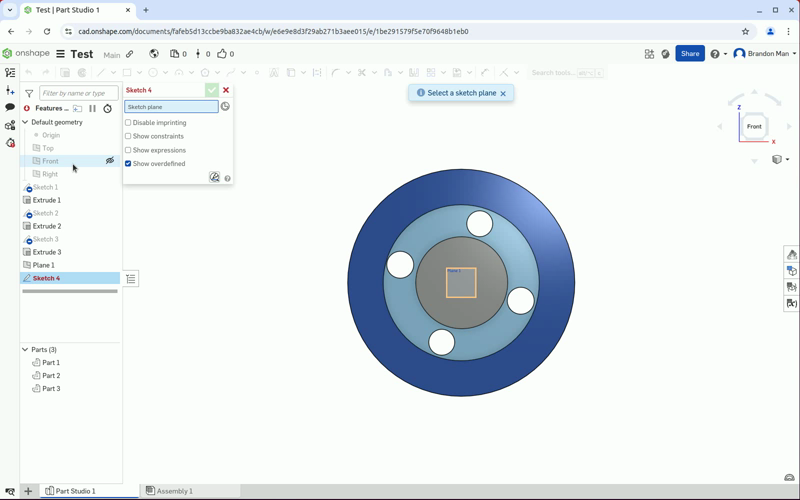
mouse_move(73, 267)
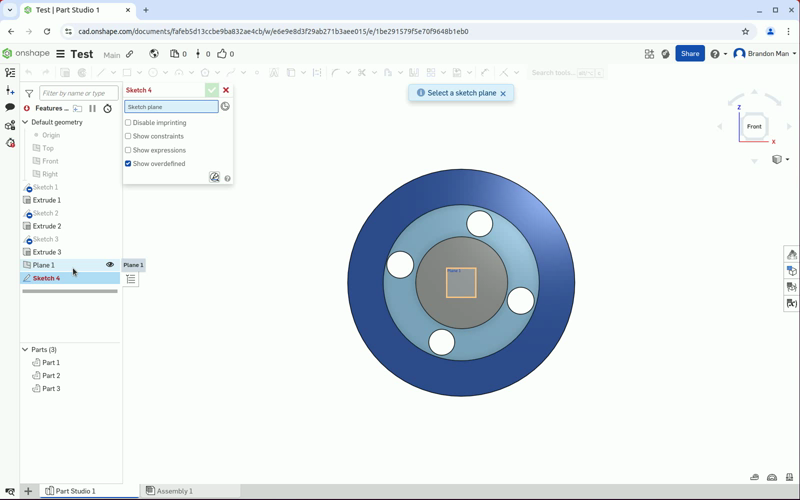
click(73, 267)
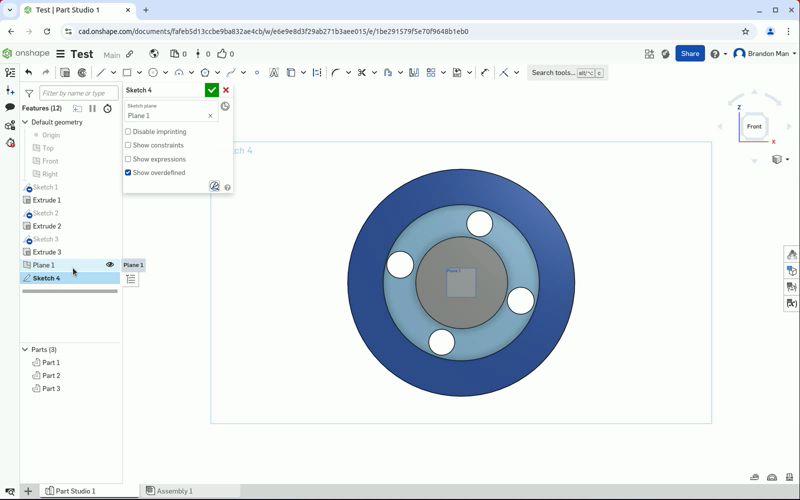
mouse_move(73, 352)
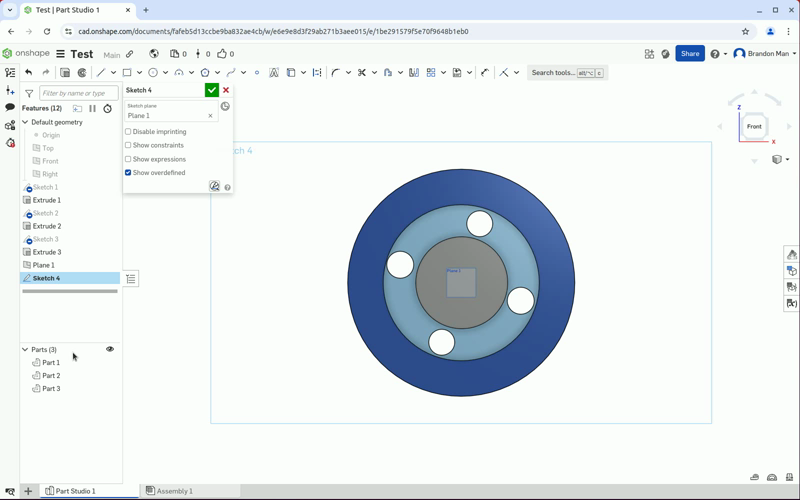
key(y)
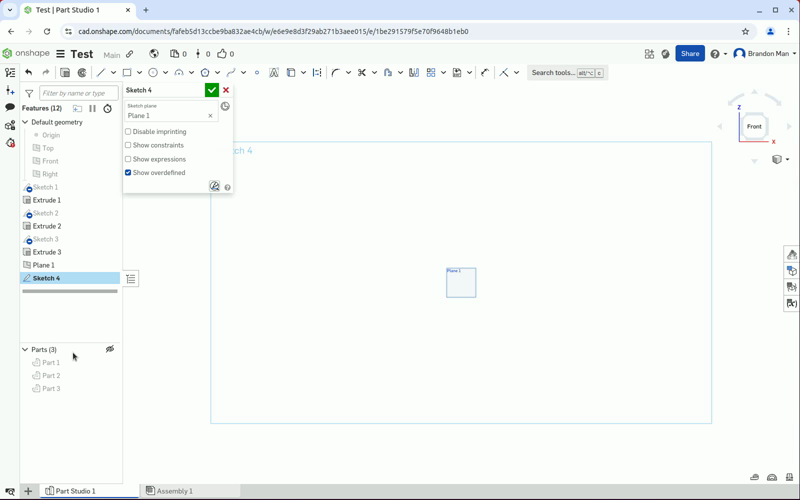
key(c)
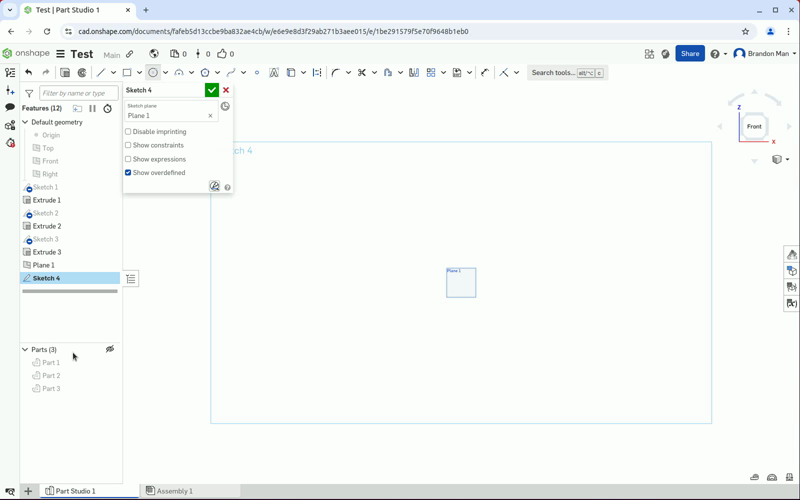
key_down(shift)
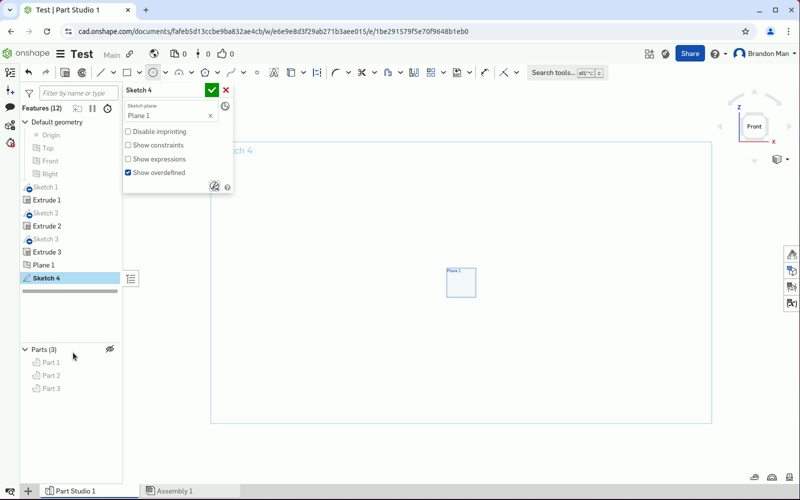
mouse_move(461, 282)
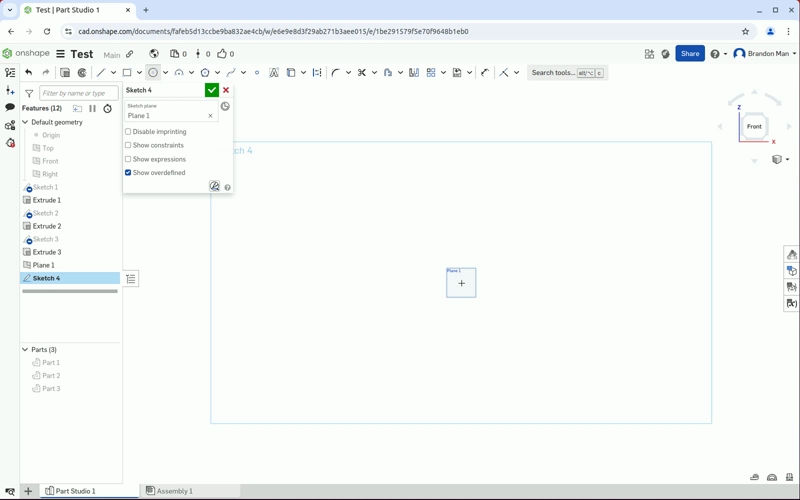
click(461, 282)
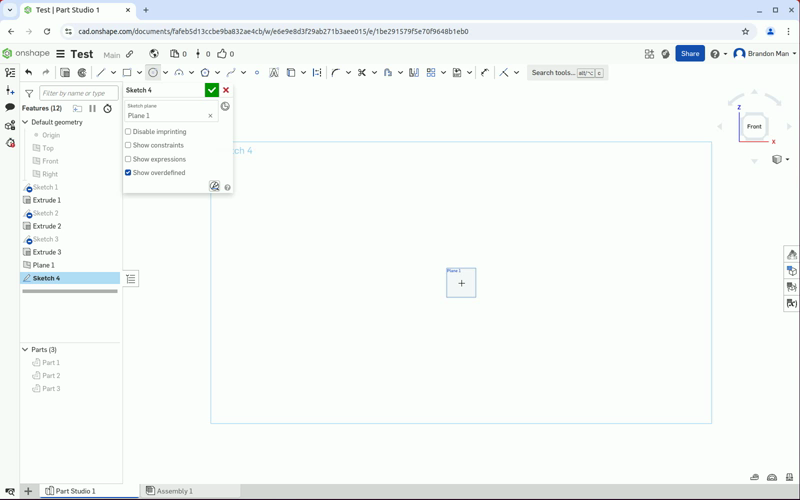
key_up(shift)
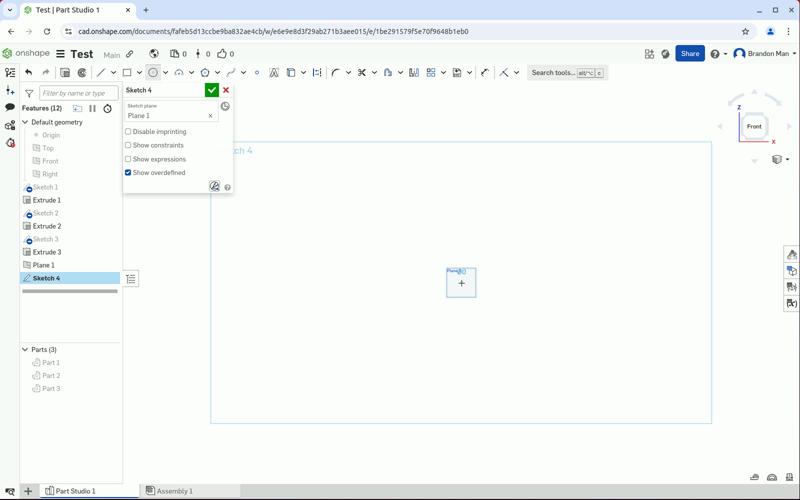
mouse_move(479, 282)
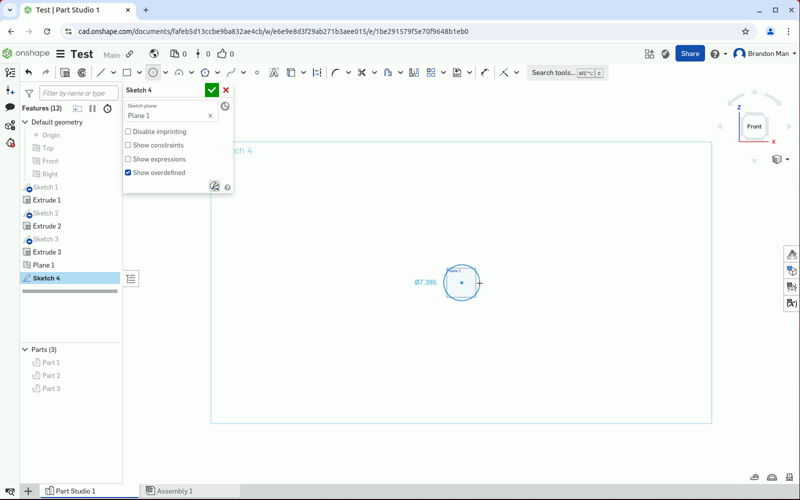
click(479, 282)
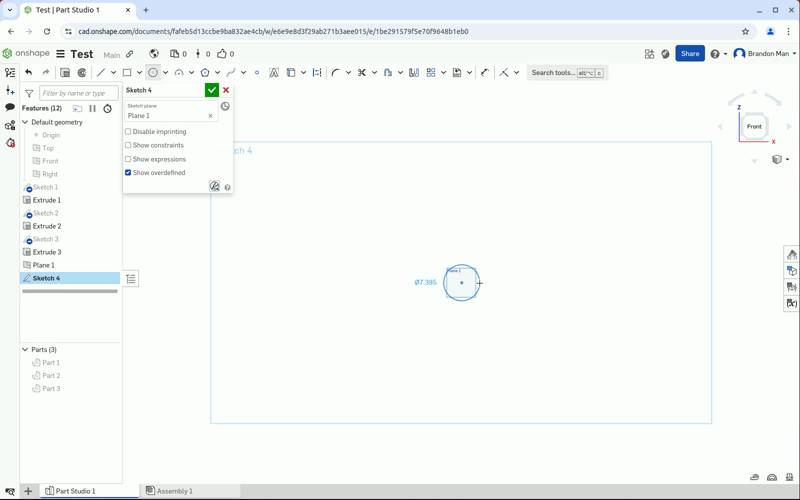
key(esc)
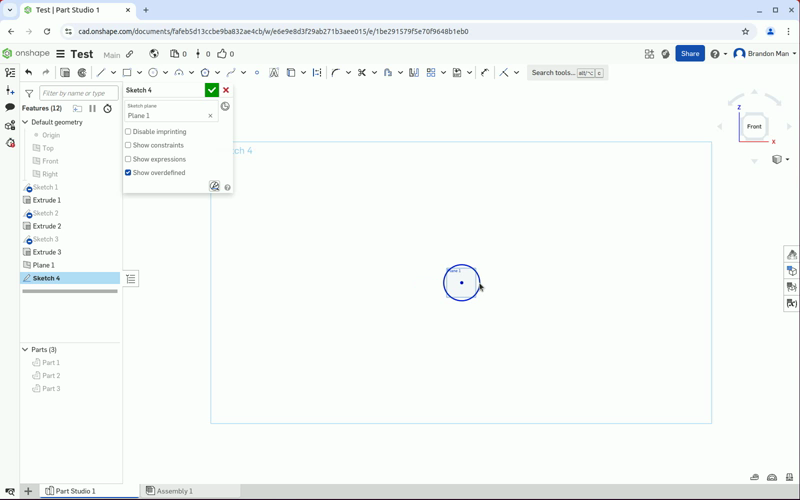
mouse_move(458, 277)
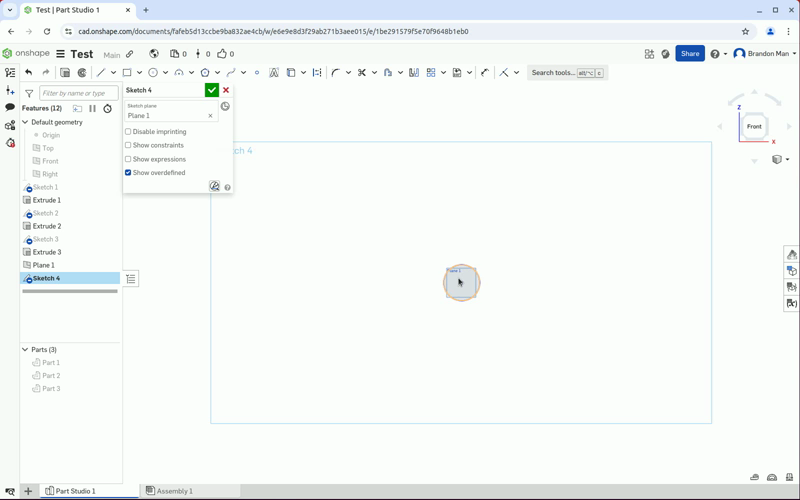
scroll(6)
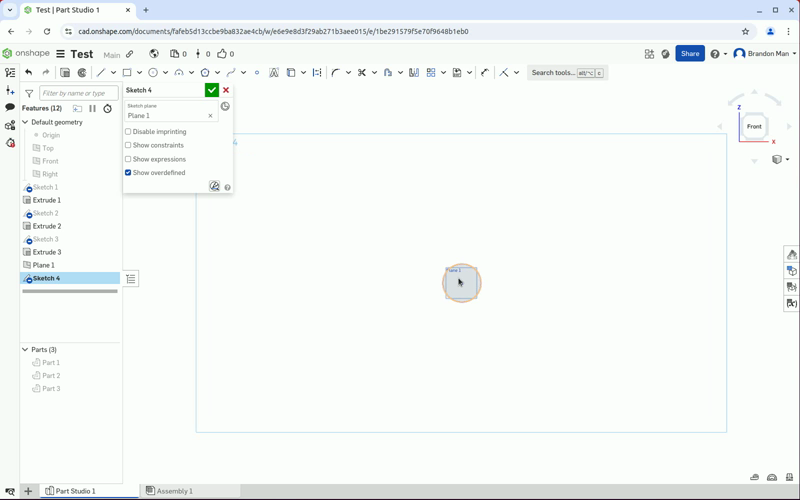
scroll(6)
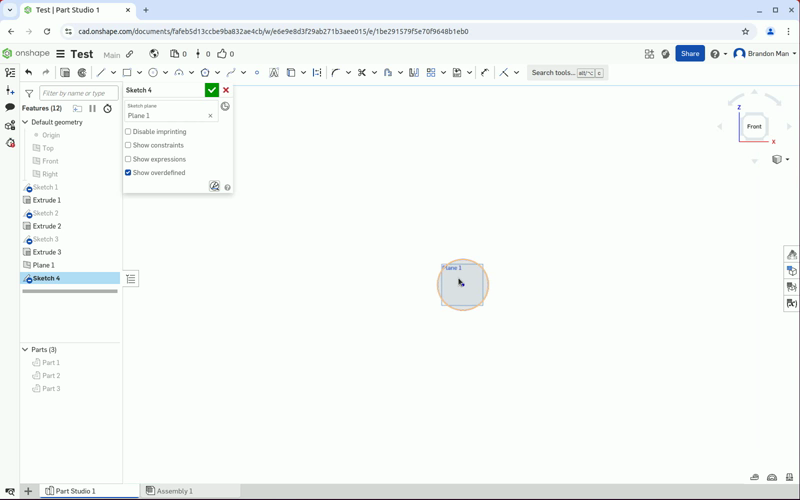
scroll(6)
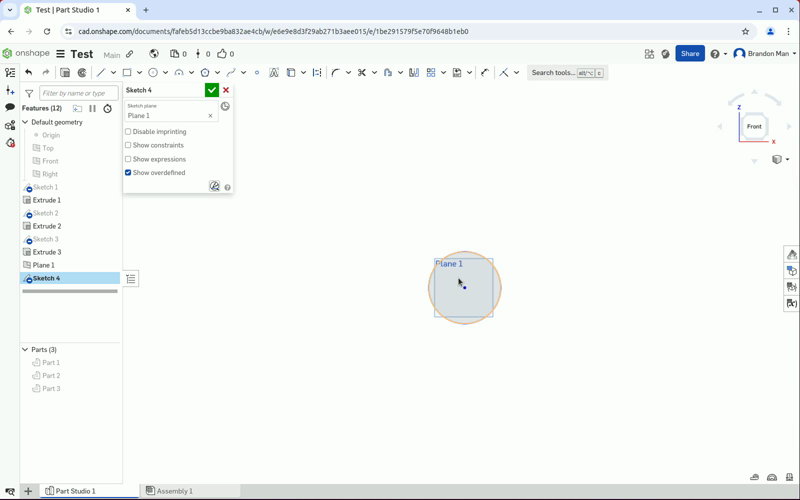
scroll(6)
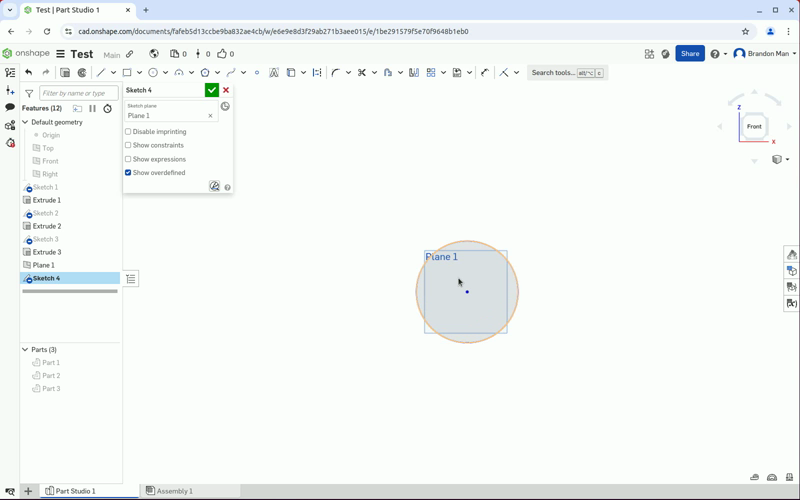
scroll(6)
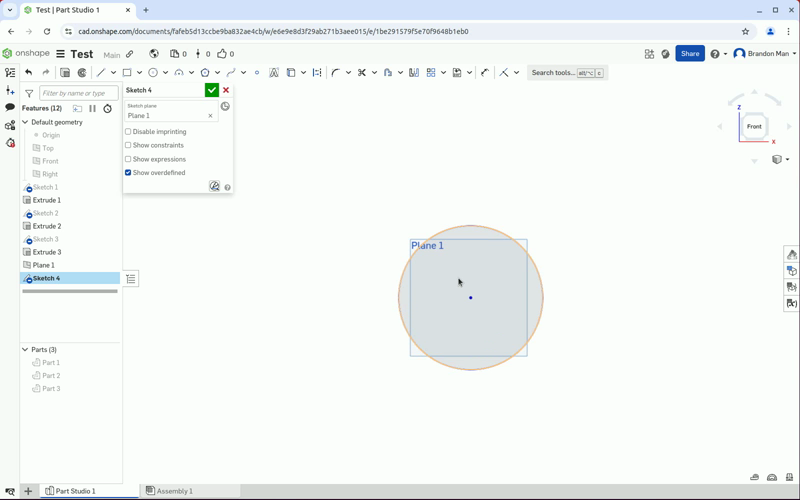
scroll(6)
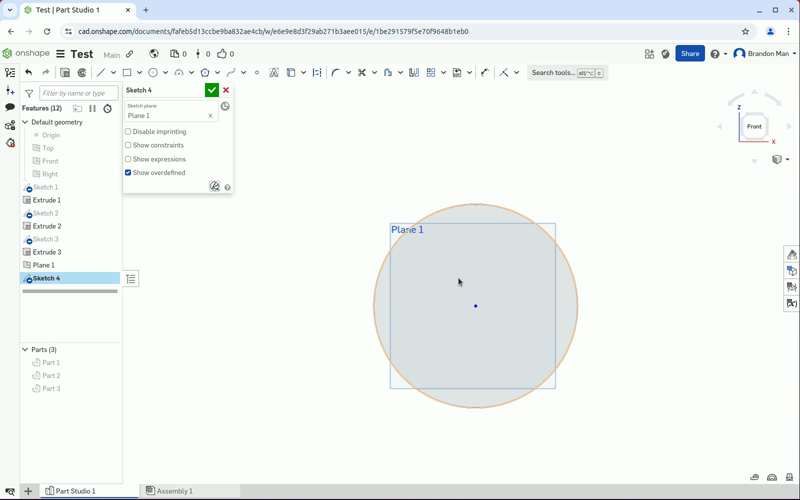
scroll(6)
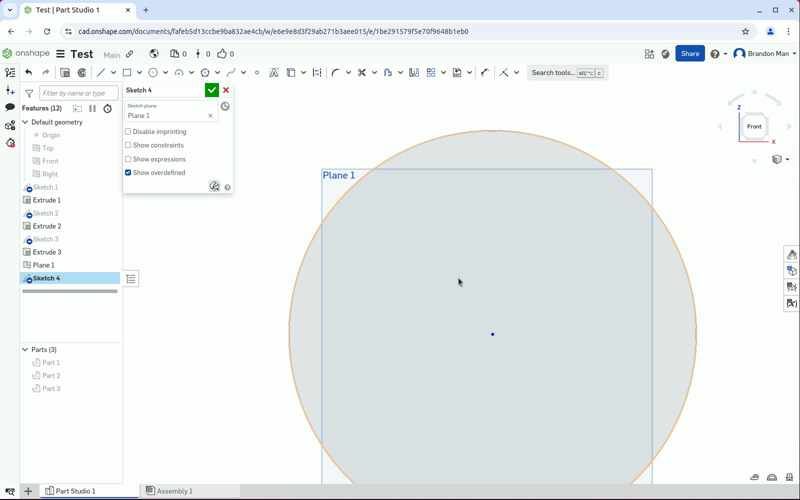
click(458, 277)
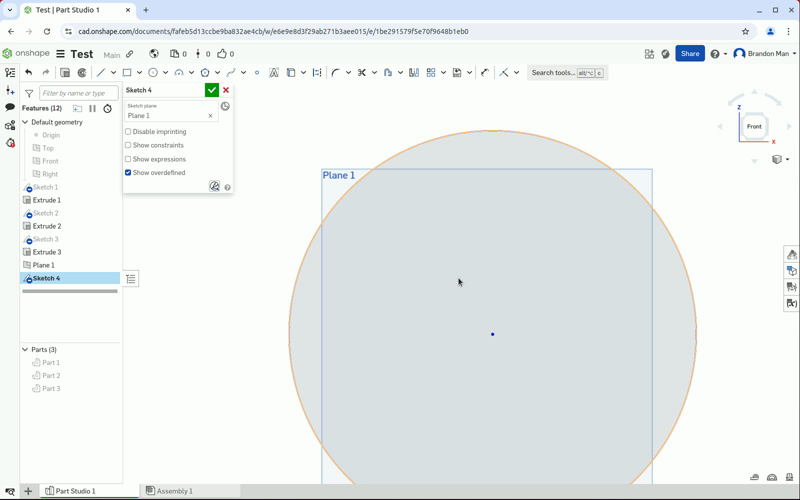
scroll(-6)
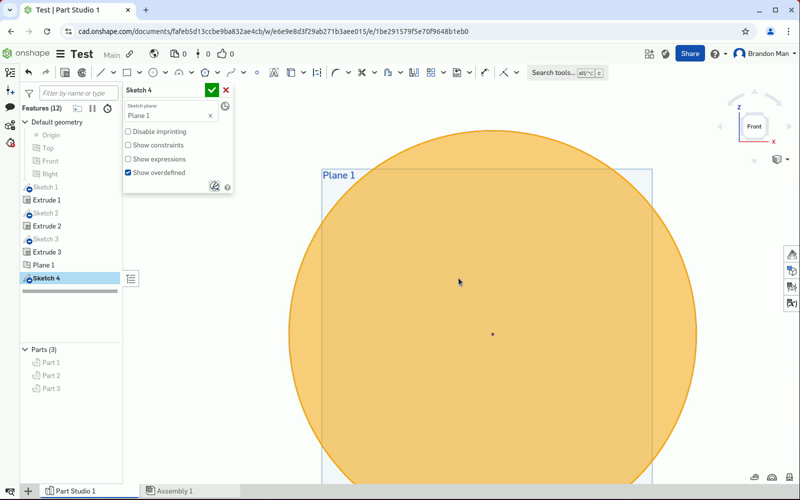
scroll(-6)
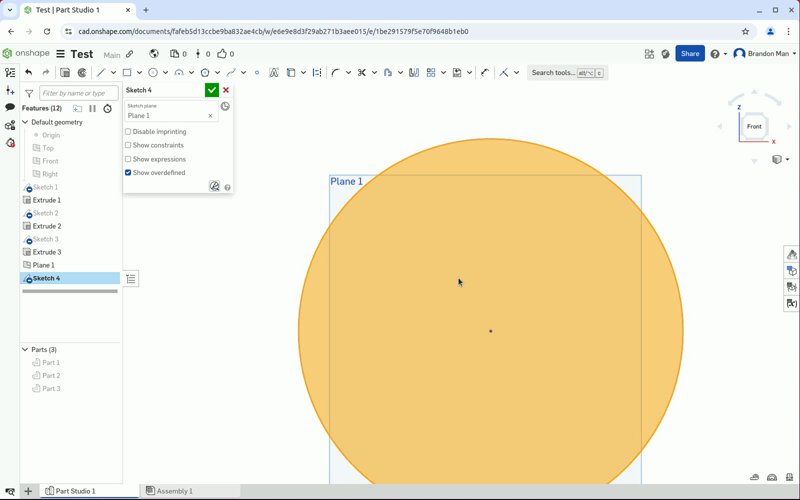
scroll(-6)
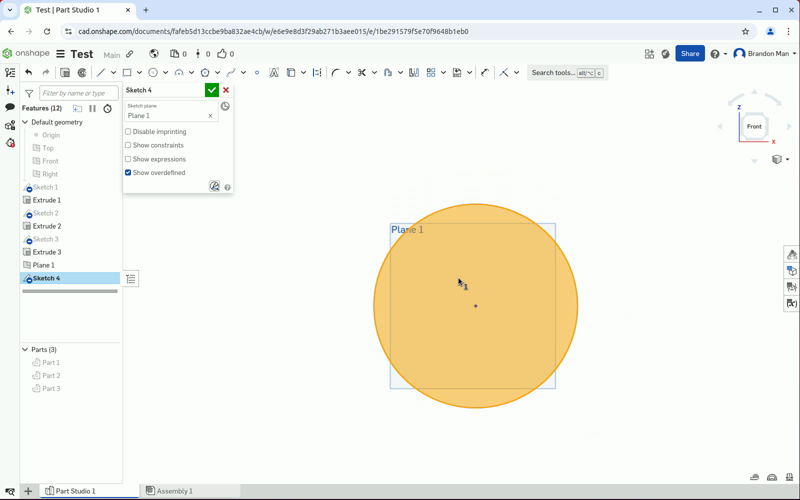
scroll(-6)
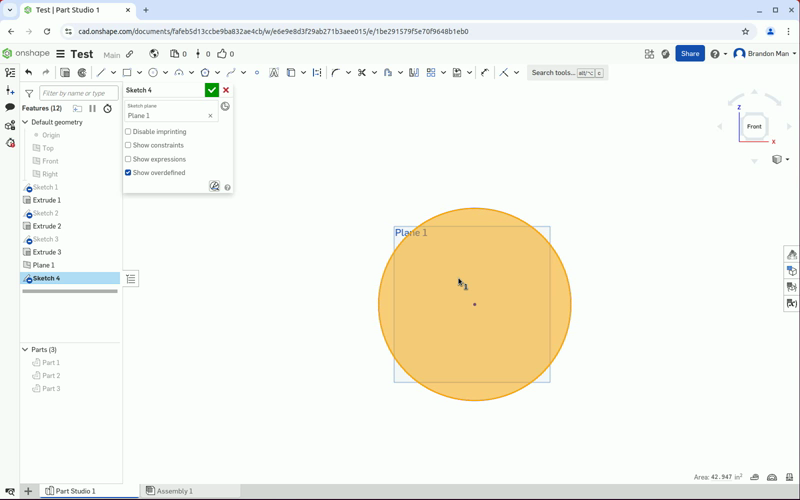
scroll(-6)
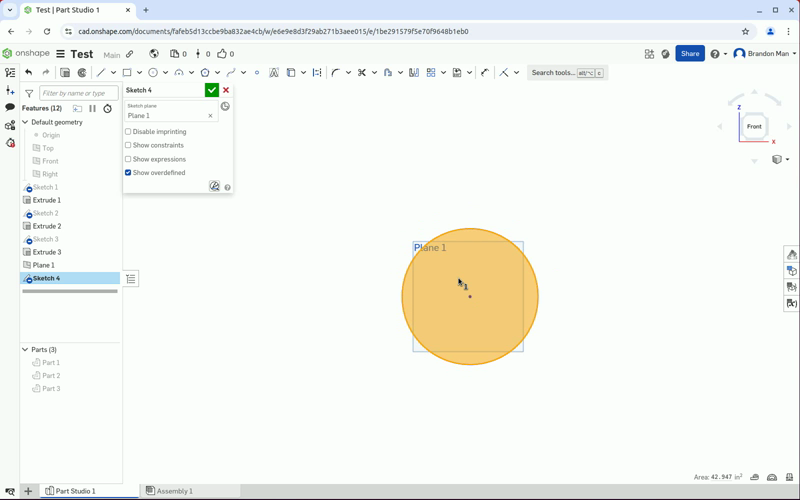
scroll(-6)
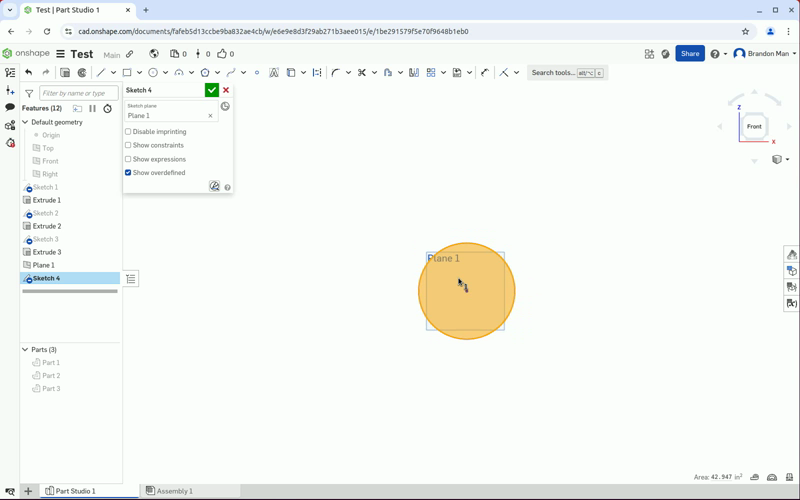
scroll(-6)
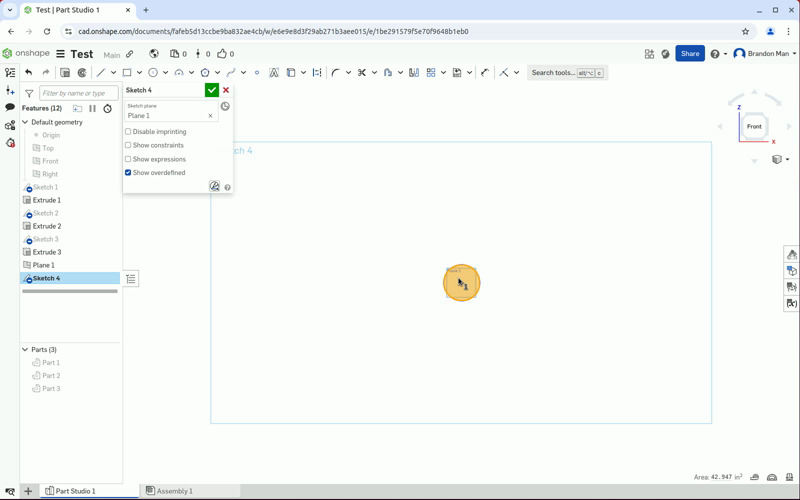
mouse_move(73, 352)
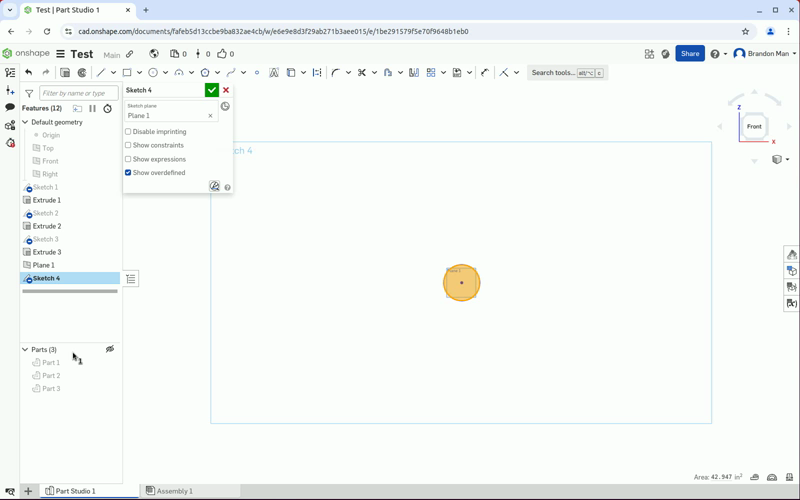
key(shift+y)
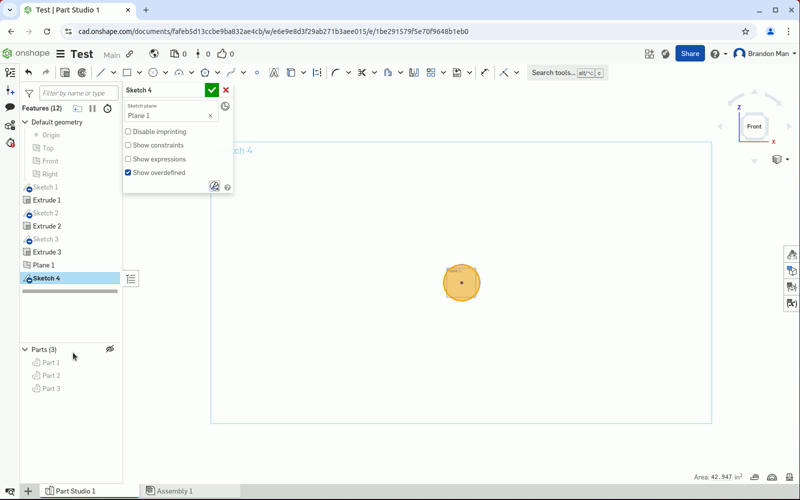
key(shift+e)
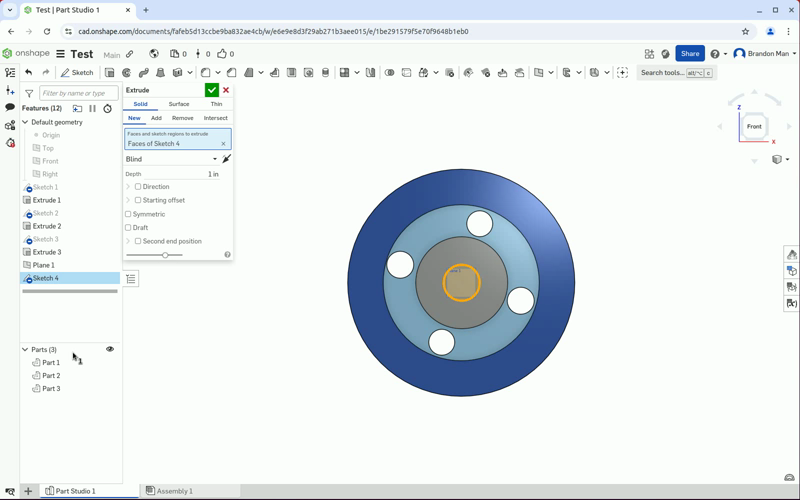
mouse_move(143, 106)
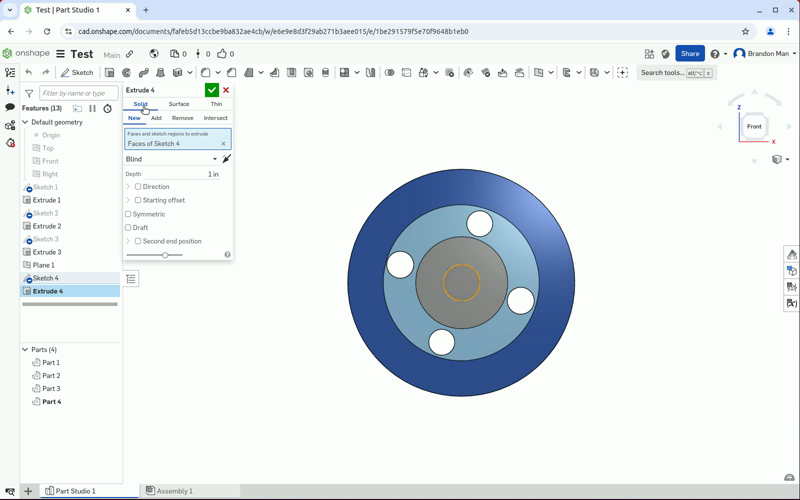
click(143, 106)
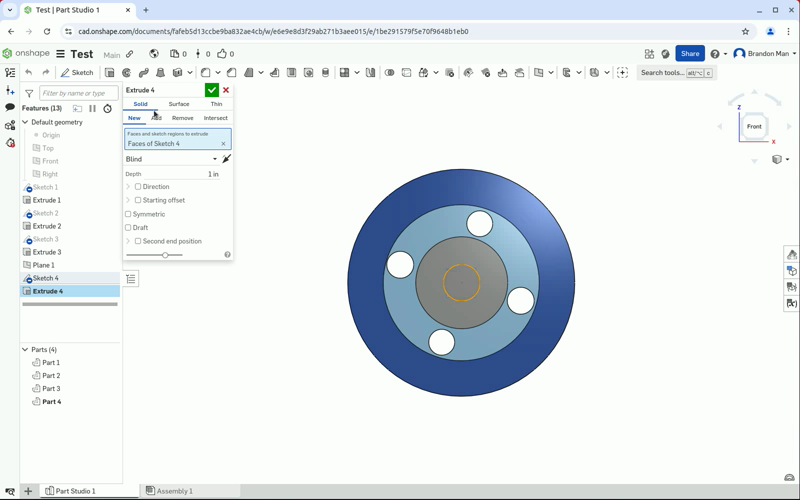
mouse_move(186, 120)
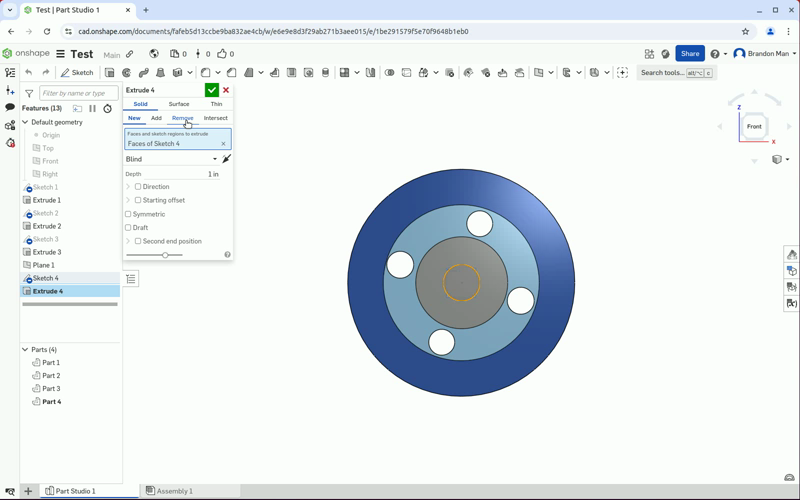
click(186, 120)
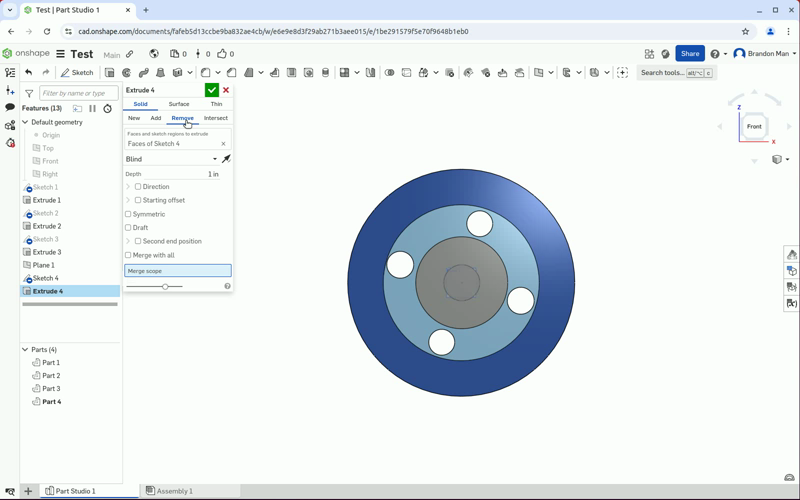
key(tab, 4)
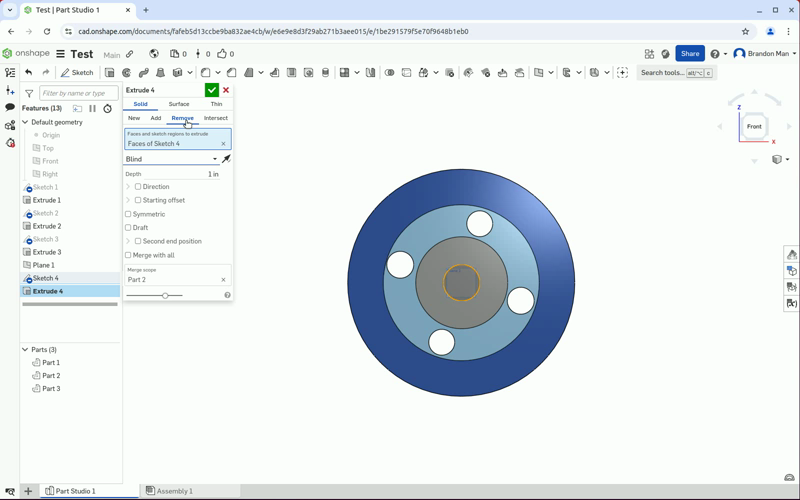
text(13.961)
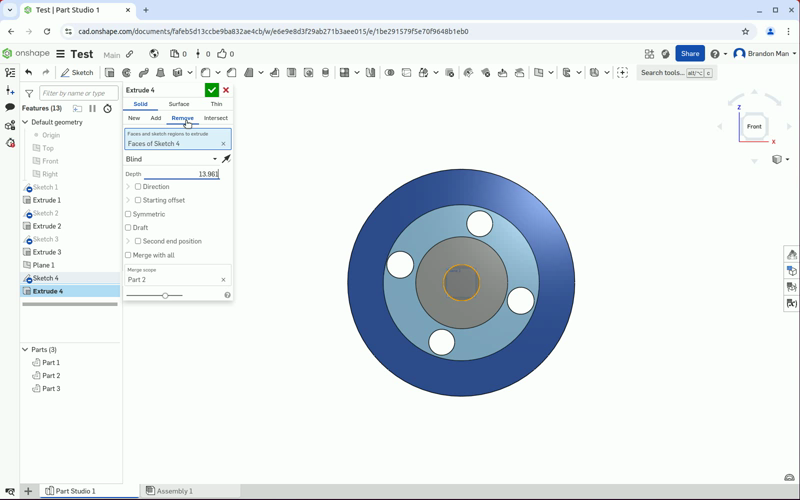
key(tab, 6)
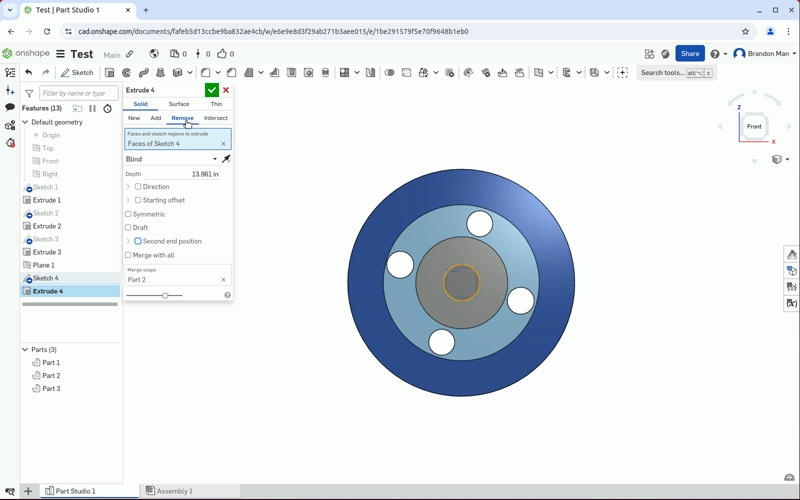
key(space)
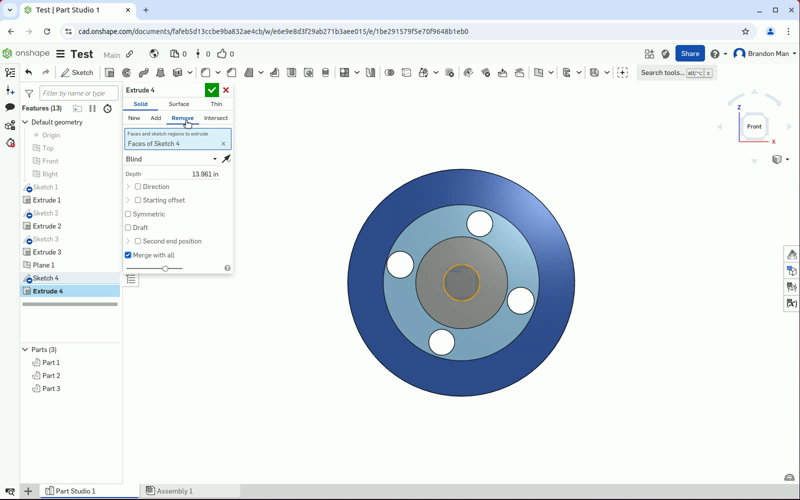
key(enter)
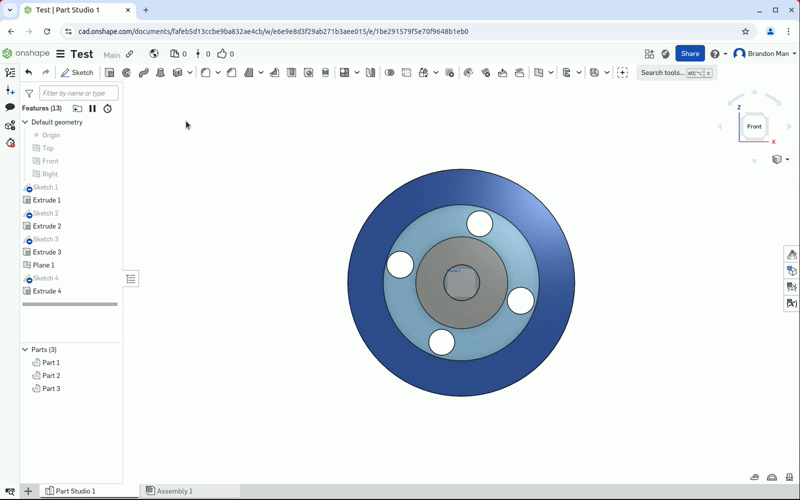
key(shift+h)
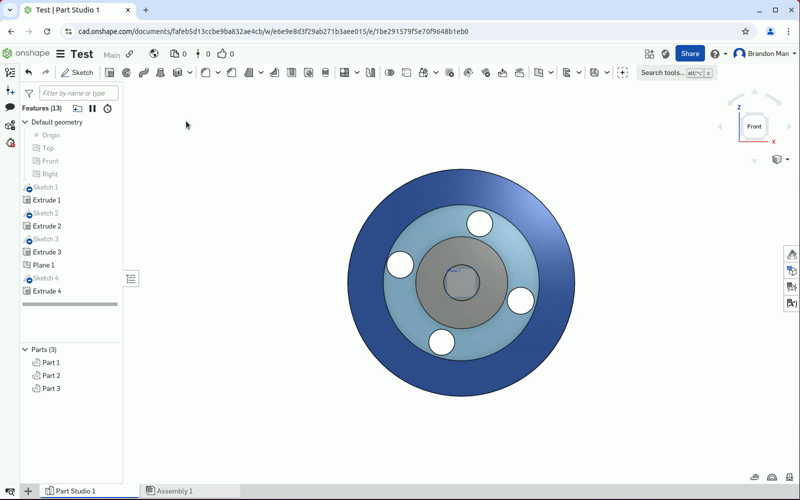
key(shift+h)
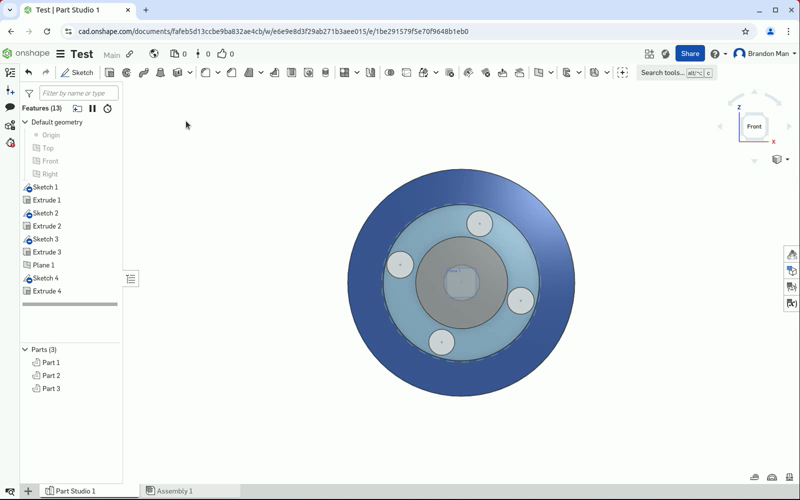
key(shift+7)
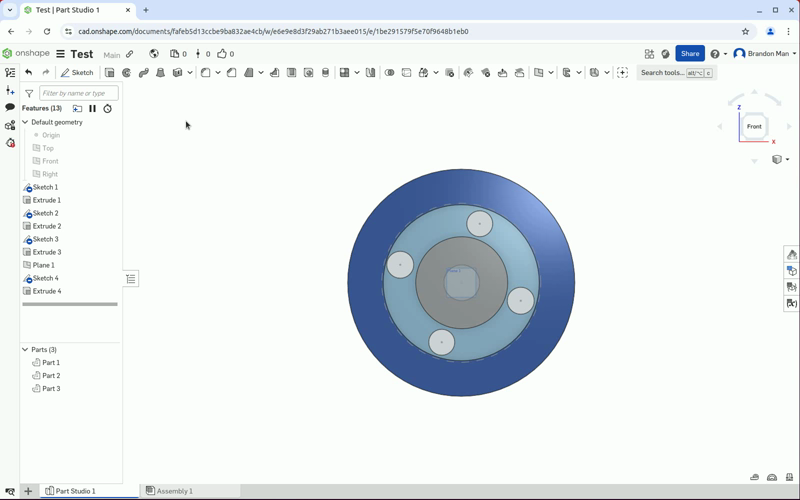
key(left, 2)
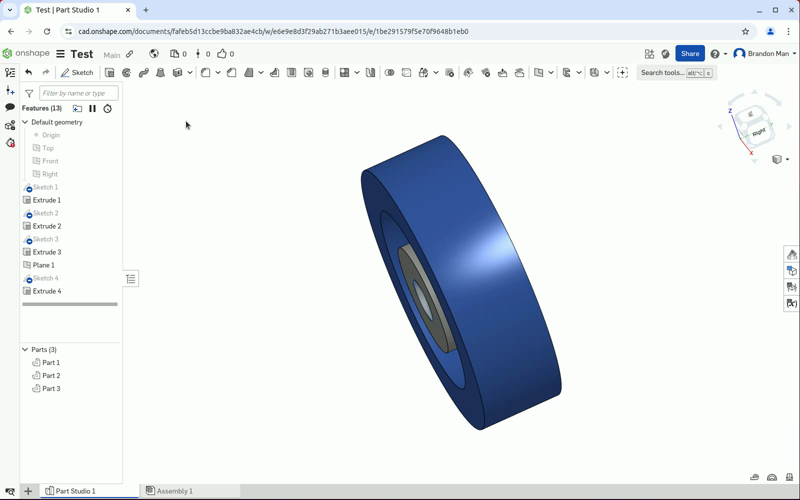
key(down, 2)
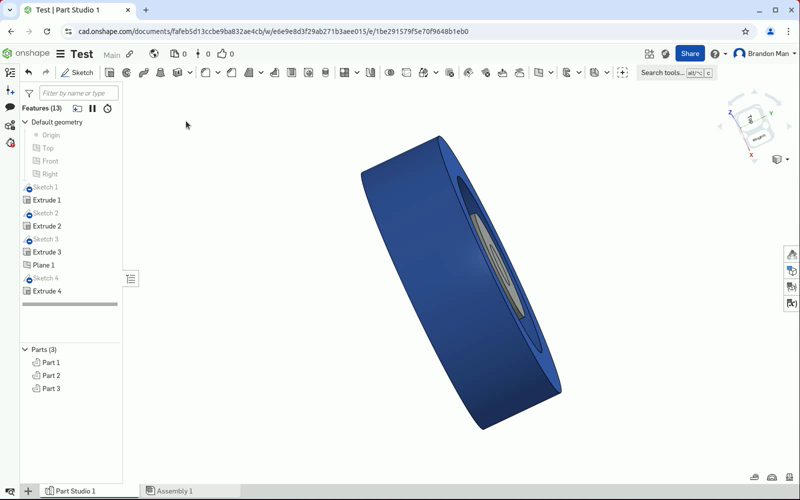
key(up, 2)
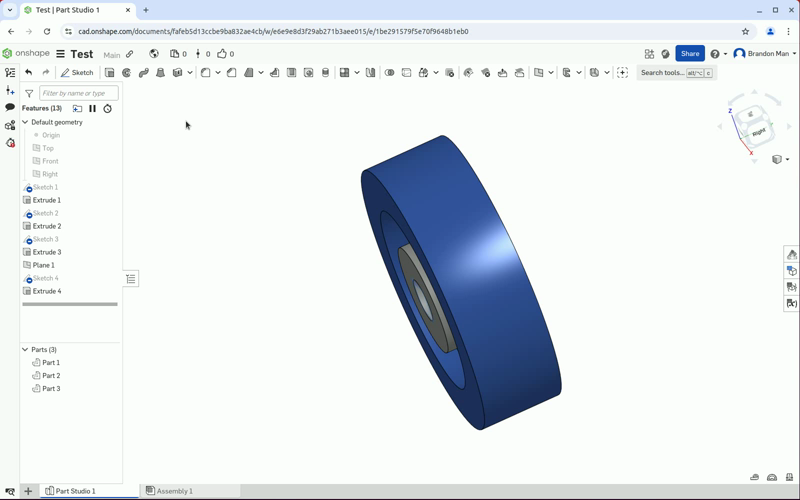
key(right, 2)
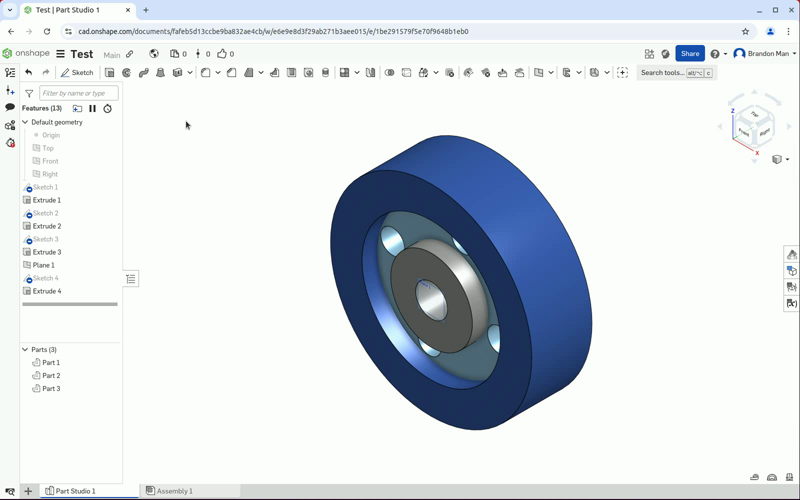
mouse_move(73, 189)
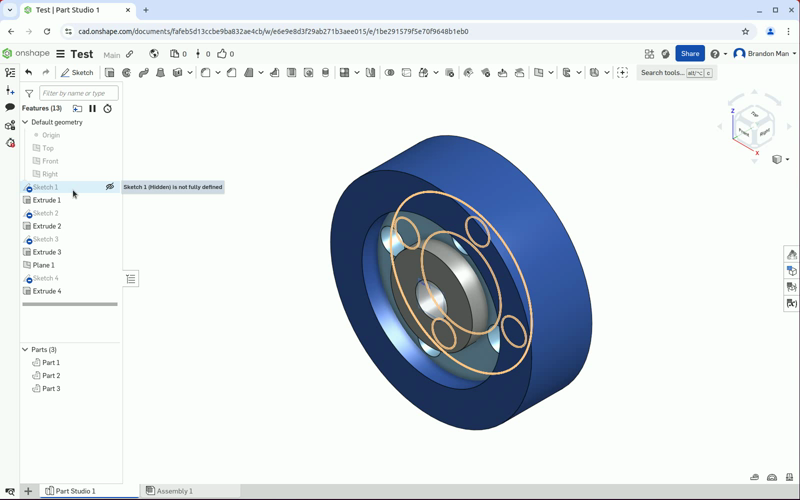
click(73, 189)